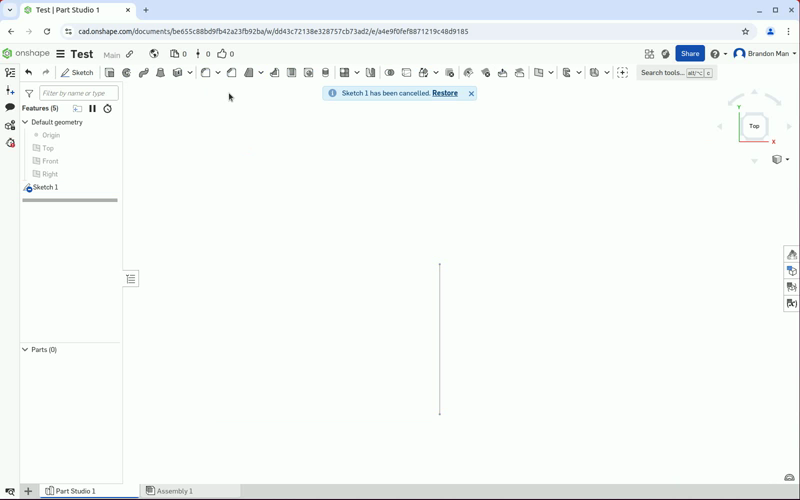
key(shift+h)
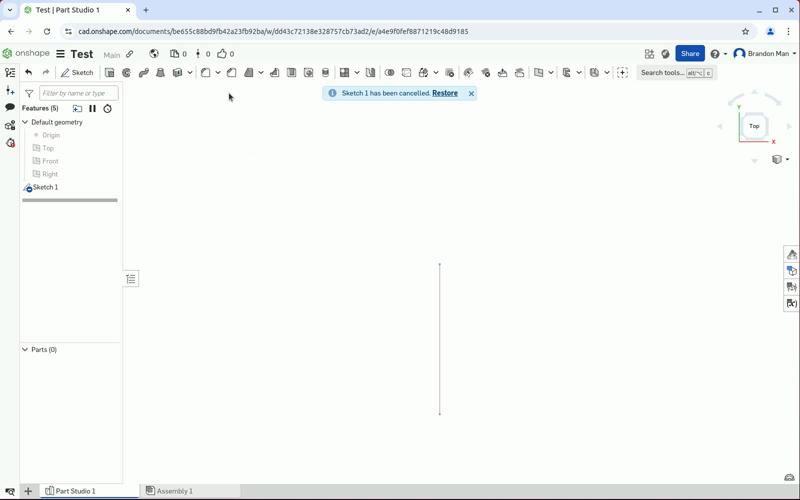
key(shift+s)
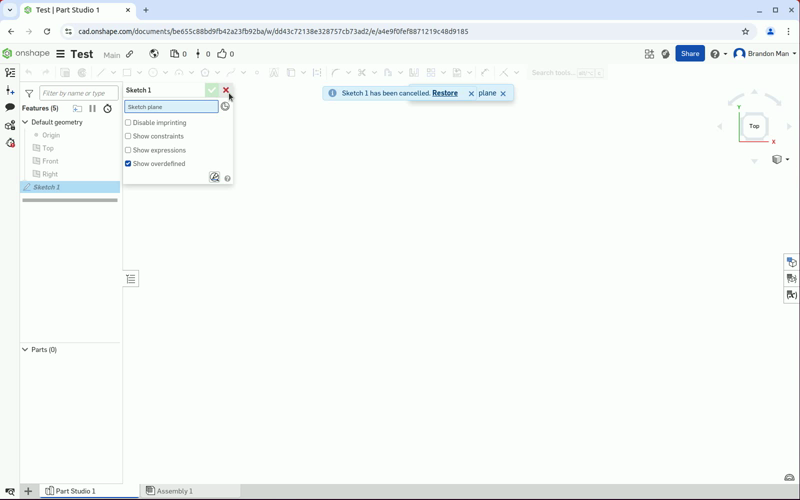
mouse_move(73, 150)
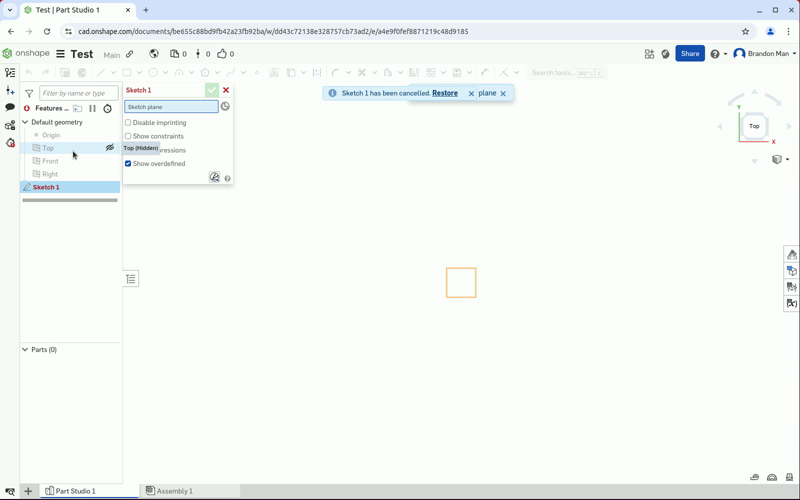
click(73, 150)
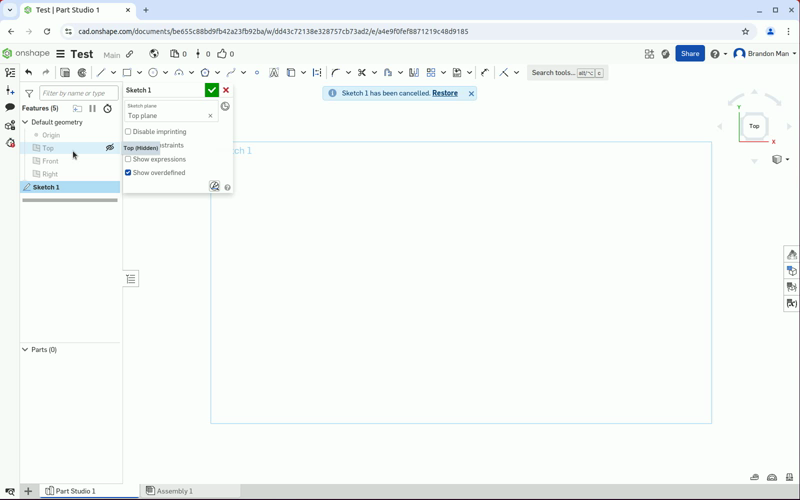
mouse_move(73, 352)
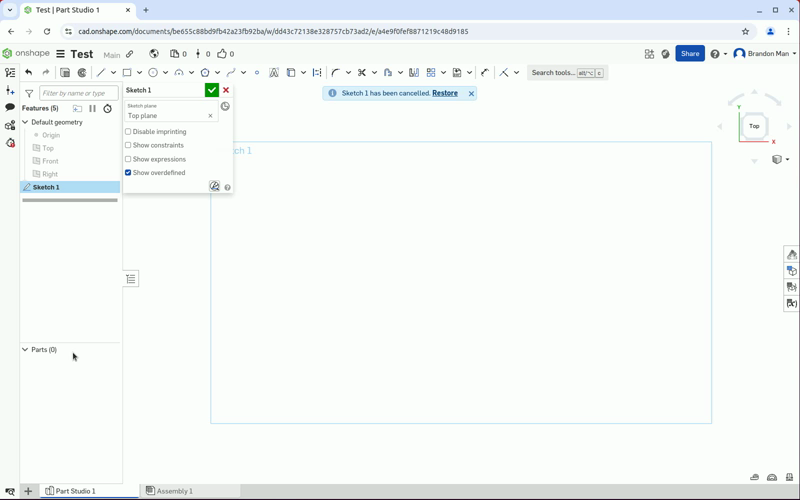
key(y)
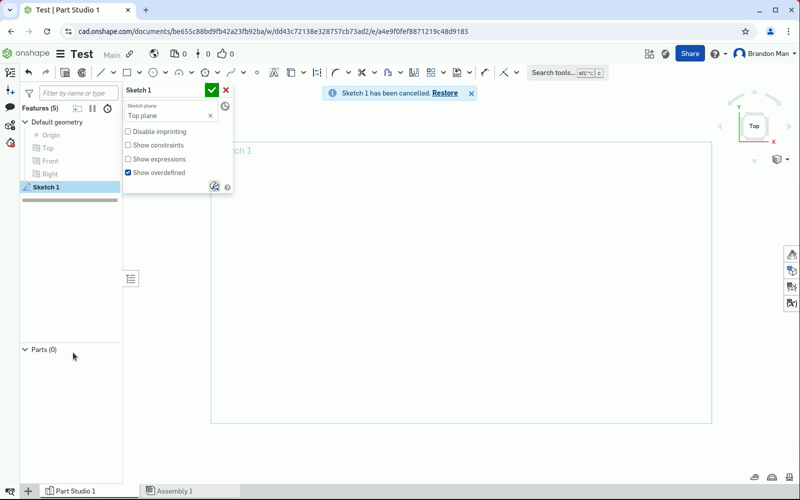
key(l)
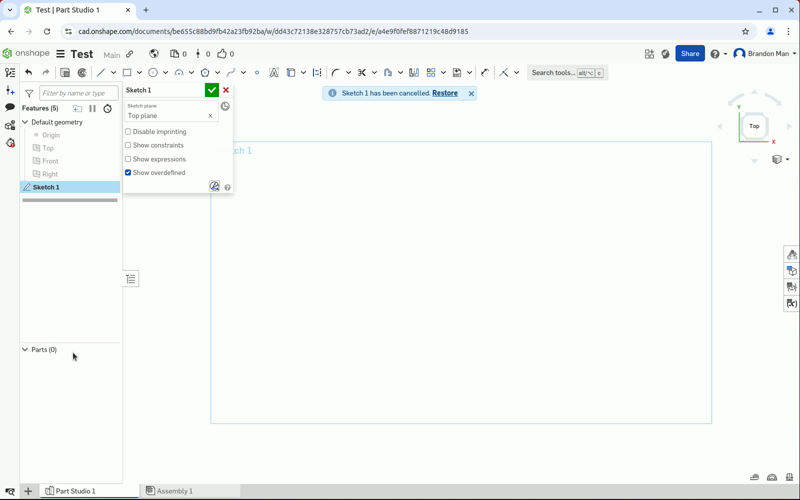
key_down(shift)
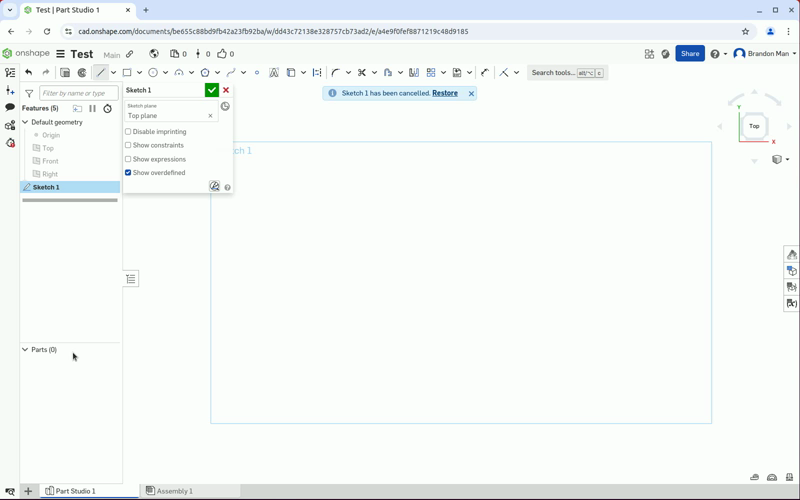
mouse_move(348, 373)
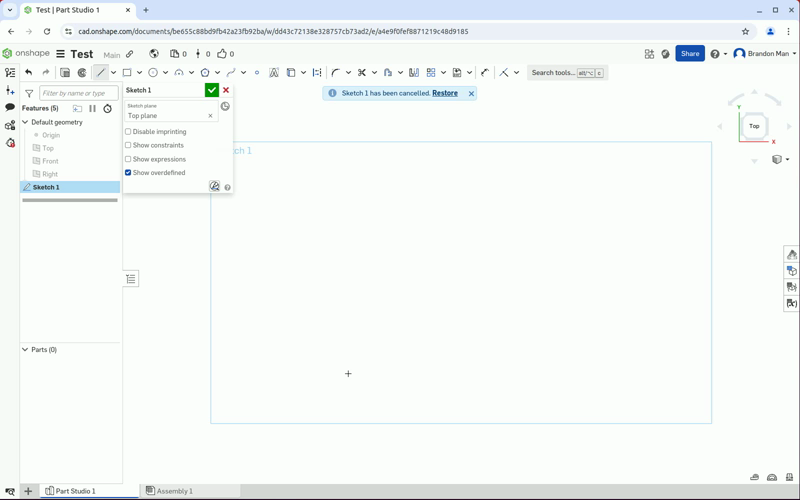
click(348, 373)
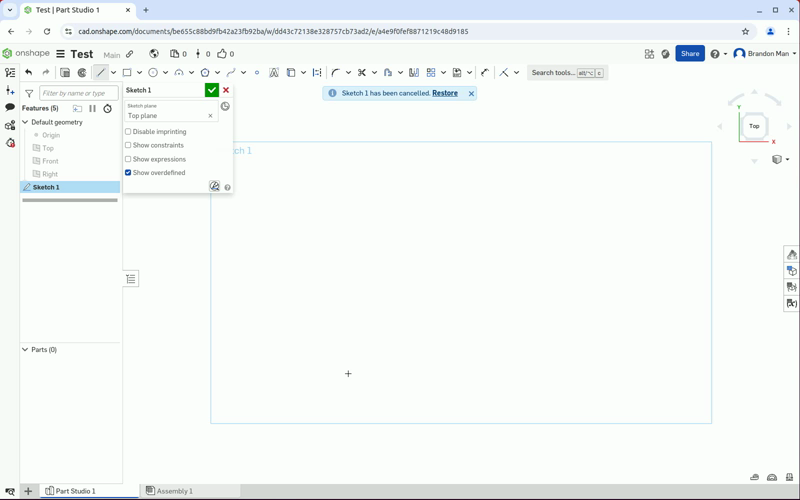
key_up(shift)
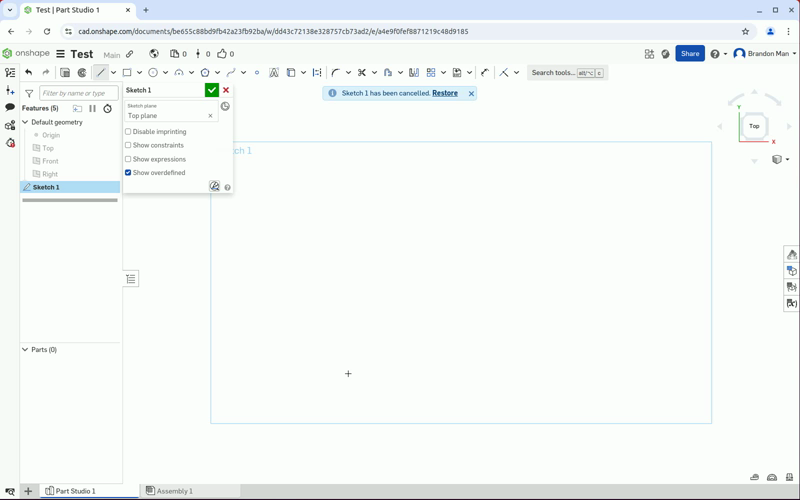
key_down(shift)
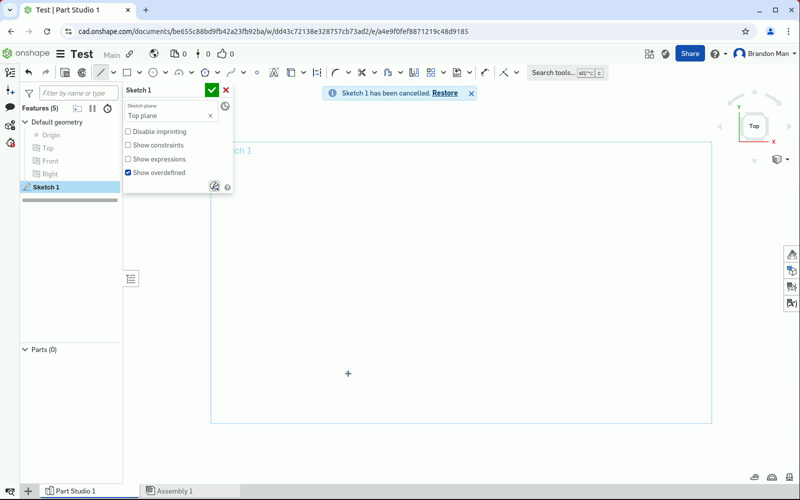
mouse_move(572, 373)
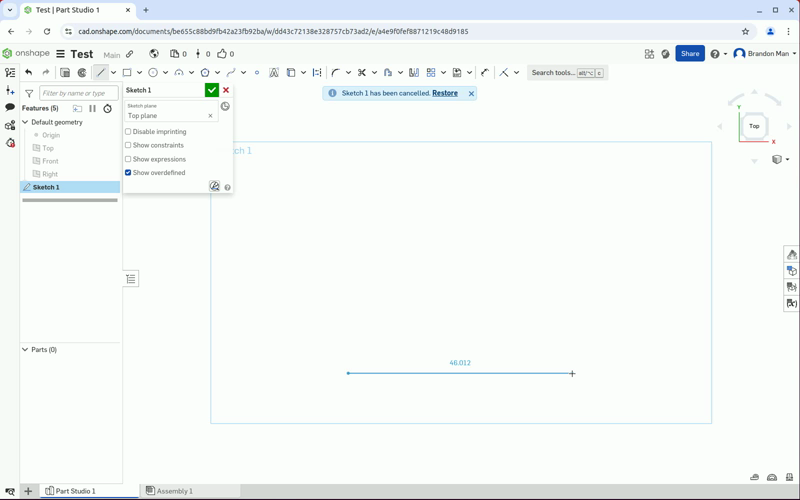
click(572, 373)
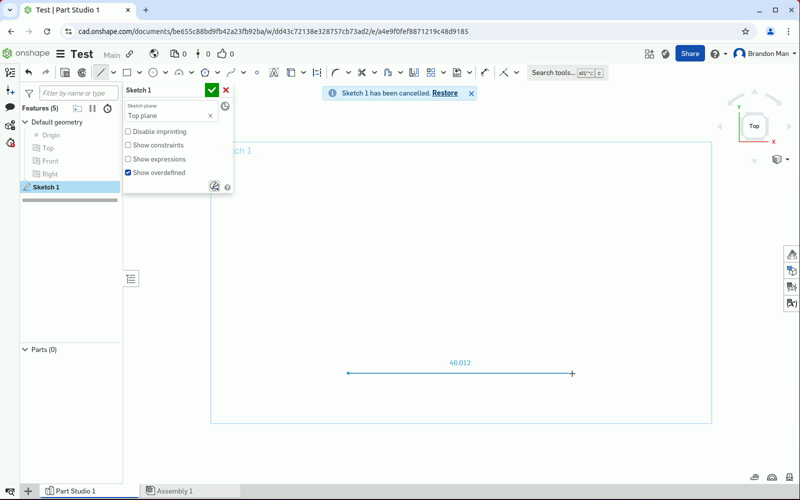
key_up(shift)
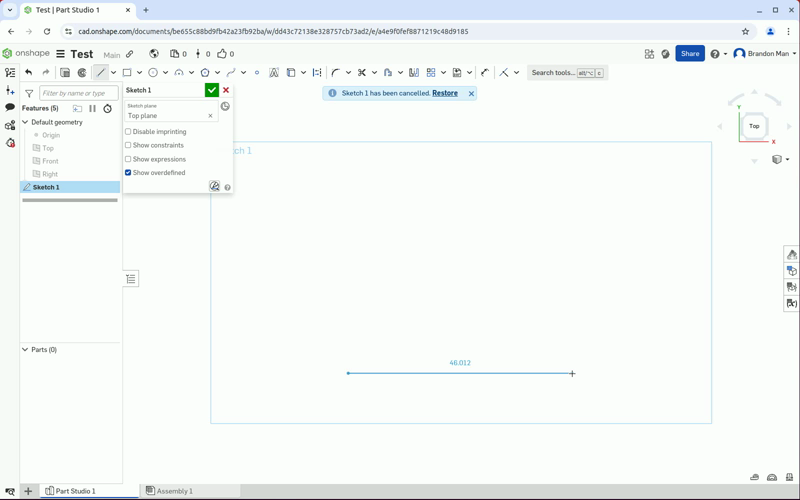
key_down(shift)
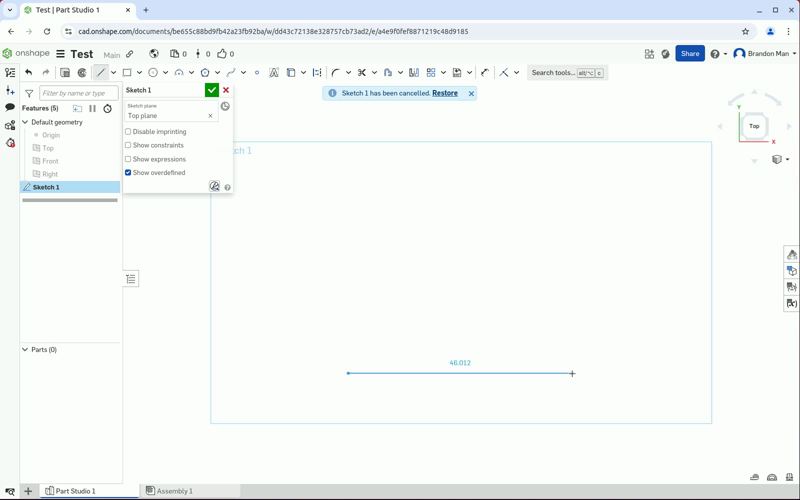
mouse_move(572, 194)
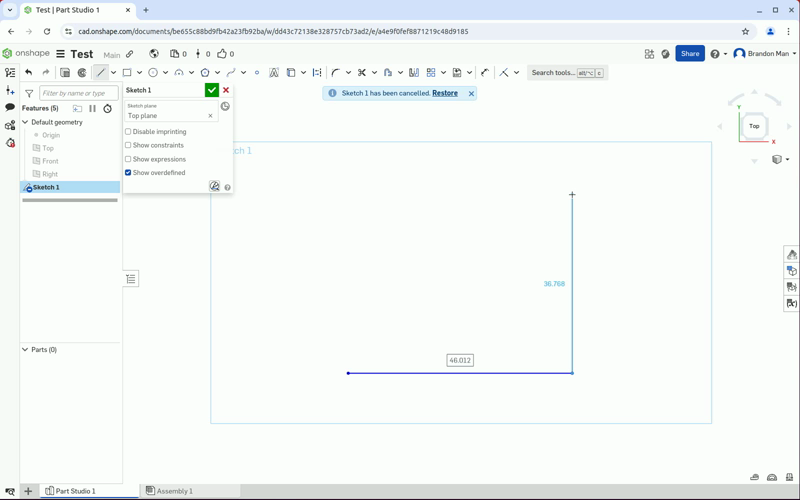
click(572, 194)
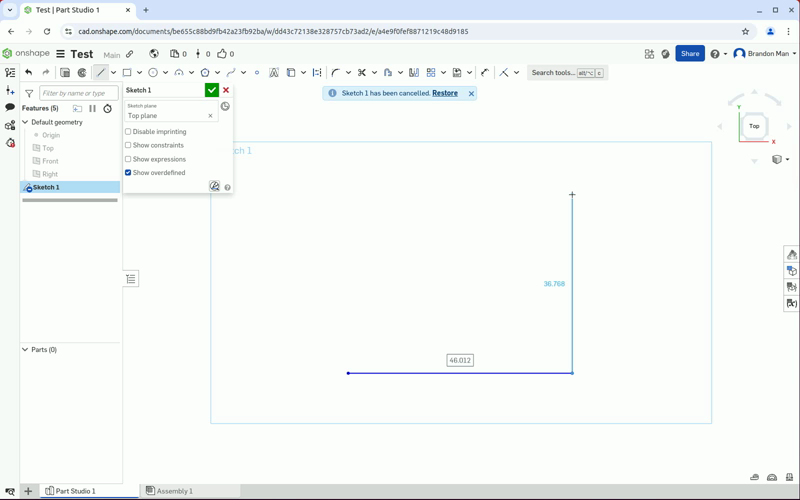
key_up(shift)
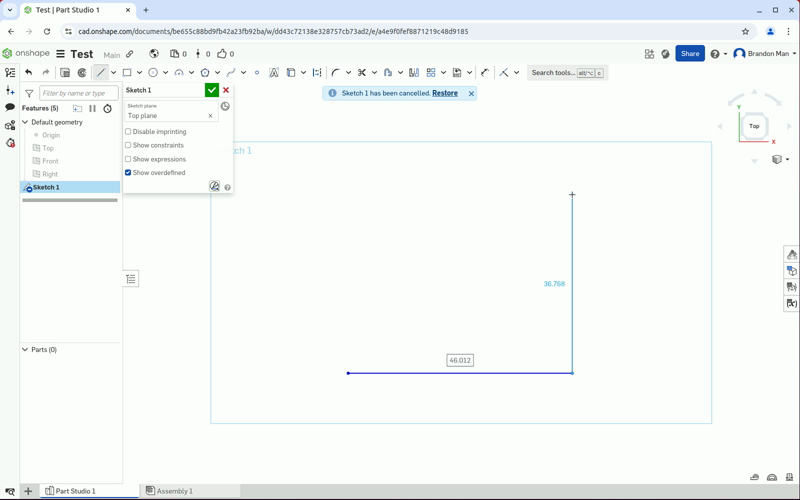
key_down(shift)
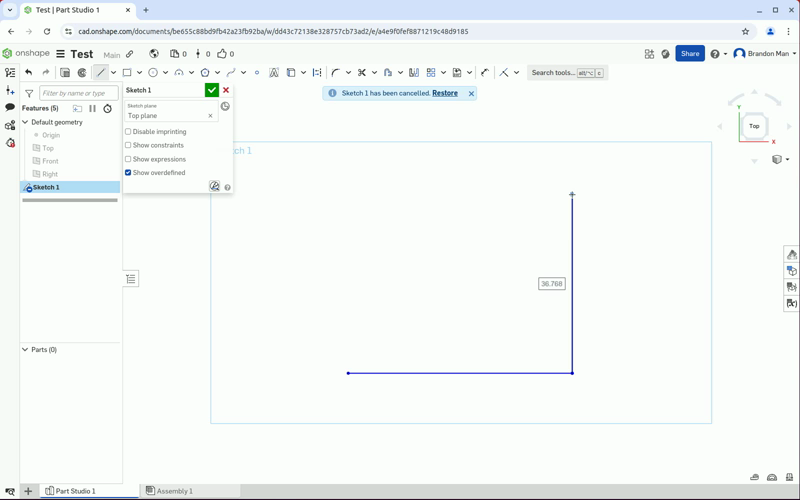
mouse_move(348, 194)
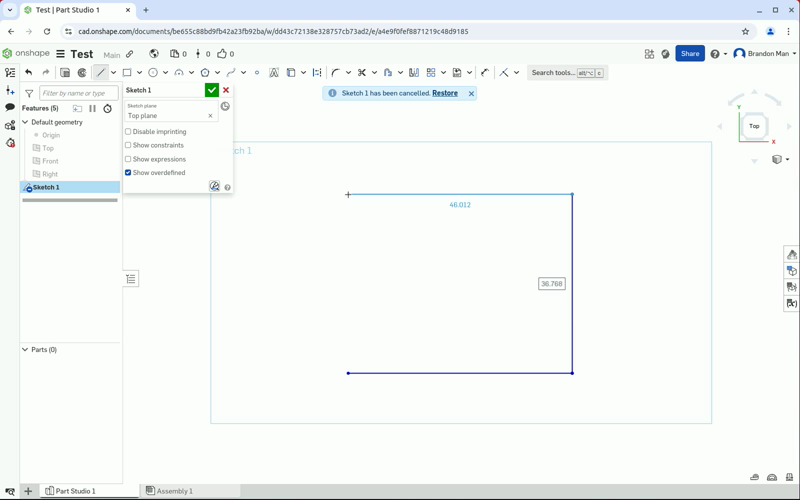
click(348, 194)
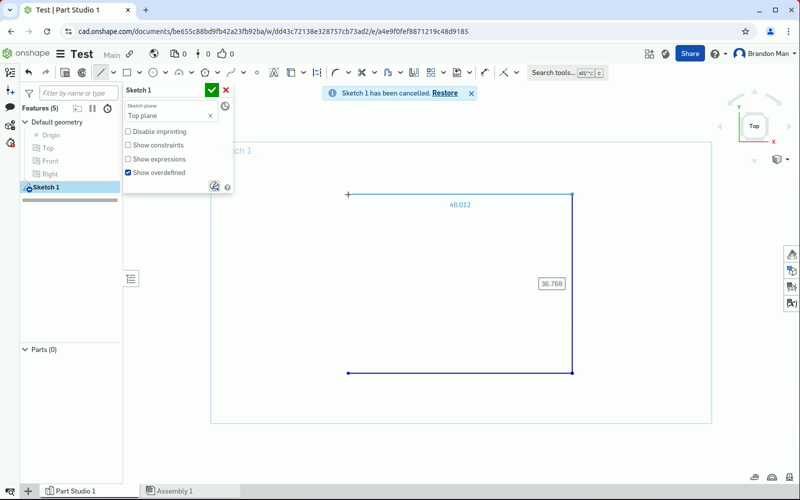
key_up(shift)
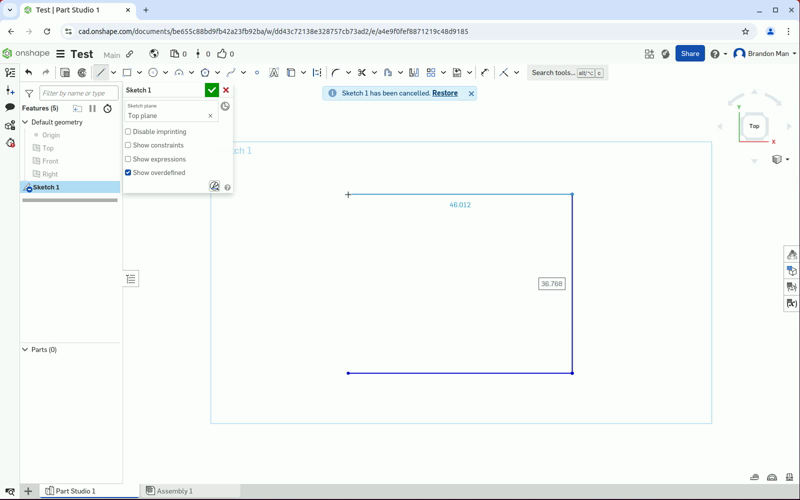
key_down(shift)
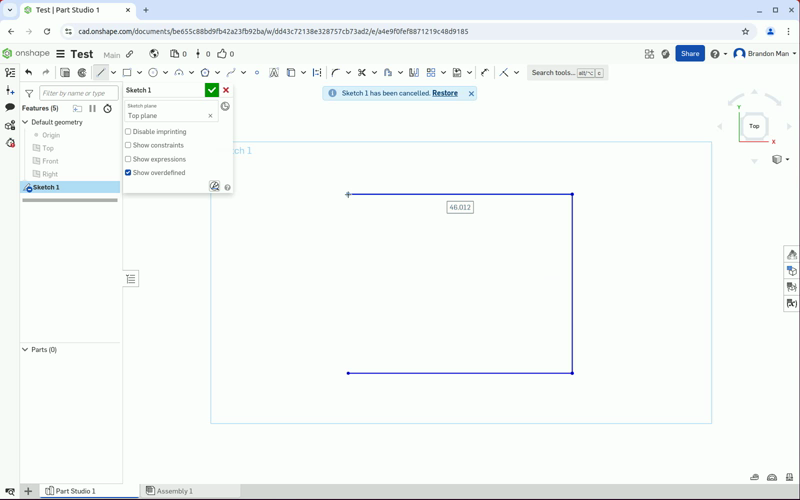
mouse_move(348, 373)
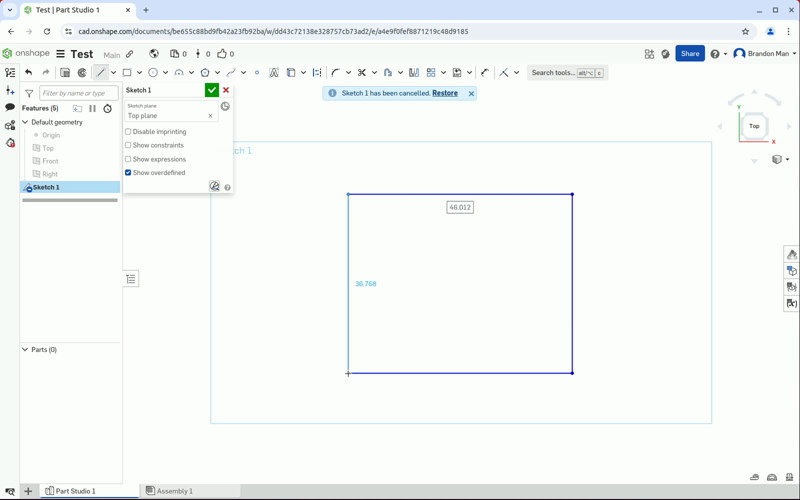
key_up(shift)
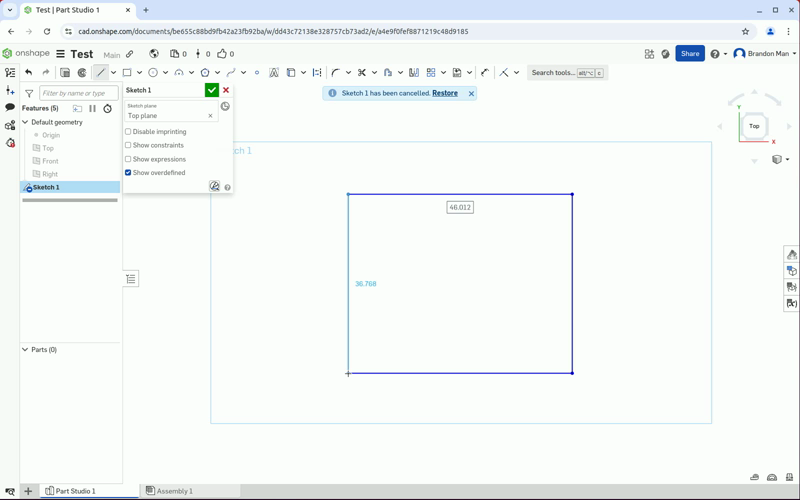
click(348, 373)
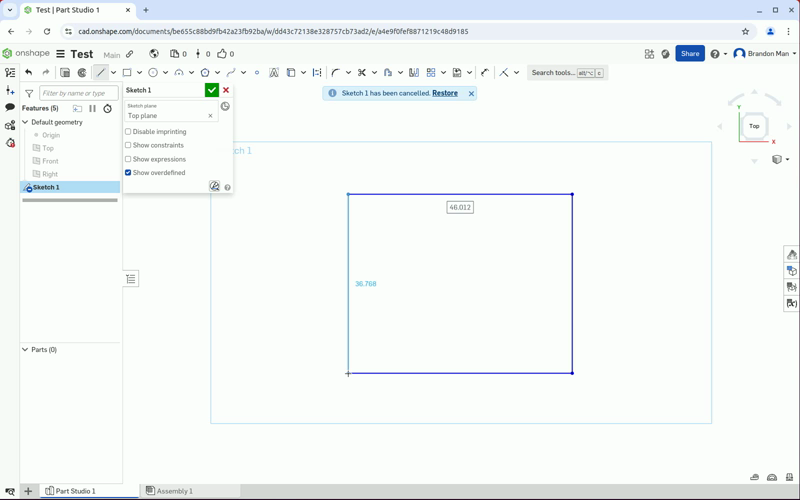
key(esc)
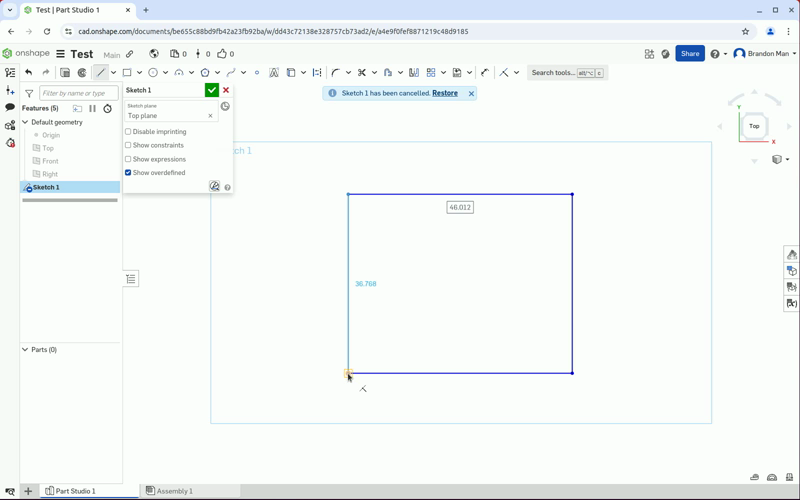
mouse_move(467, 311)
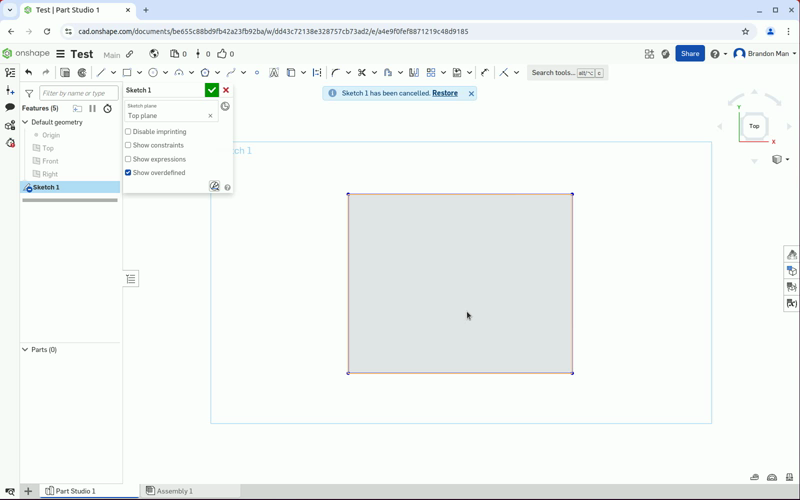
click(467, 311)
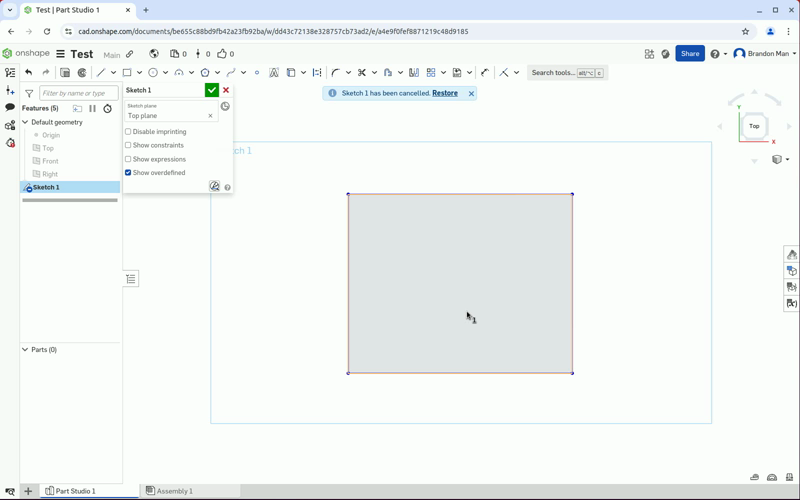
mouse_move(73, 352)
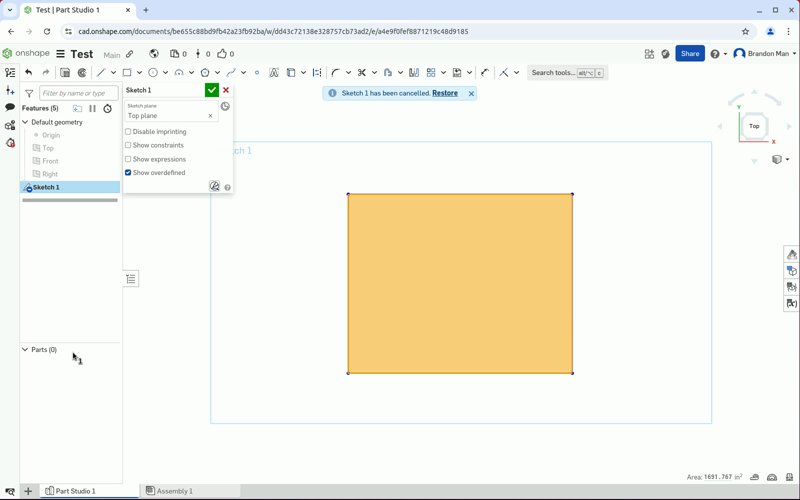
key(shift+y)
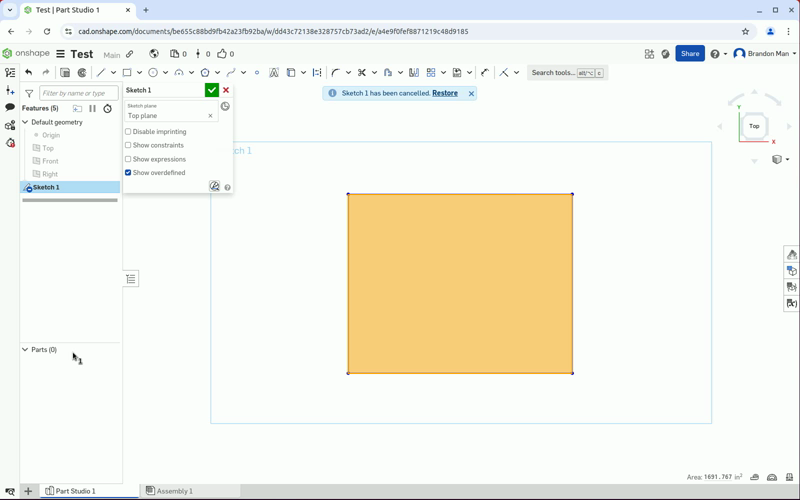
key(shift+e)
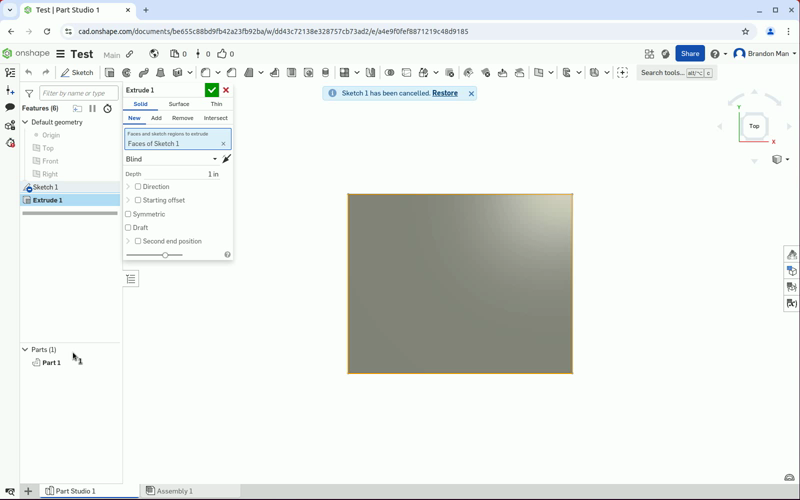
mouse_move(143, 106)
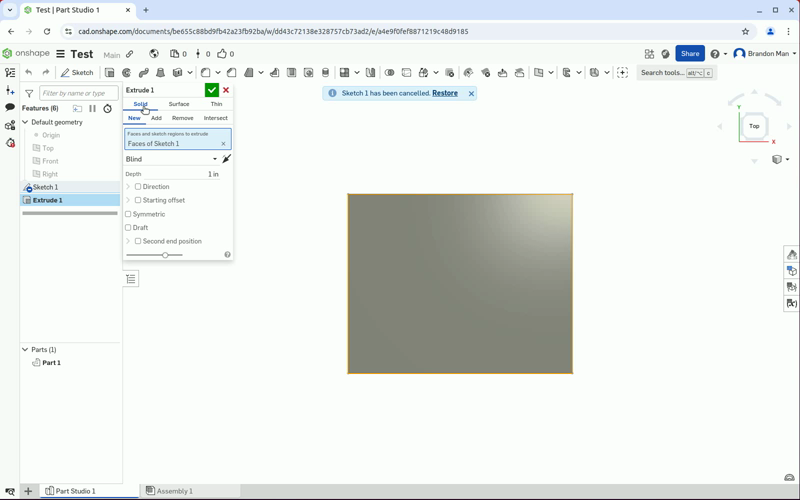
click(143, 106)
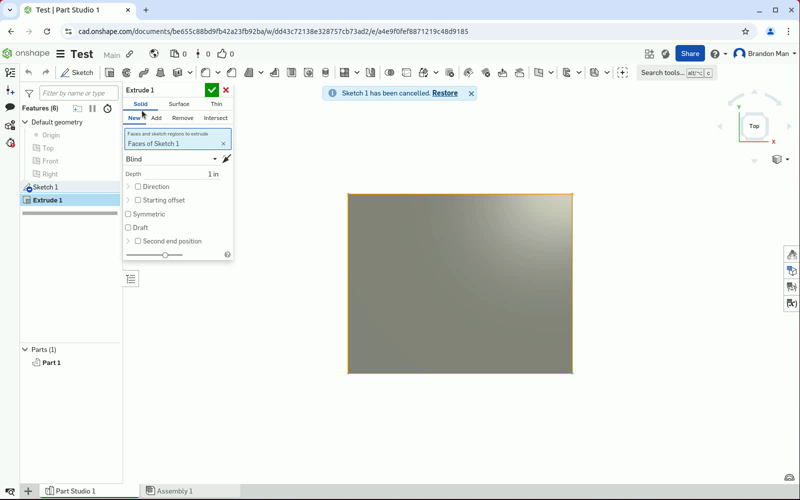
mouse_move(137, 120)
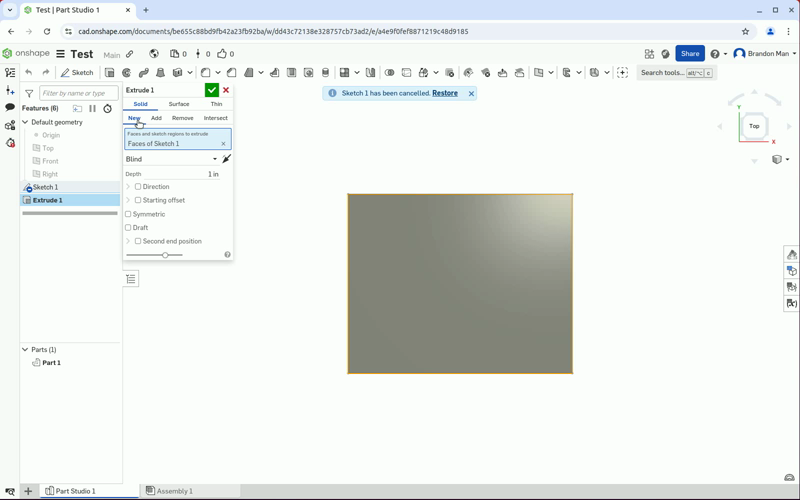
click(137, 120)
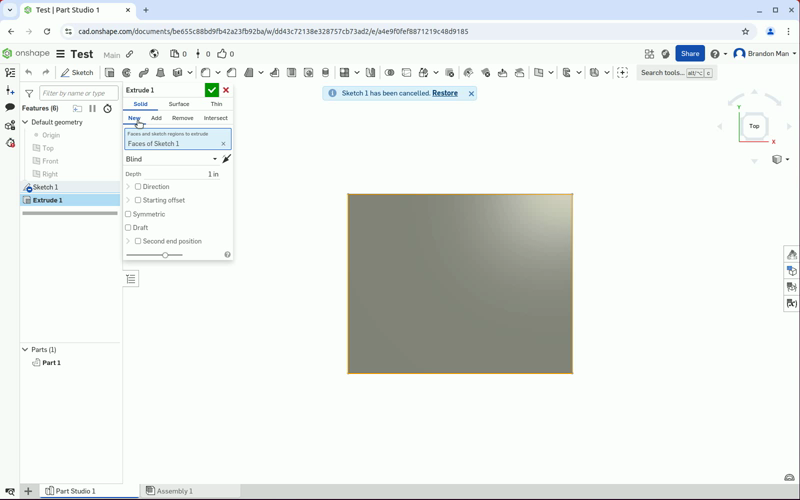
key(tab, 4)
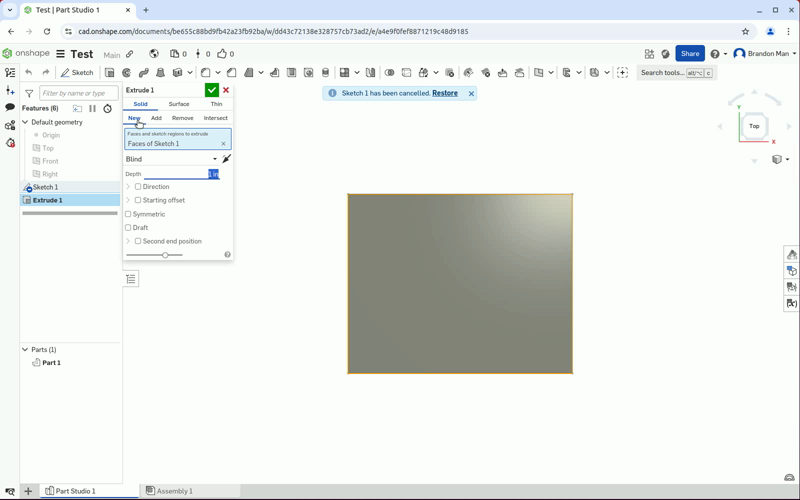
text(20.22)
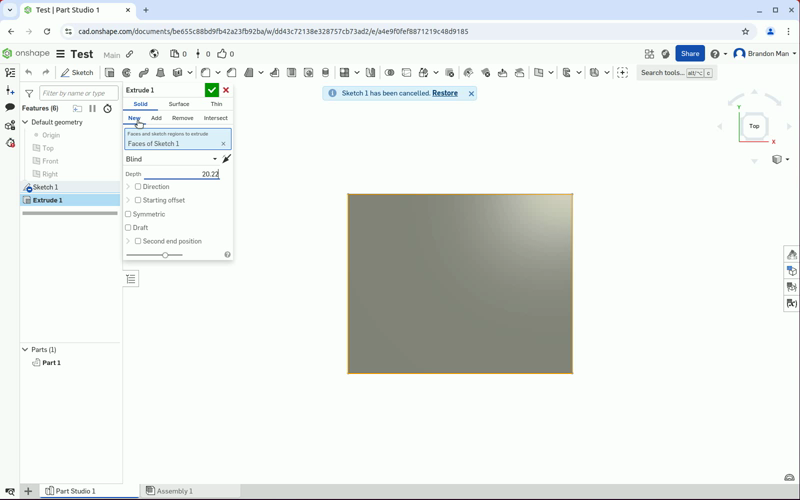
key(enter)
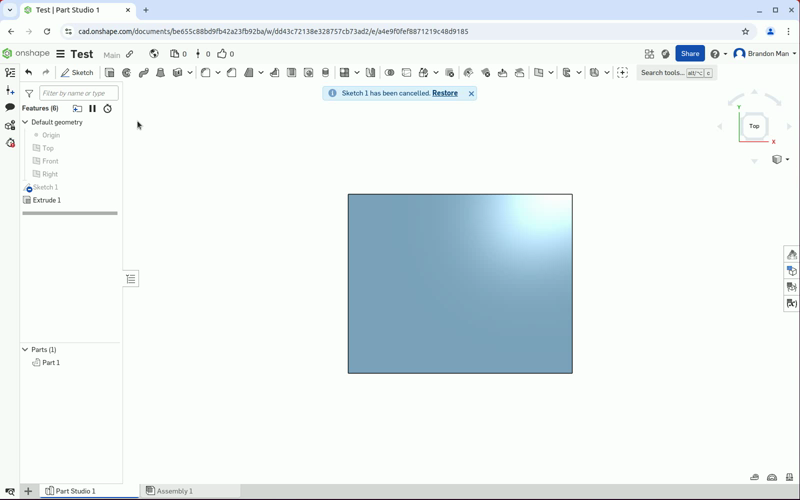
key(shift+h)
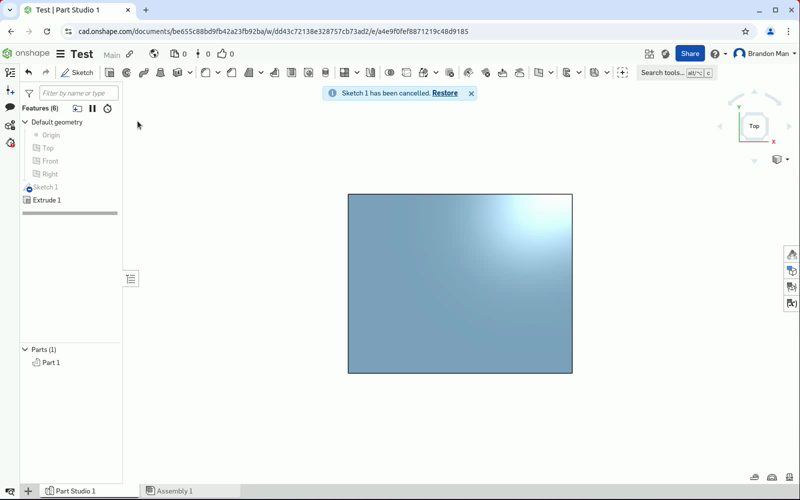
key(shift+h)
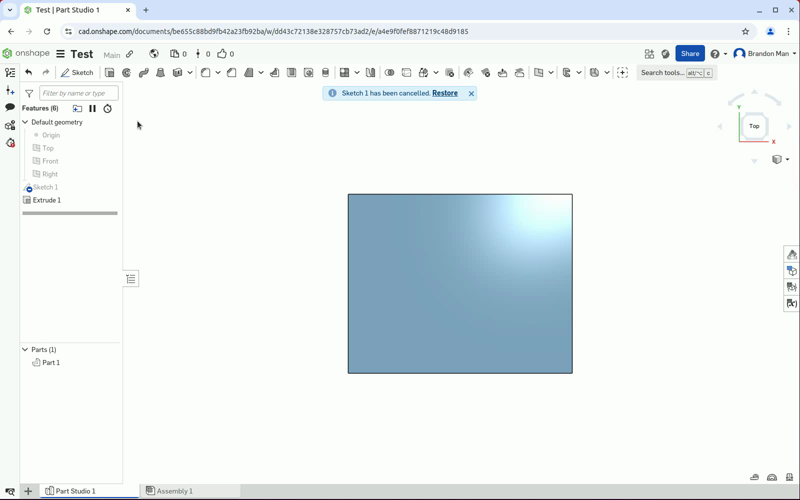
mouse_move(73, 189)
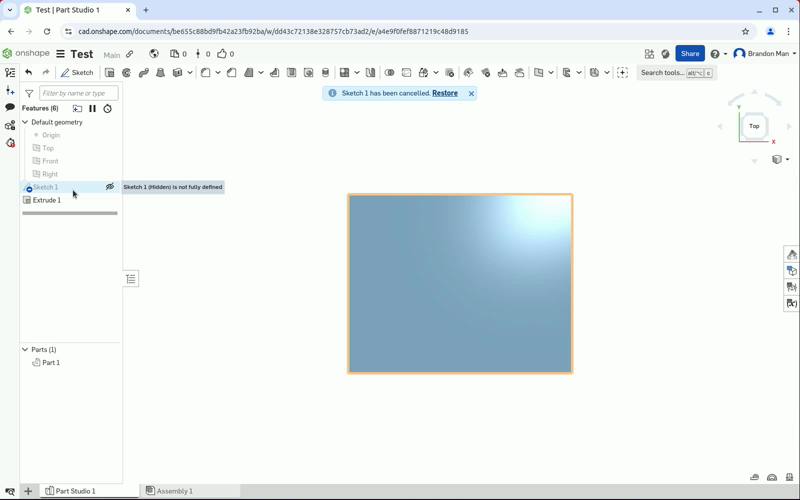
click(73, 189)
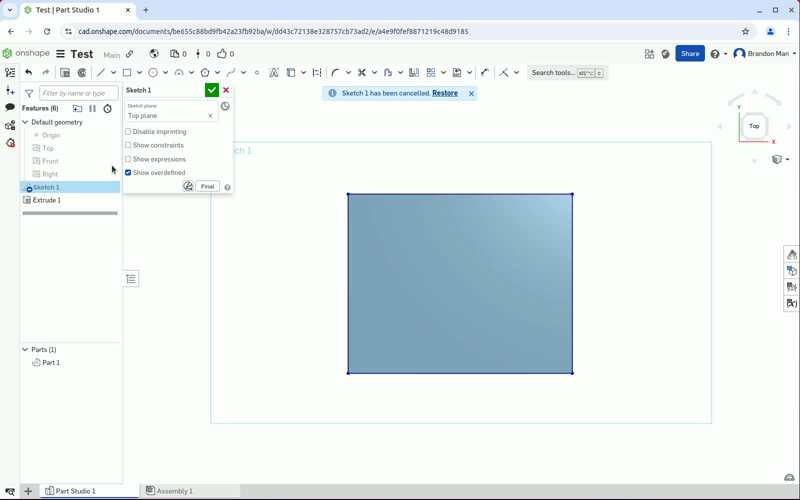
mouse_move(229, 92)
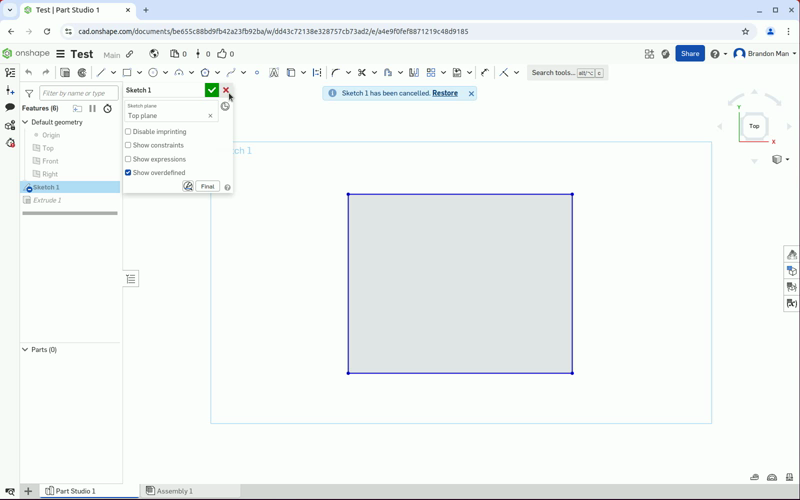
click(229, 92)
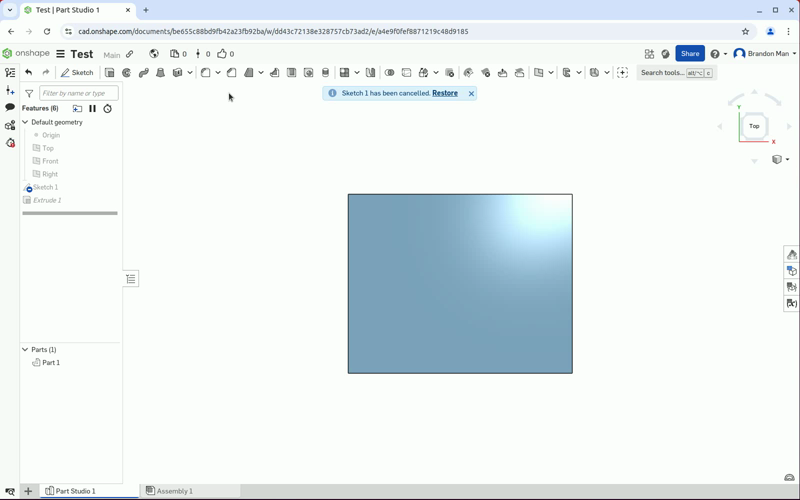
mouse_move(541, 75)
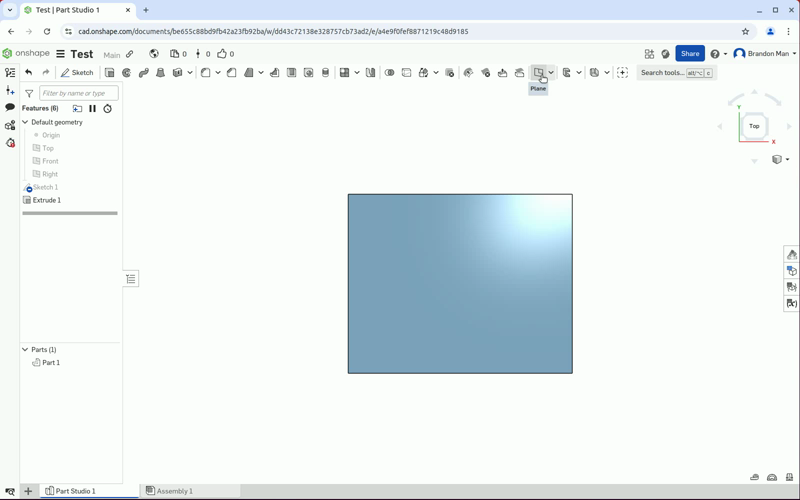
click(541, 75)
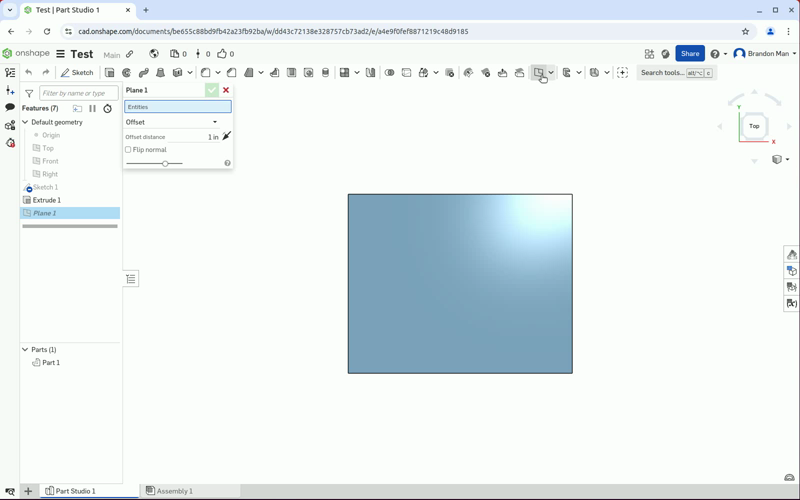
mouse_move(73, 150)
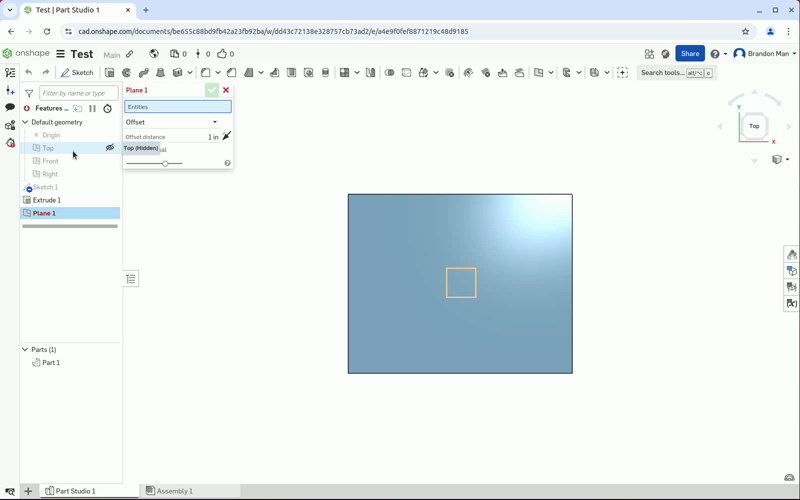
click(73, 150)
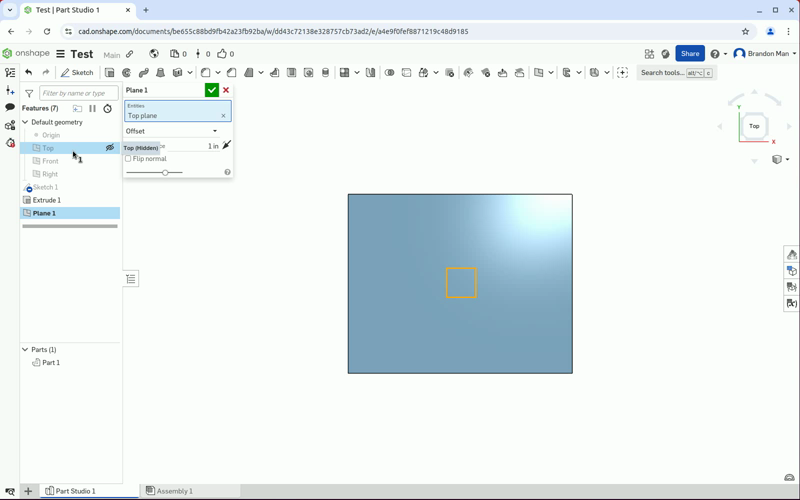
key(tab, 2)
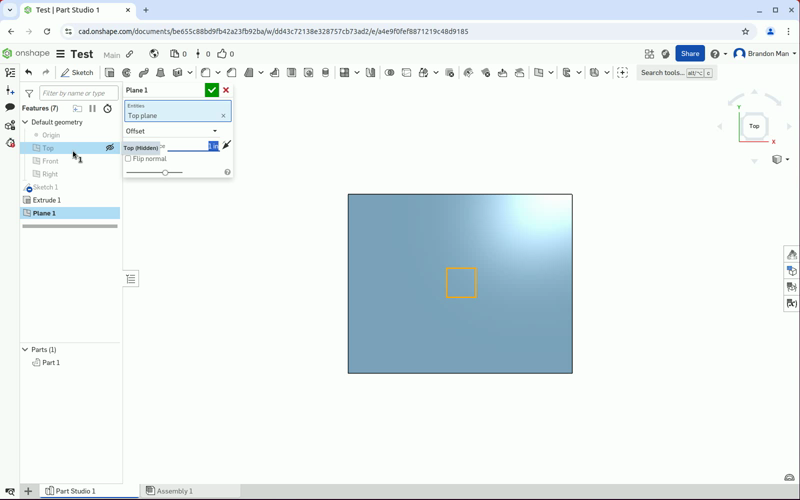
text(20.212)
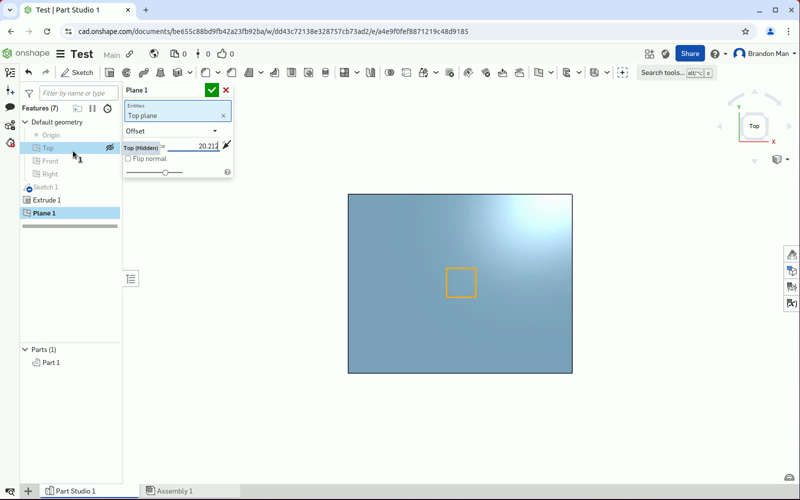
key(enter, 2)
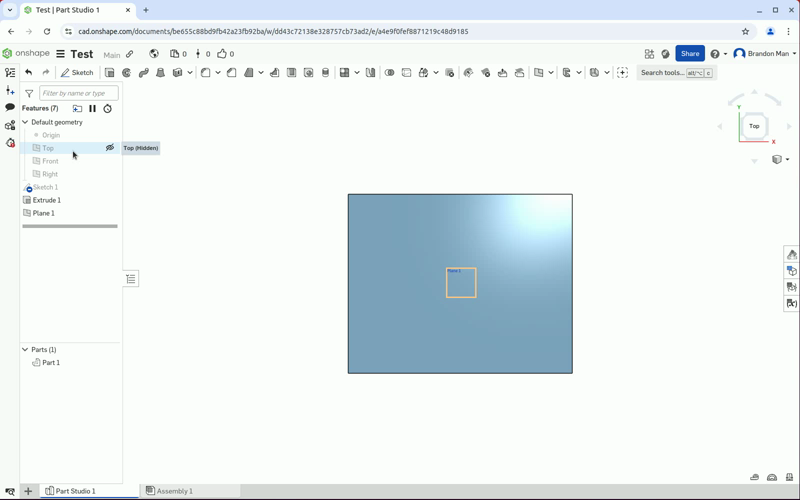
key(shift+s)
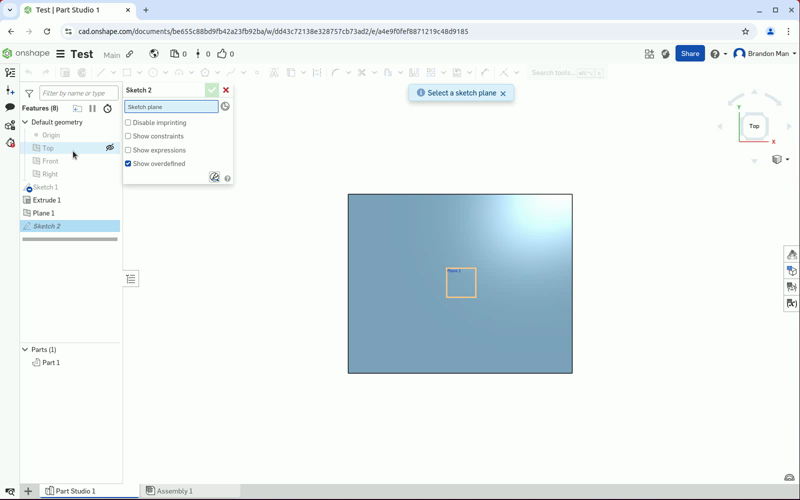
mouse_move(73, 215)
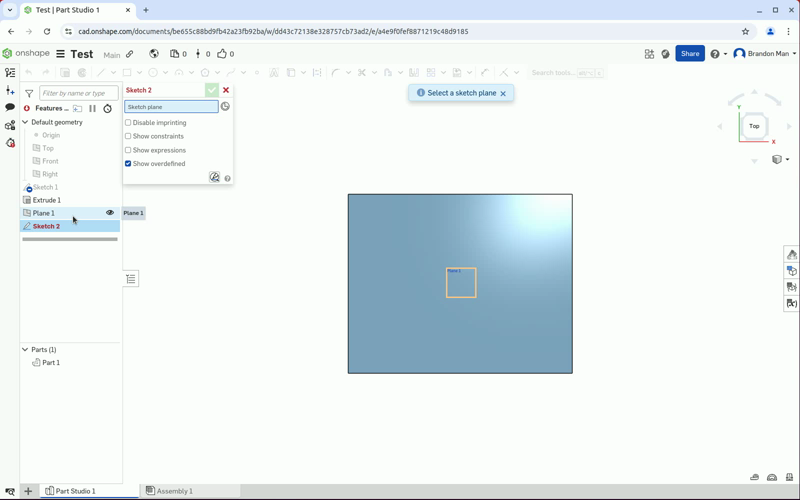
click(73, 215)
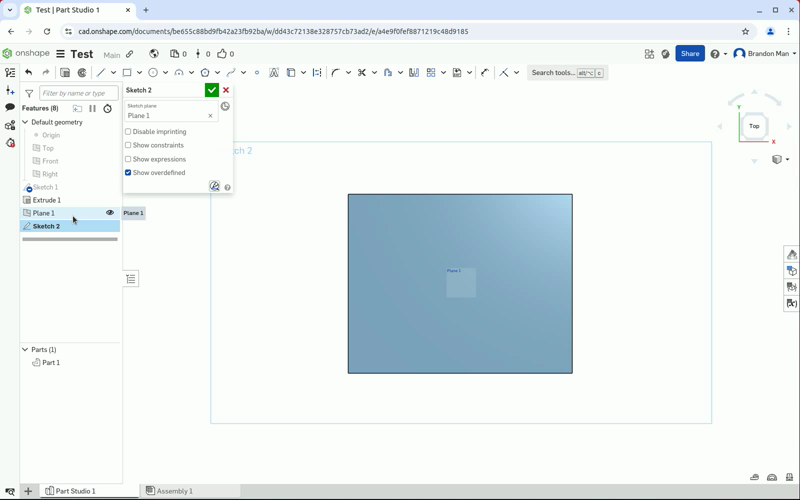
mouse_move(73, 352)
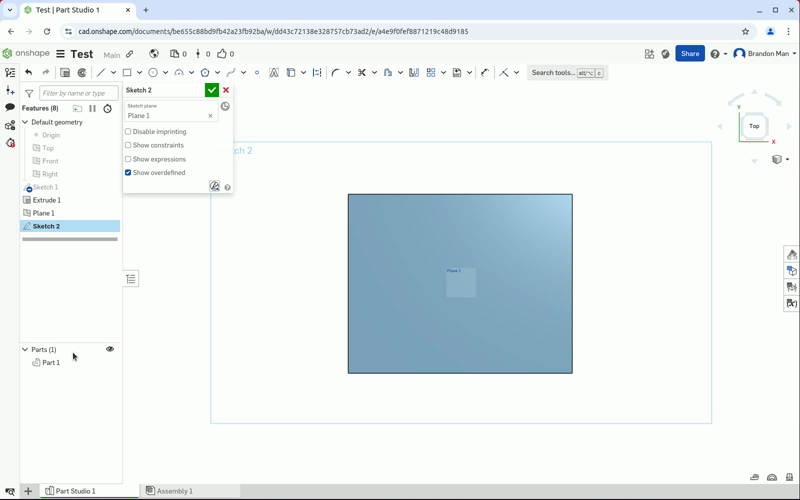
key(y)
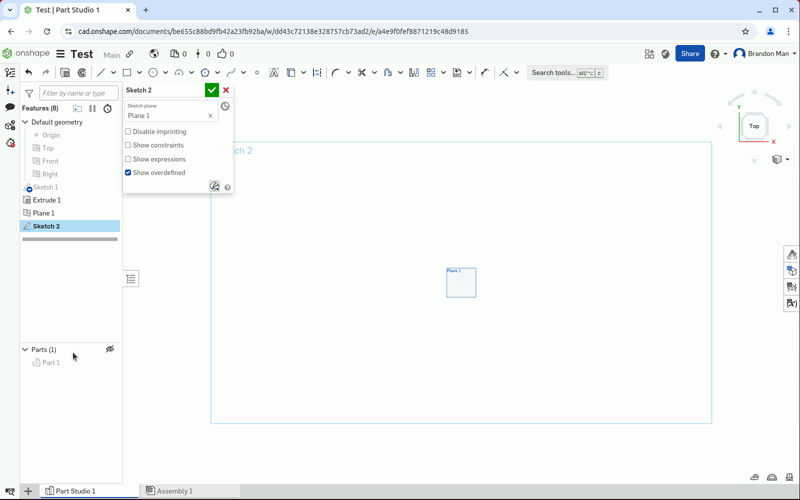
key(c)
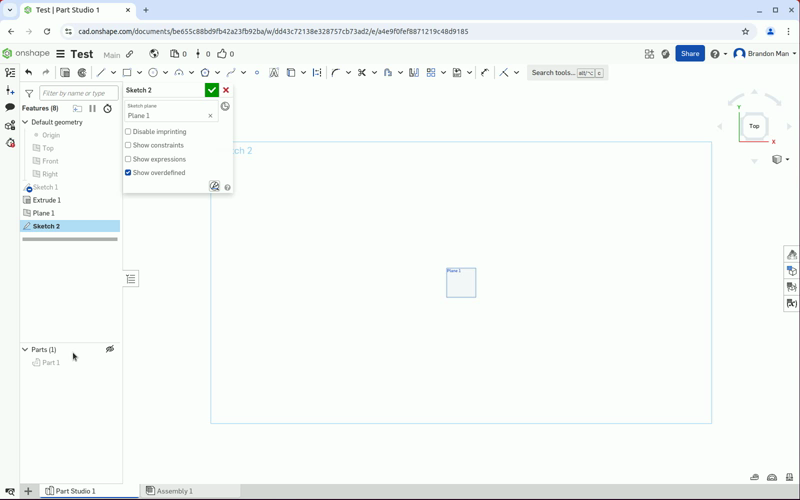
key_down(shift)
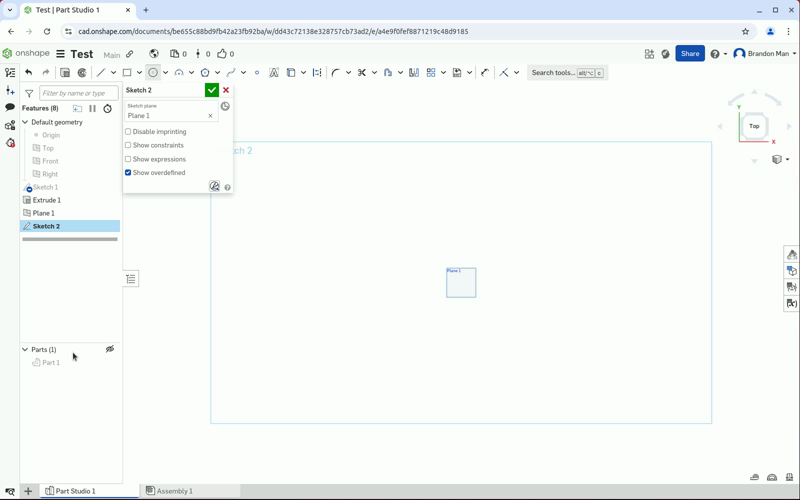
mouse_move(461, 282)
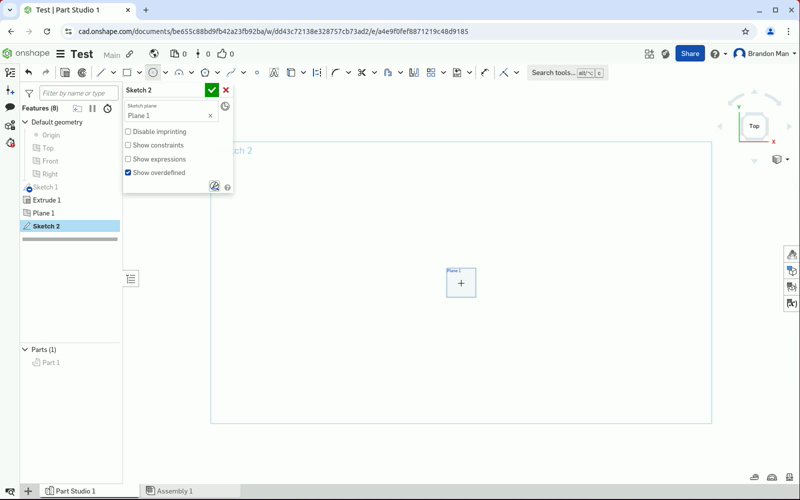
click(461, 282)
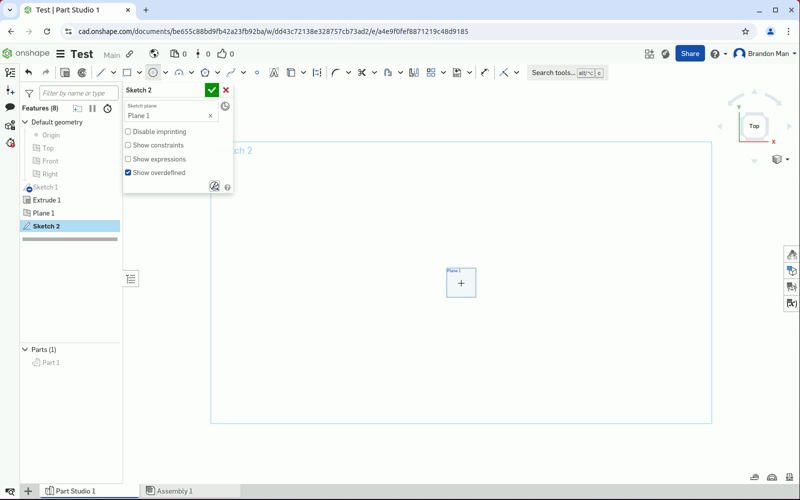
key_up(shift)
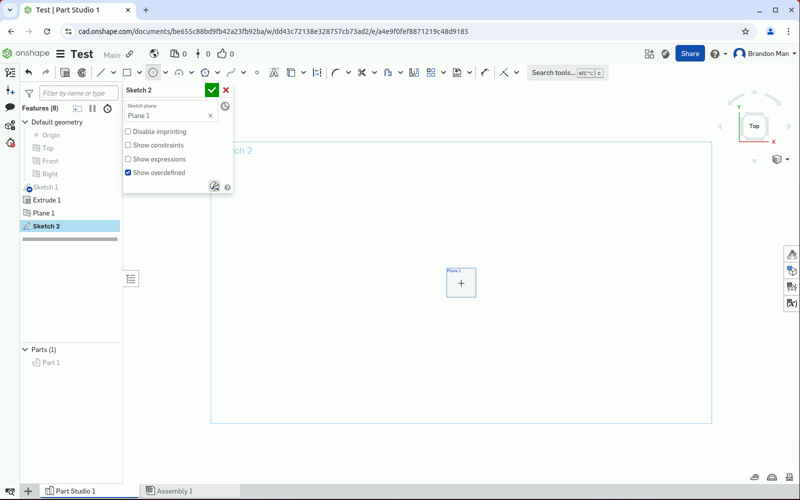
mouse_move(540, 282)
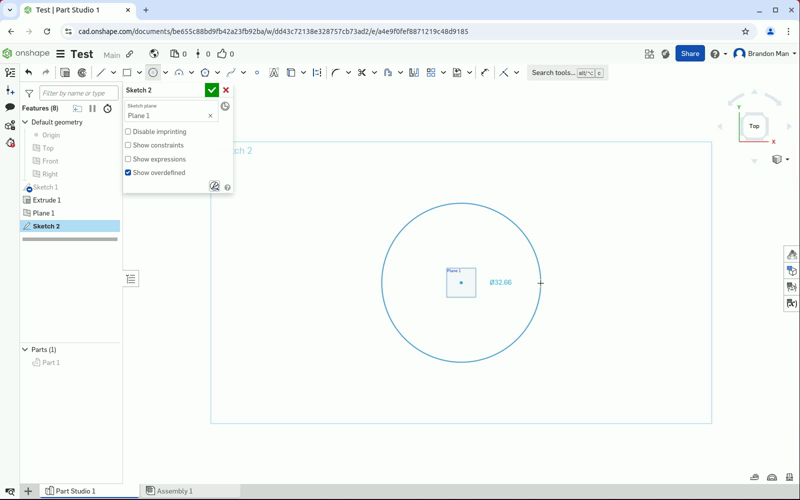
click(540, 282)
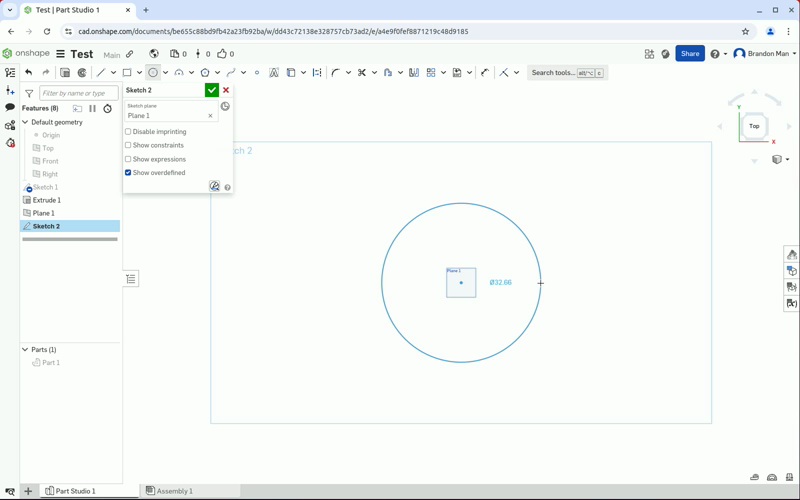
key(esc)
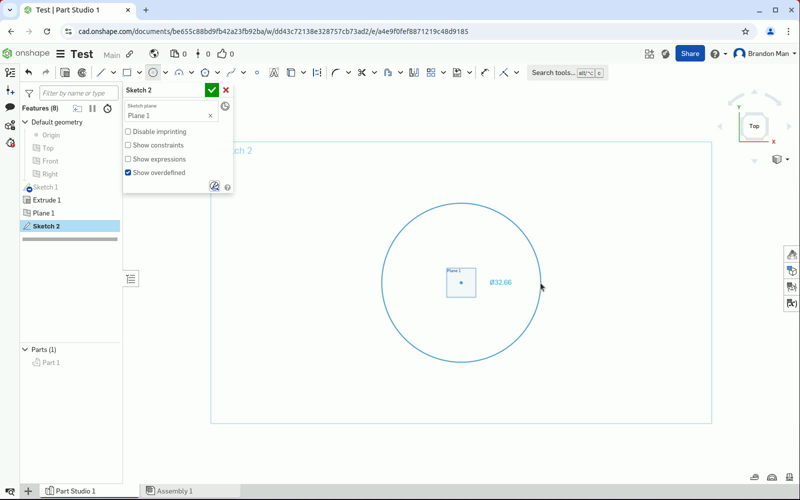
mouse_move(484, 327)
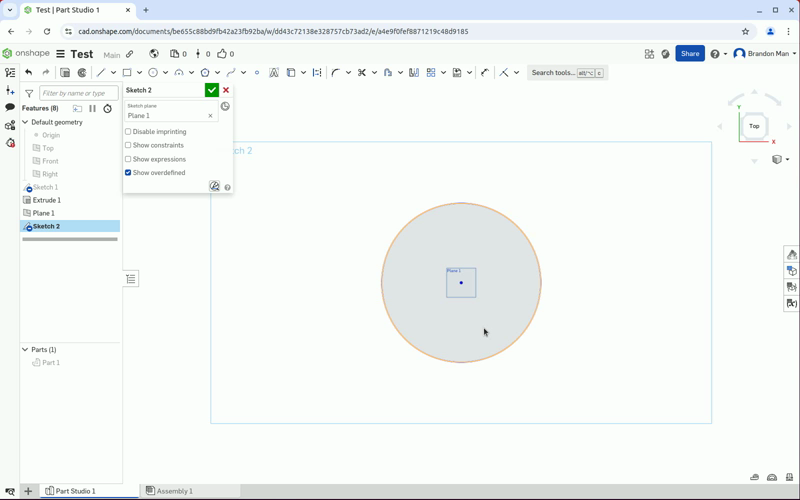
click(484, 327)
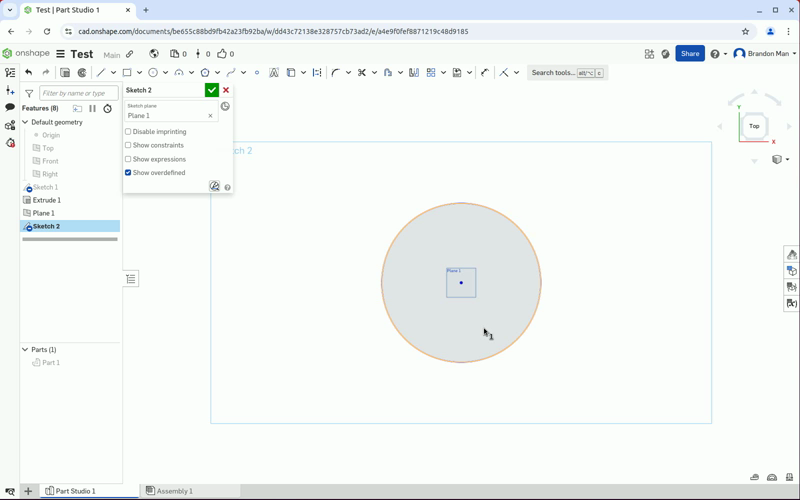
mouse_move(73, 352)
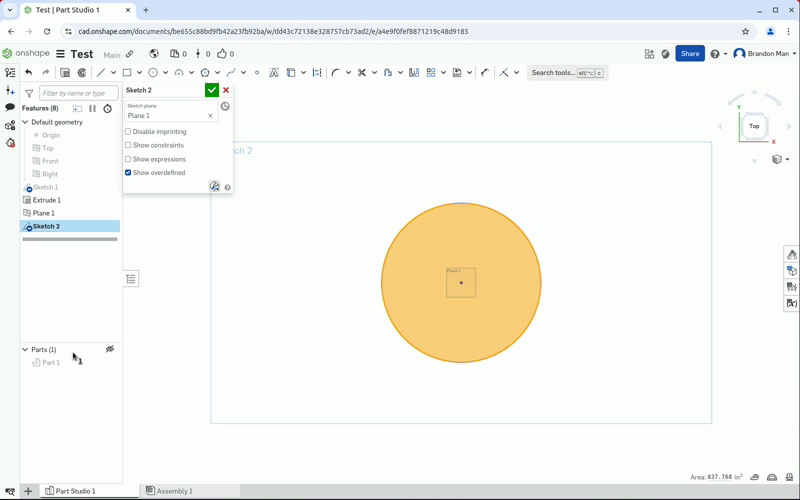
key(shift+y)
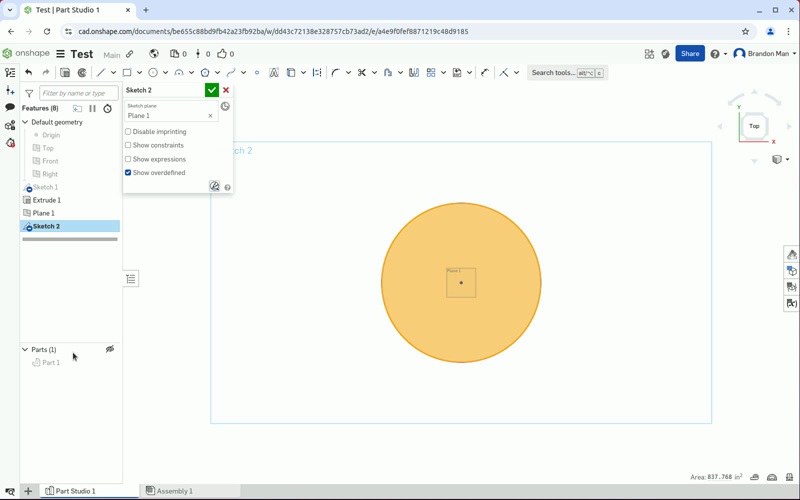
key(shift+e)
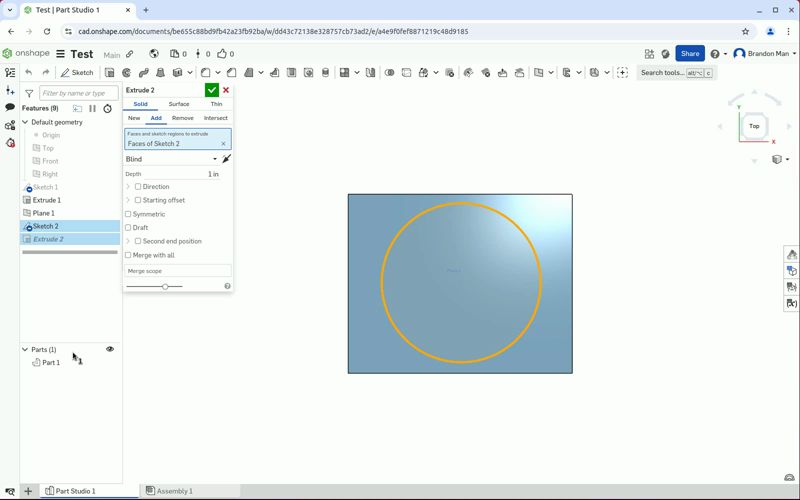
mouse_move(143, 106)
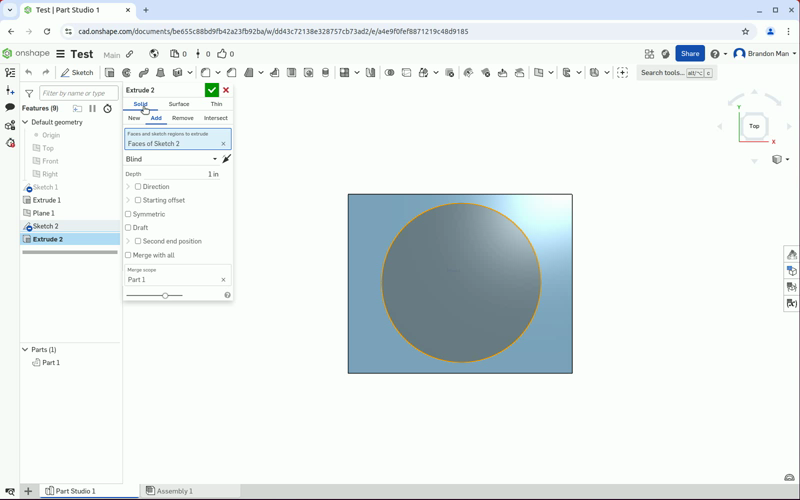
click(143, 106)
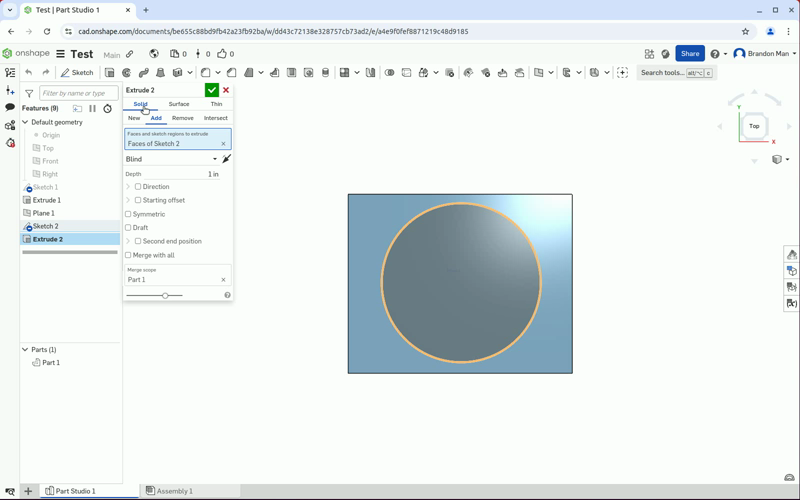
mouse_move(186, 120)
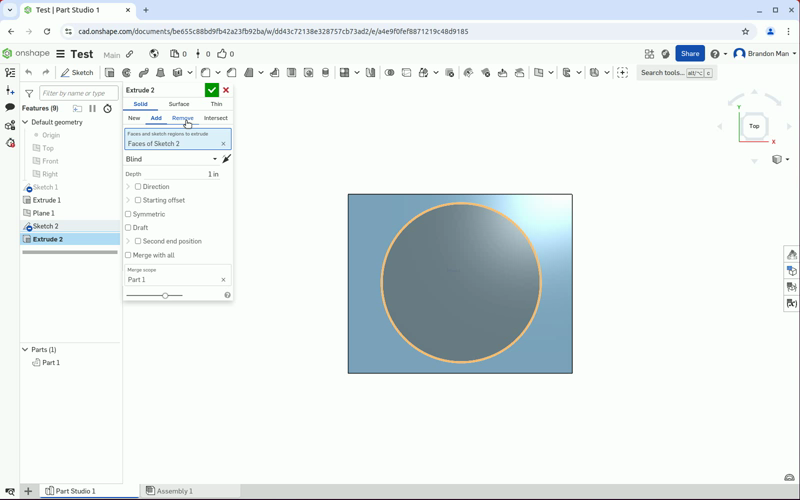
click(186, 120)
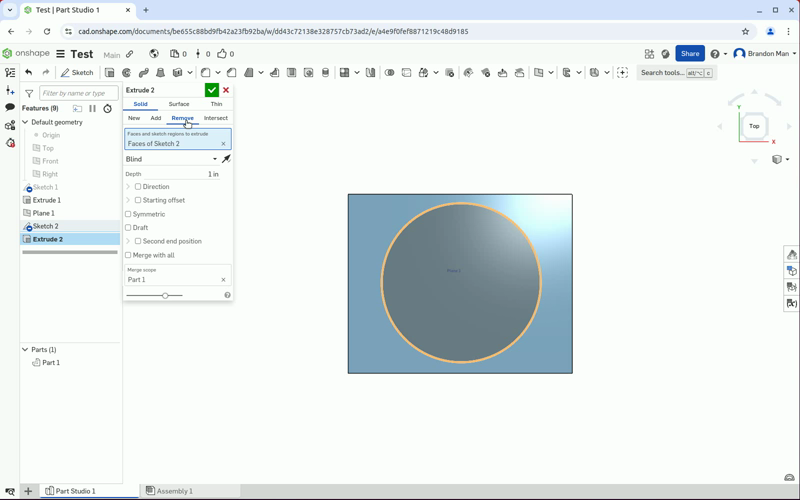
key(tab, 4)
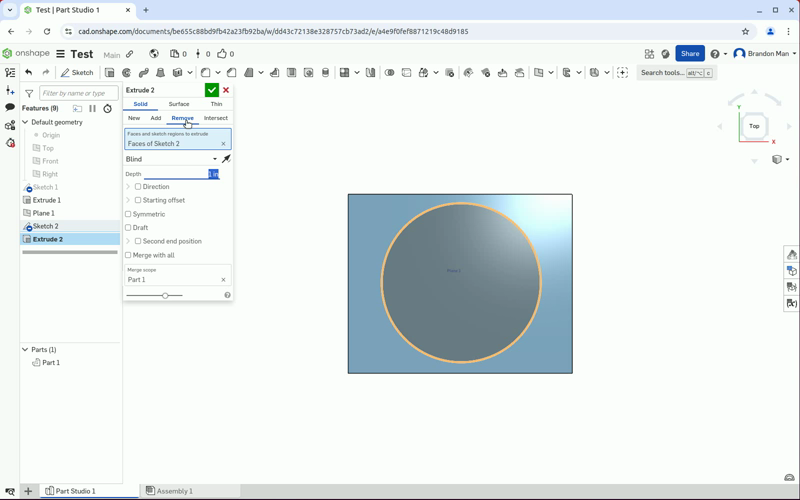
text(20.22)
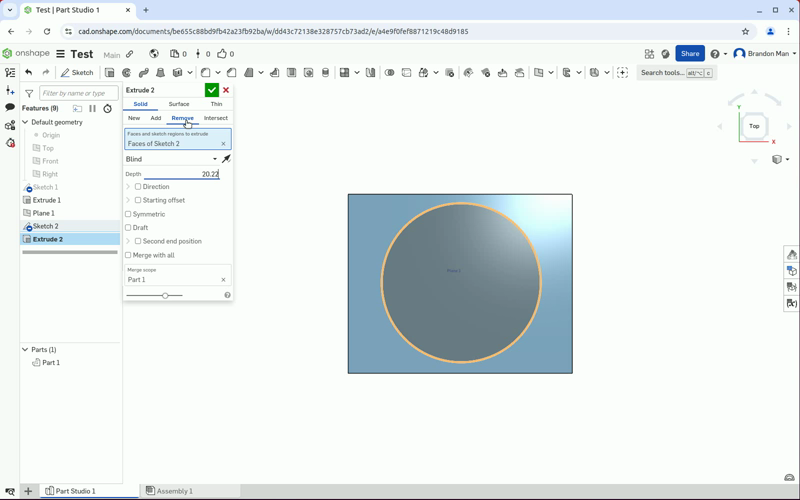
key(tab, 6)
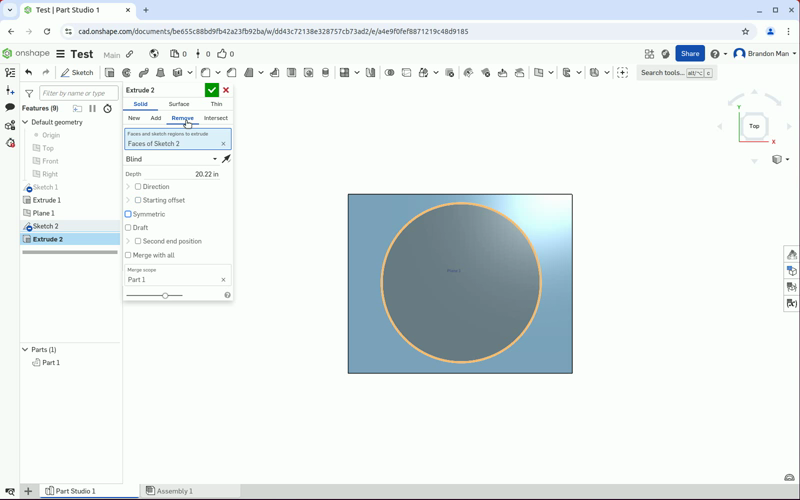
key(space)
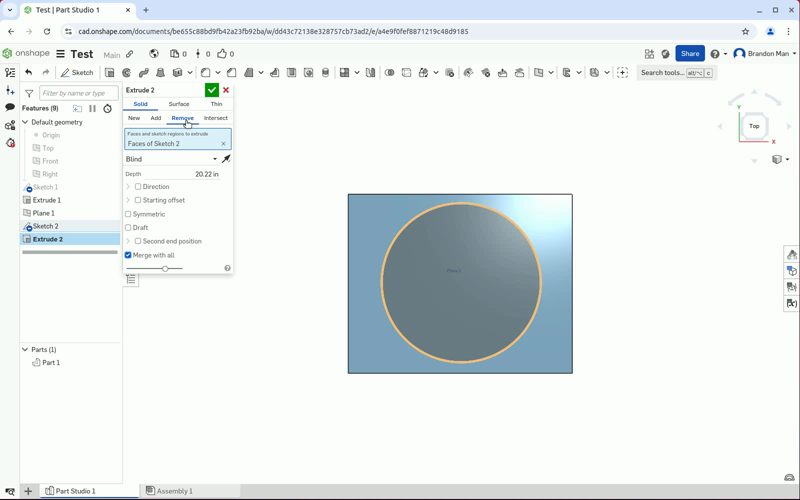
key(enter)
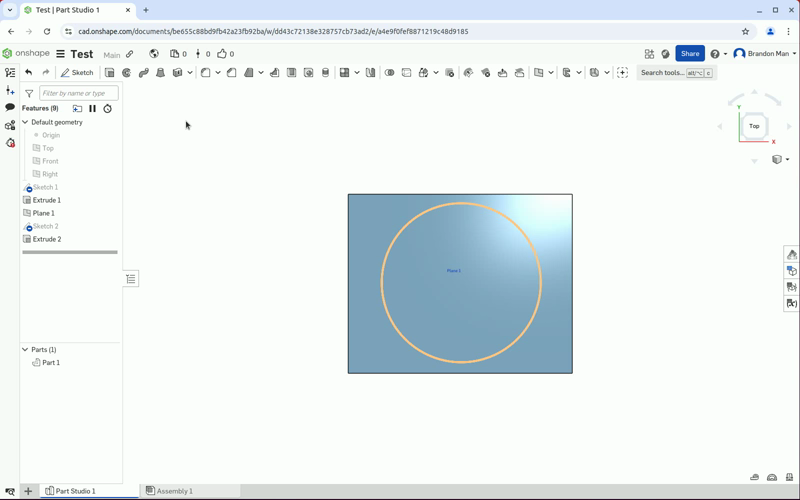
key(shift+h)
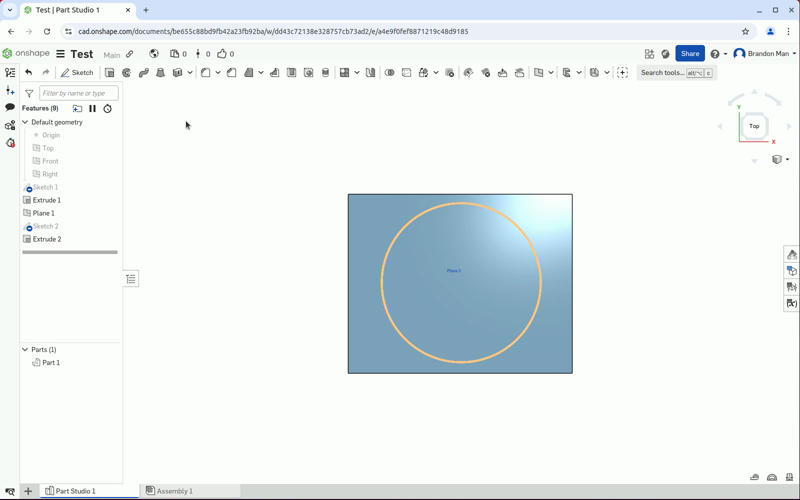
key(shift+h)
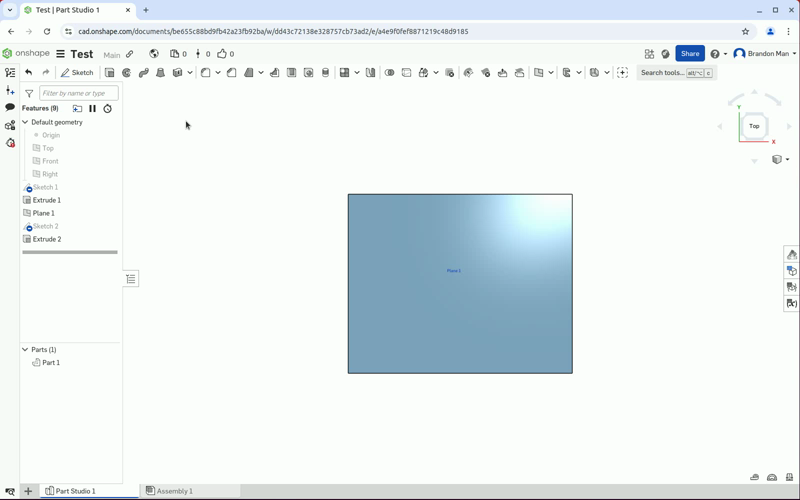
mouse_move(73, 189)
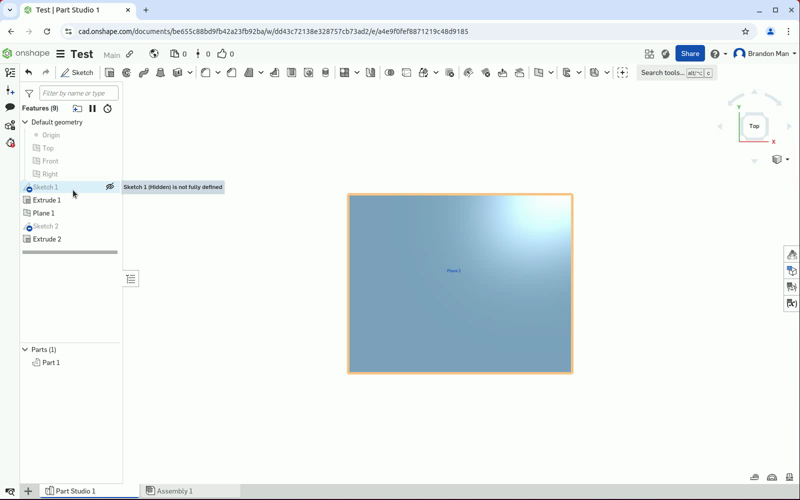
click(73, 189)
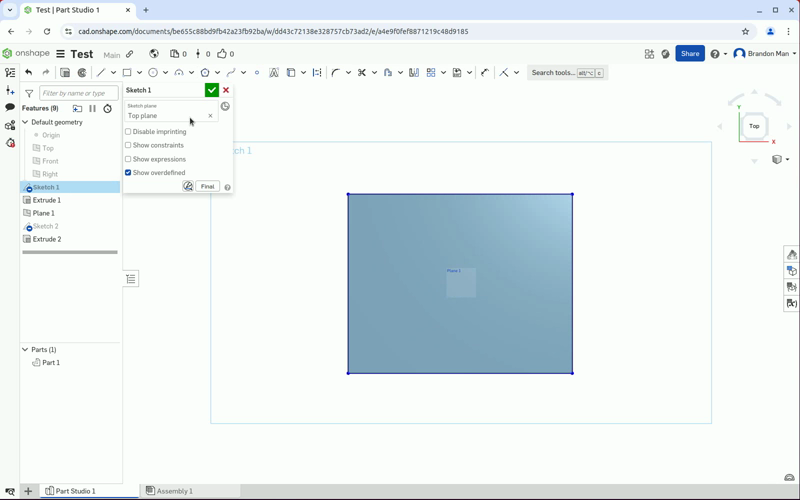
mouse_move(229, 92)
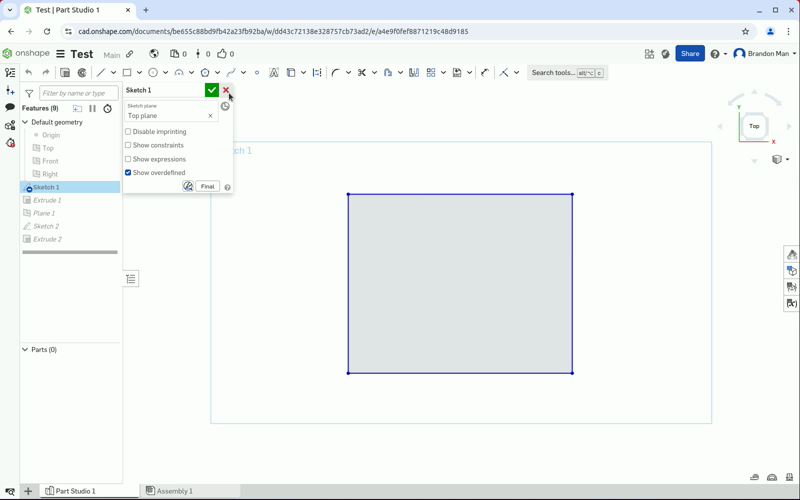
click(229, 92)
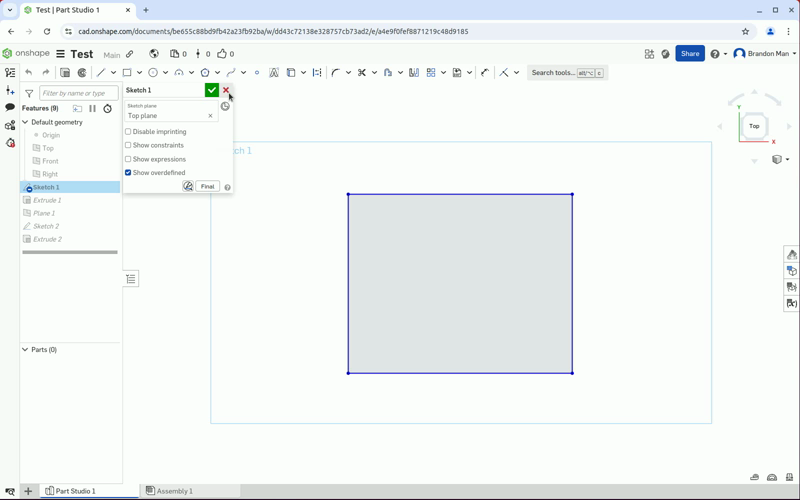
key(shift+s)
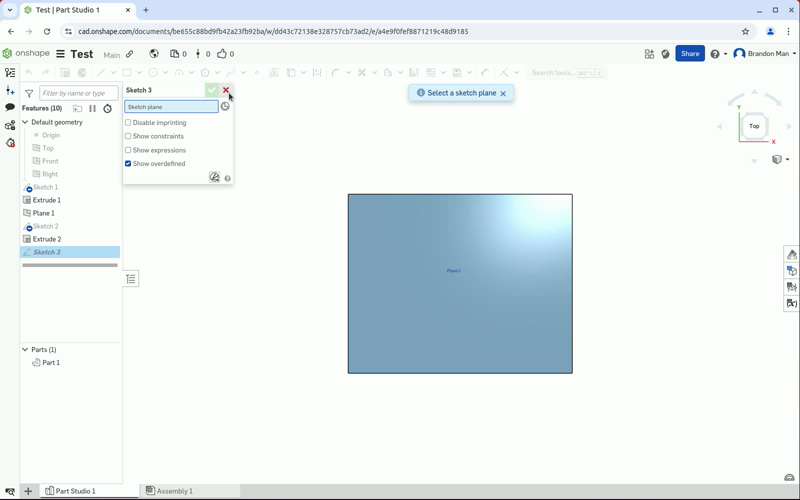
mouse_move(73, 215)
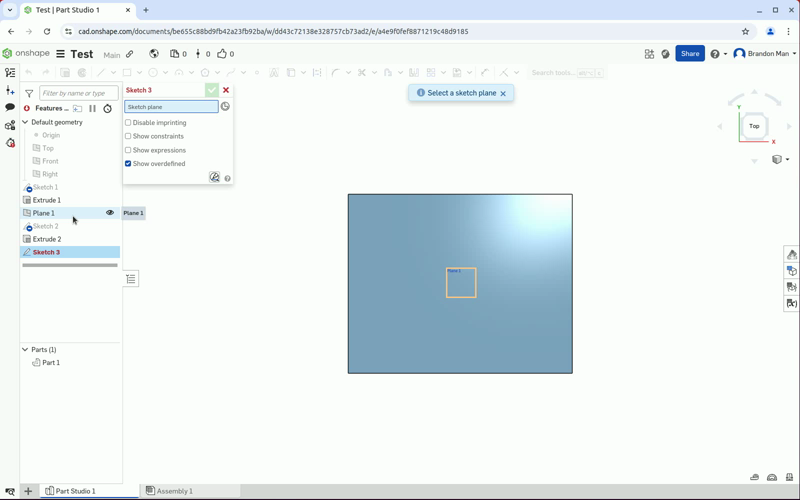
click(73, 215)
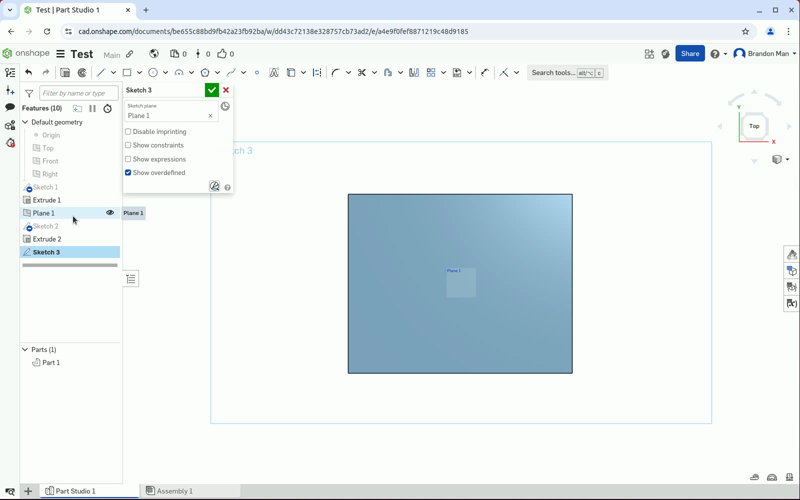
mouse_move(73, 352)
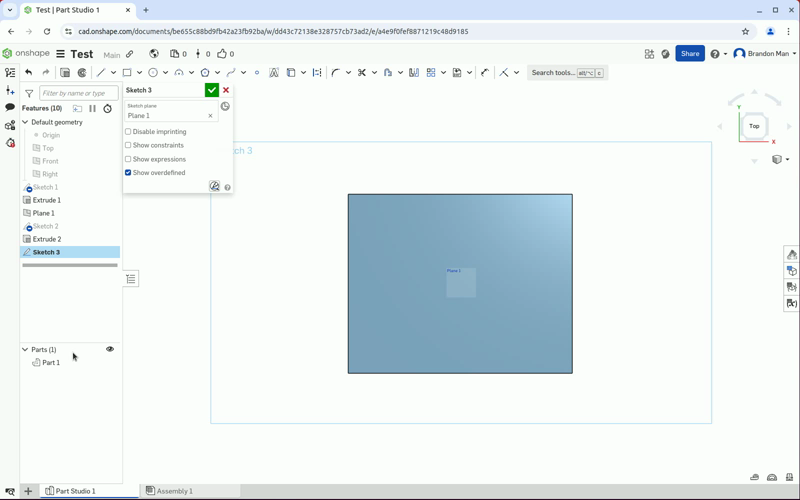
key(y)
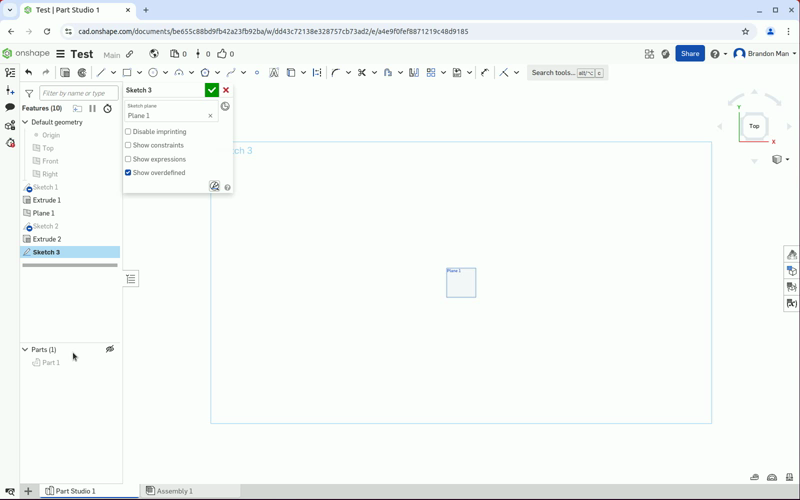
key(l)
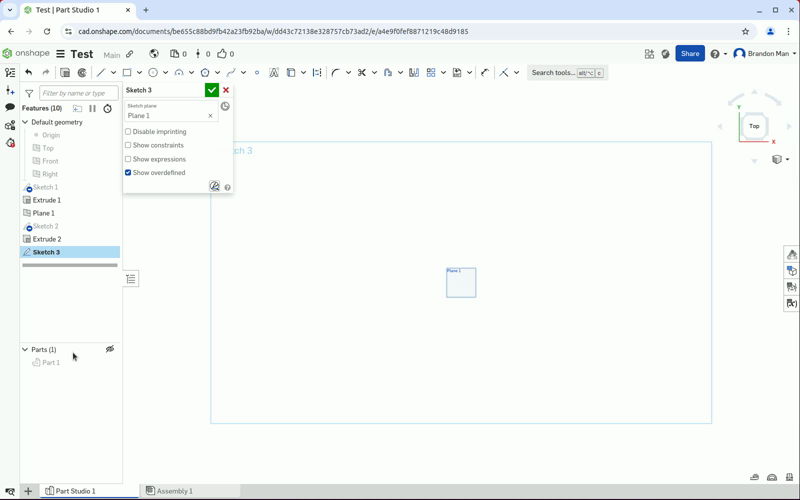
key_down(shift)
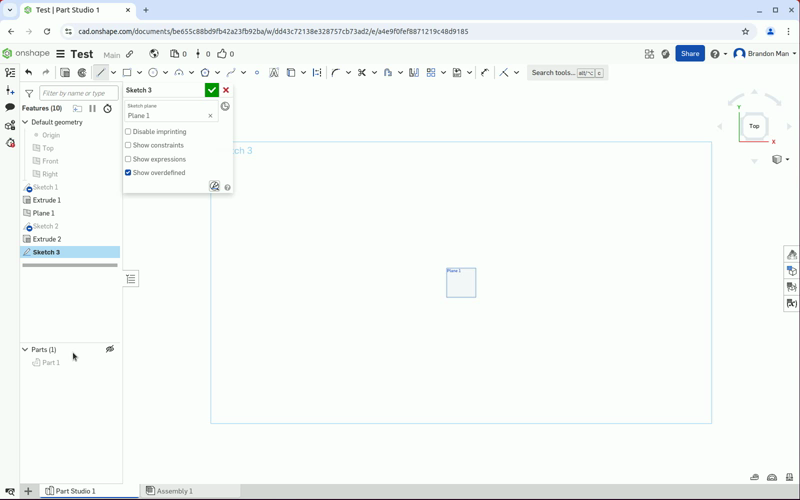
mouse_move(429, 192)
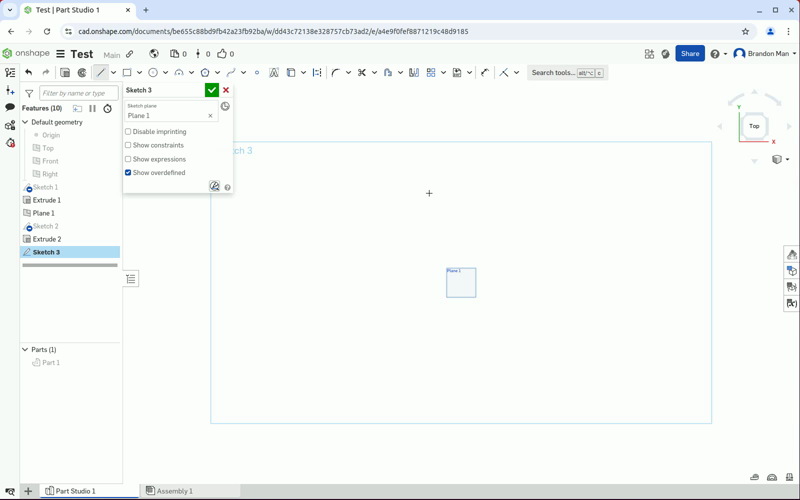
click(429, 192)
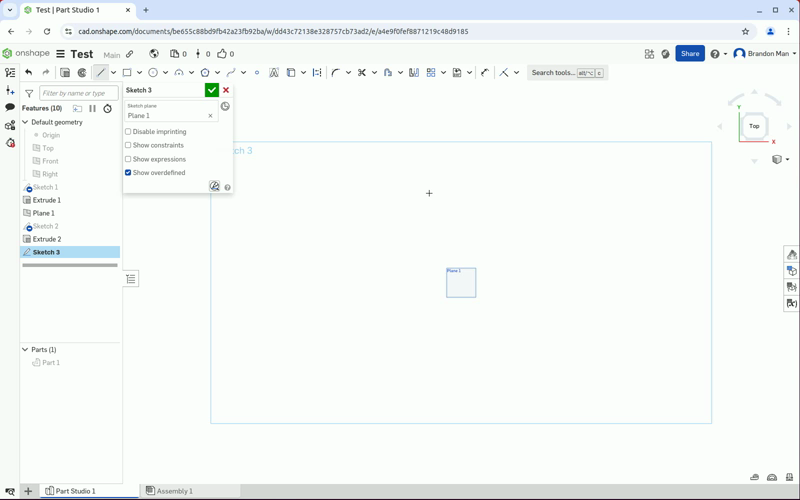
key_up(shift)
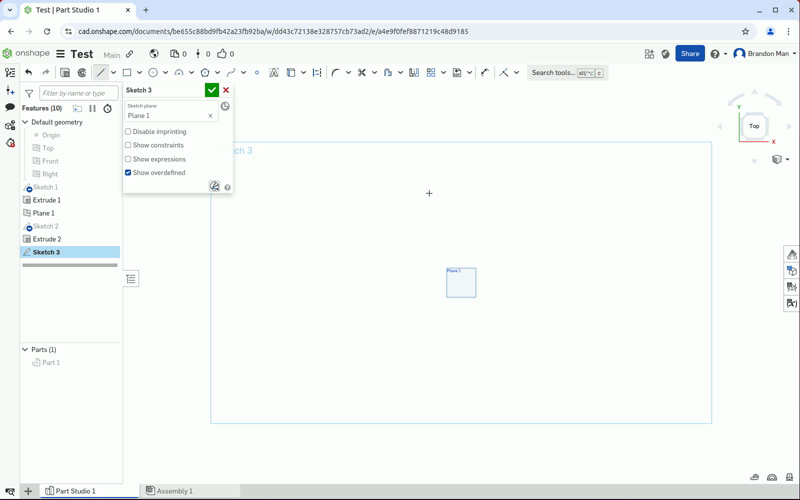
key_down(shift)
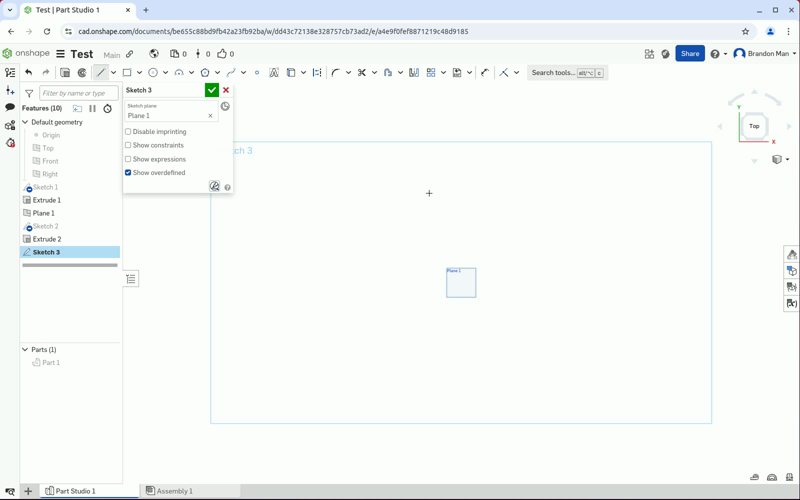
mouse_move(459, 192)
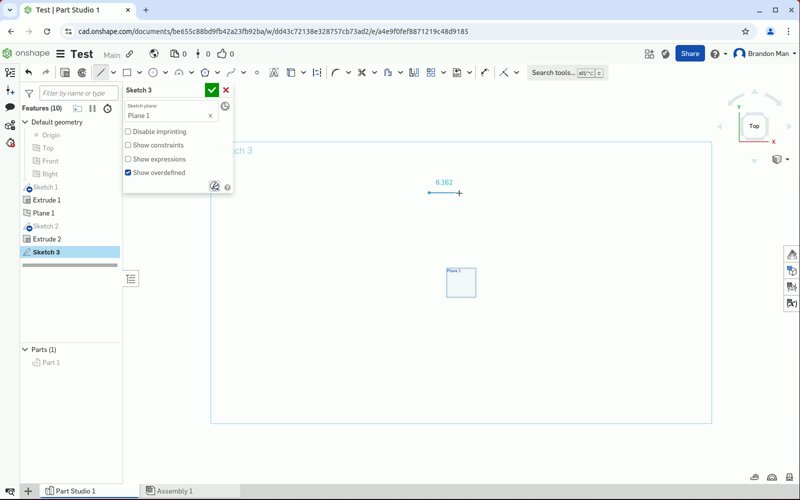
mouse_move(436, 207)
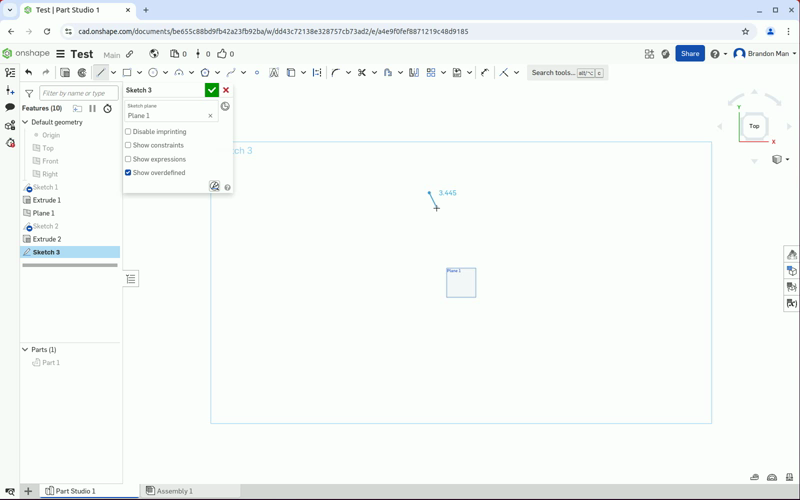
click(436, 207)
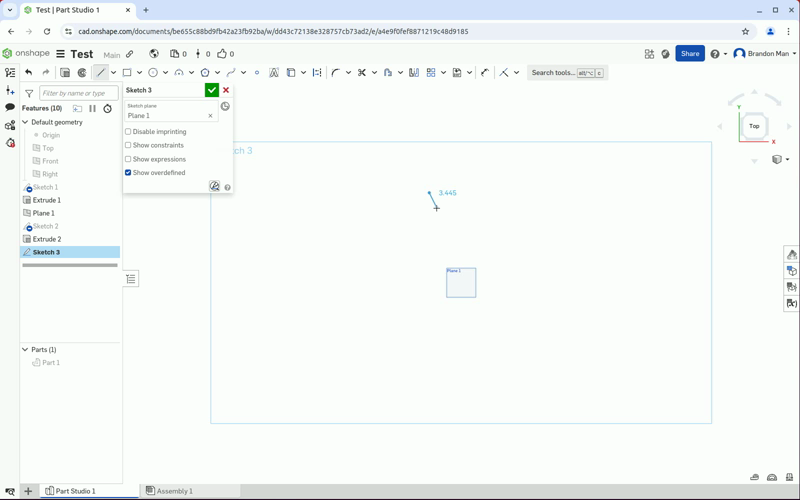
key_up(shift)
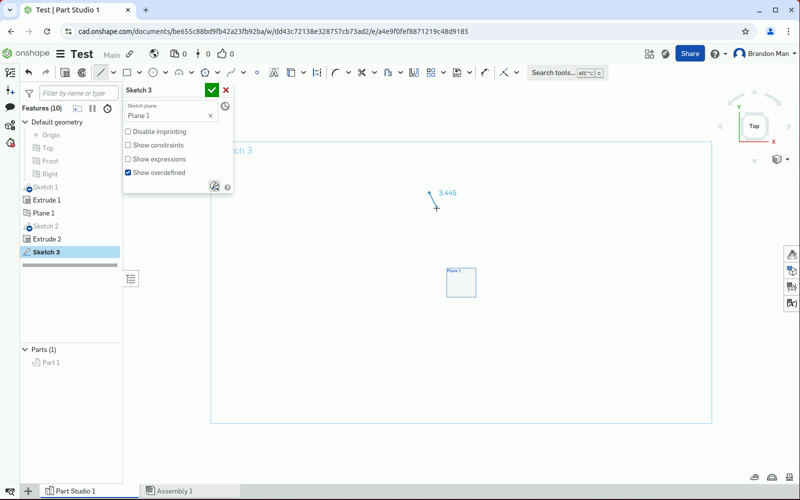
key(esc)
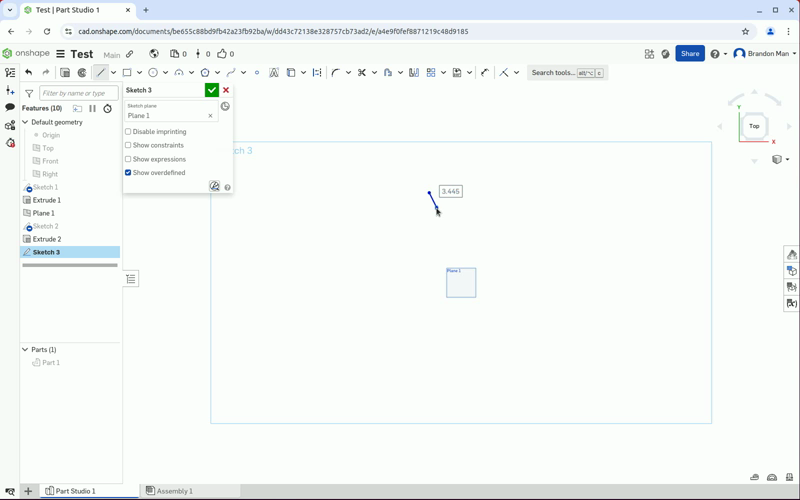
key(a)
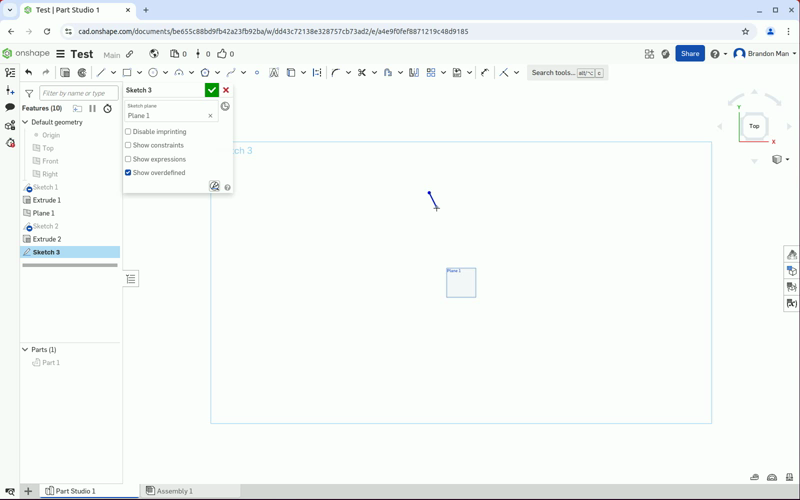
mouse_move(436, 207)
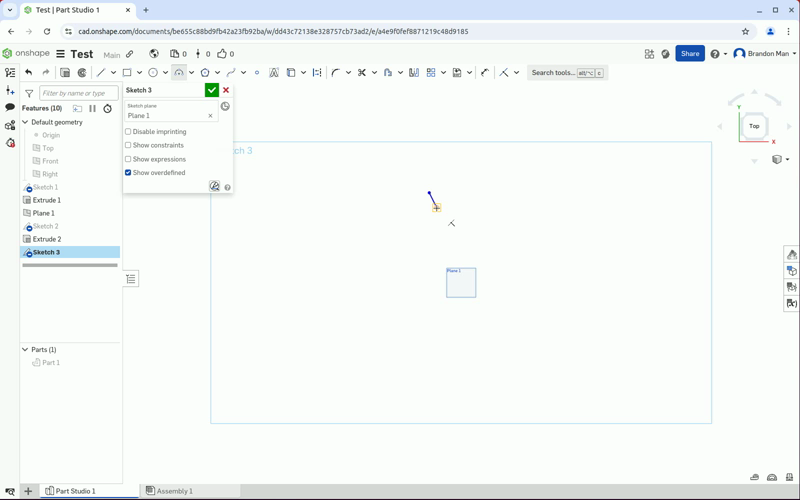
click(436, 207)
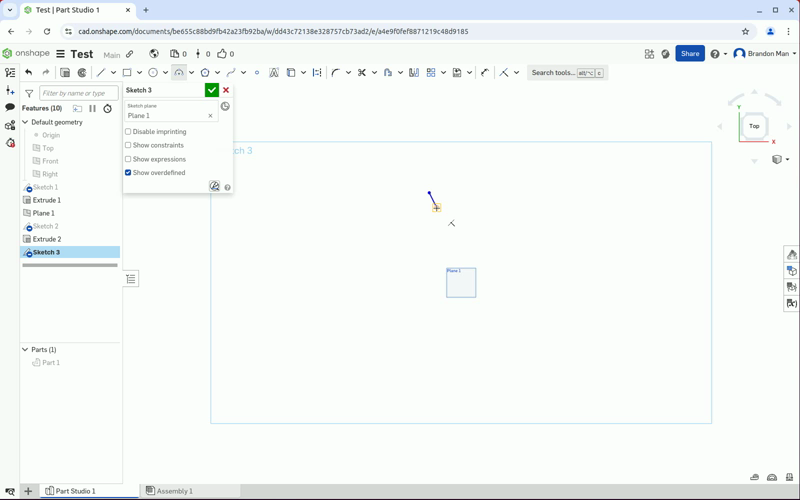
key_down(shift)
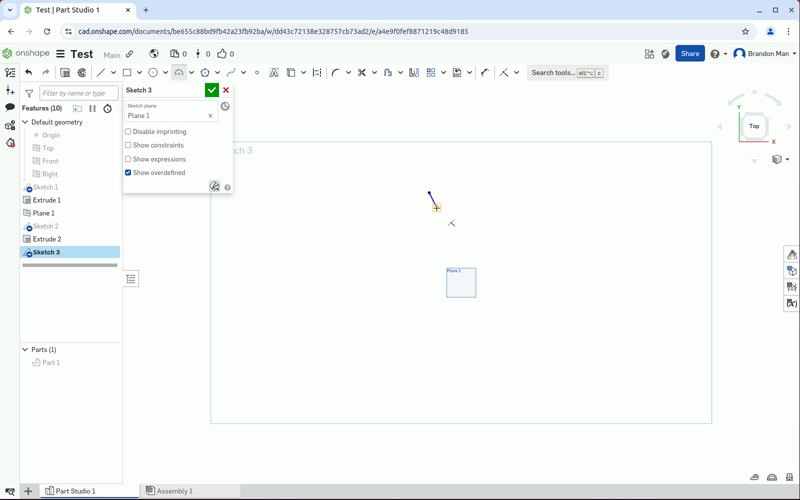
mouse_move(512, 342)
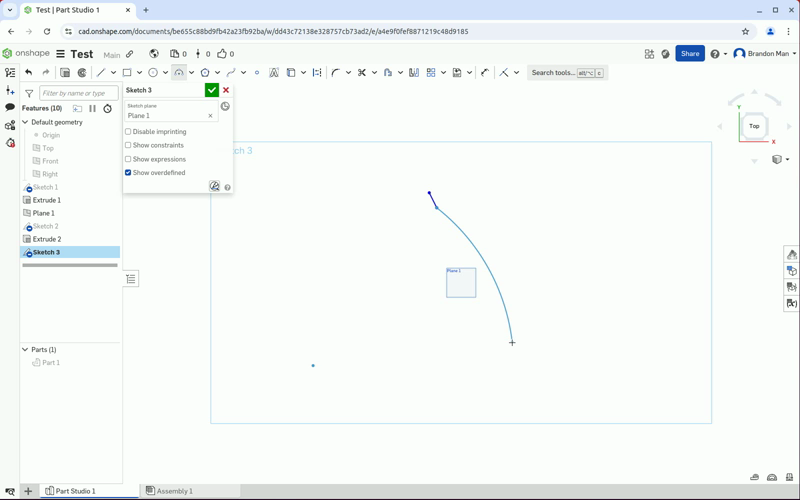
click(512, 342)
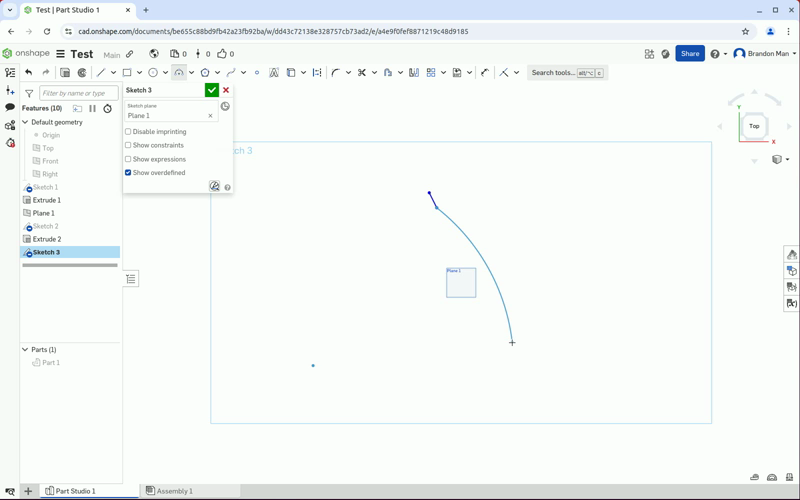
mouse_move(529, 243)
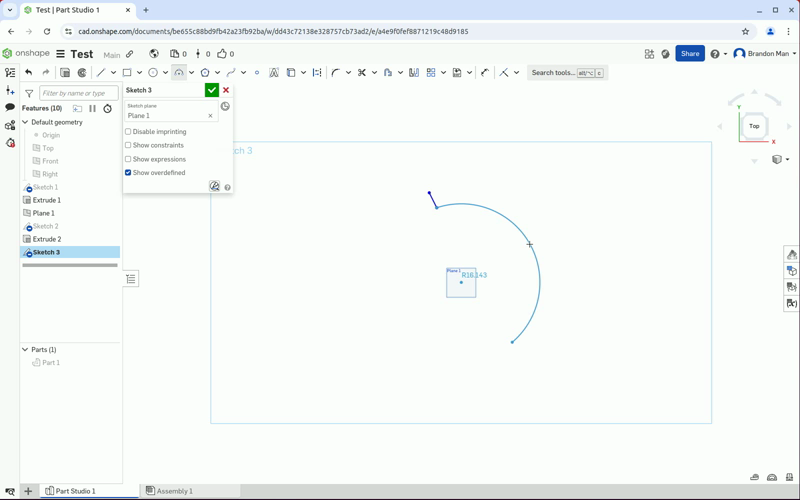
click(529, 243)
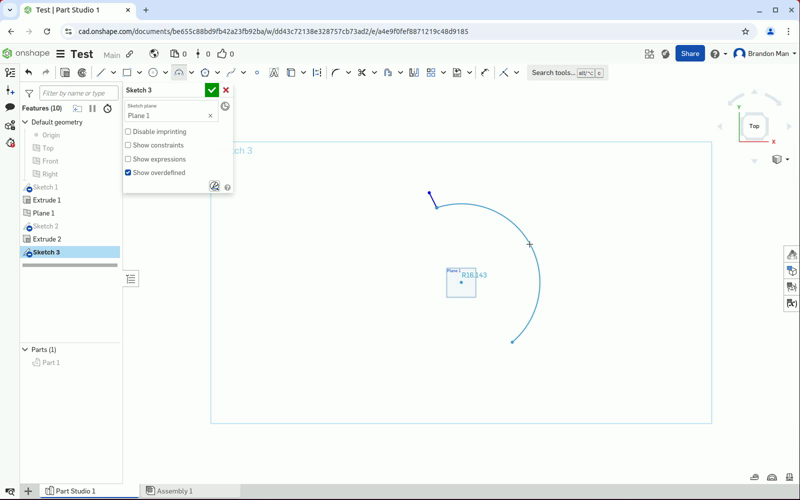
key_up(shift)
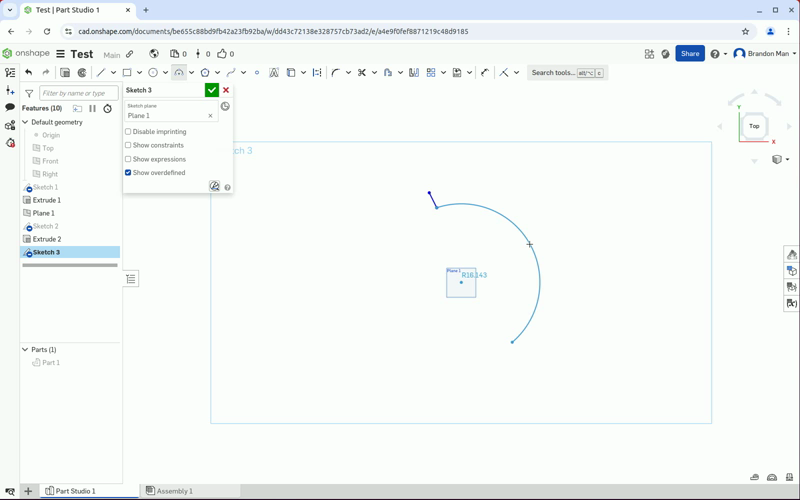
key(esc)
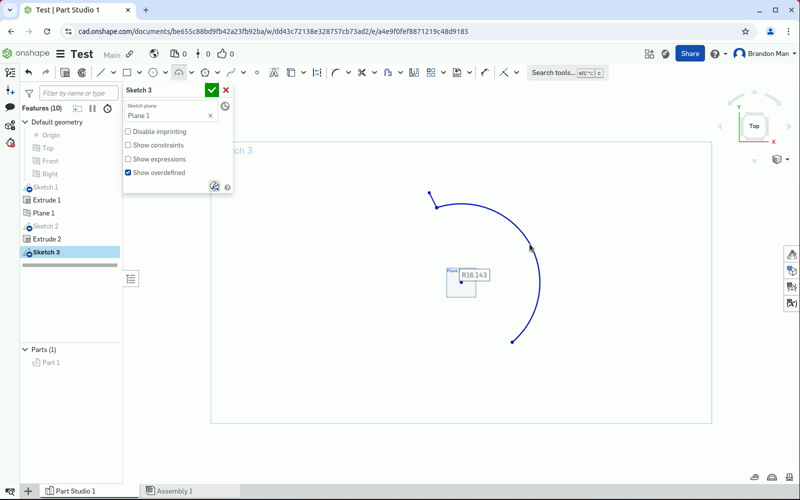
key(l)
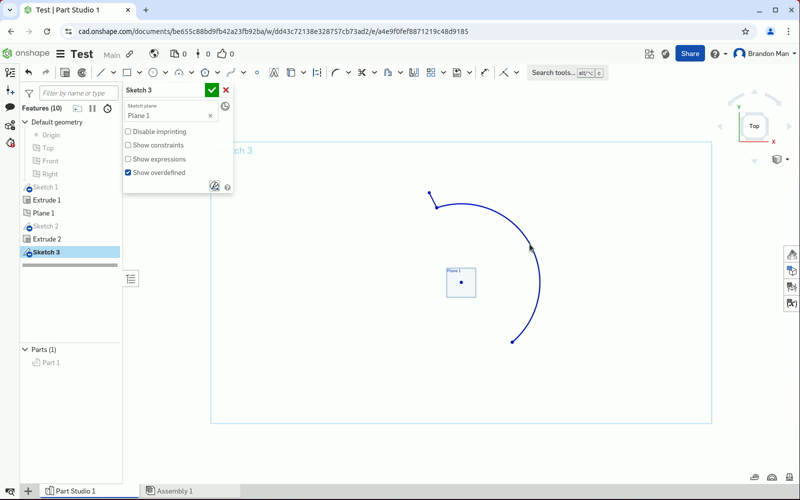
mouse_move(512, 342)
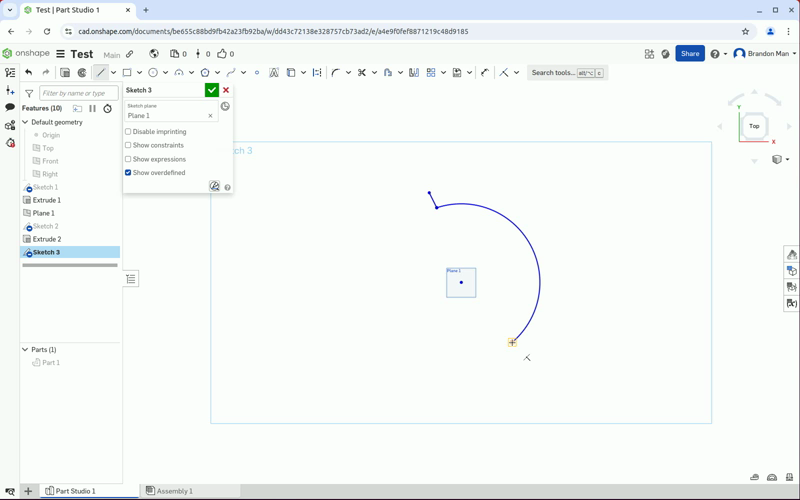
click(512, 342)
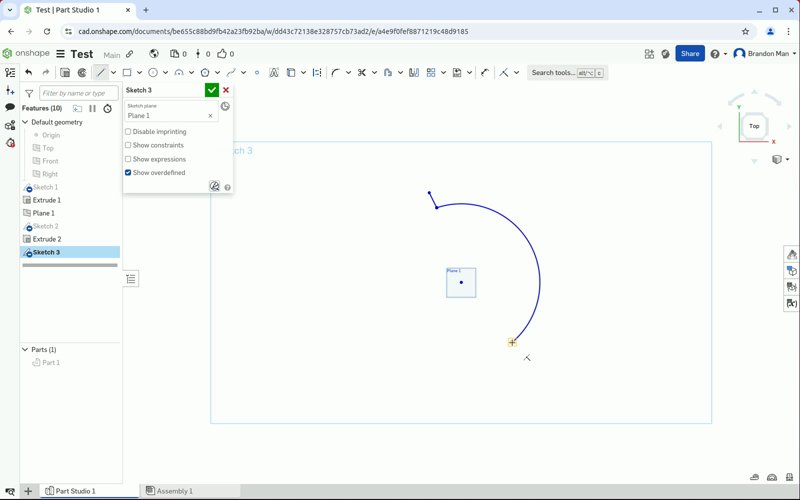
key_down(shift)
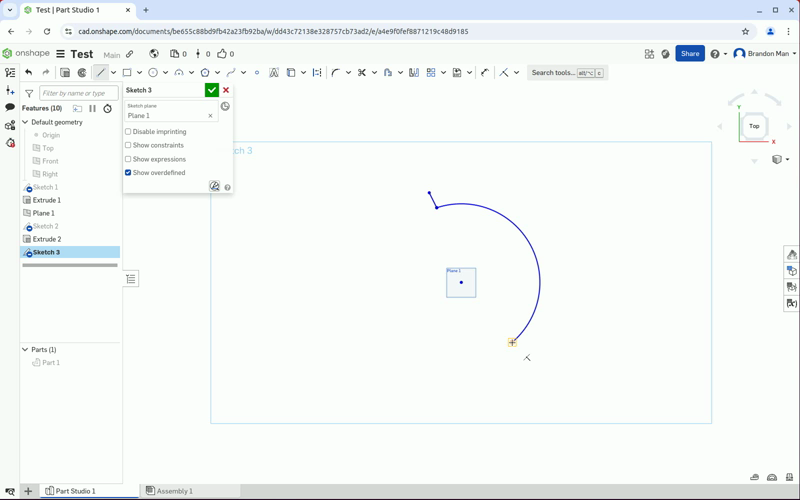
mouse_move(542, 342)
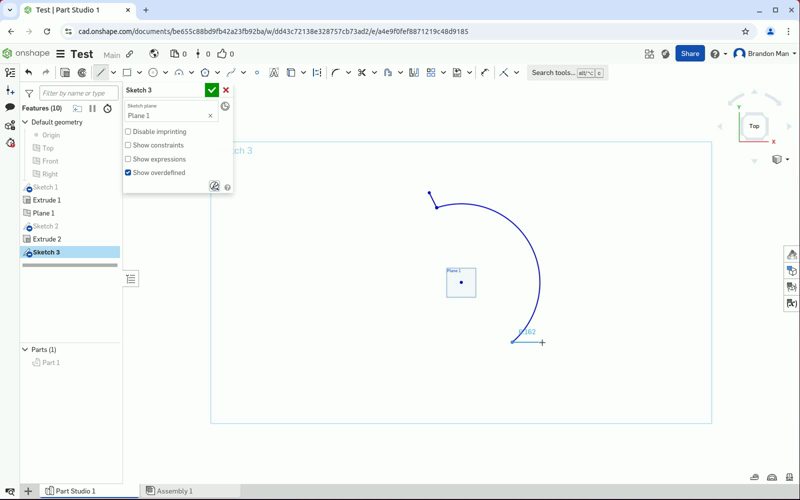
mouse_move(527, 372)
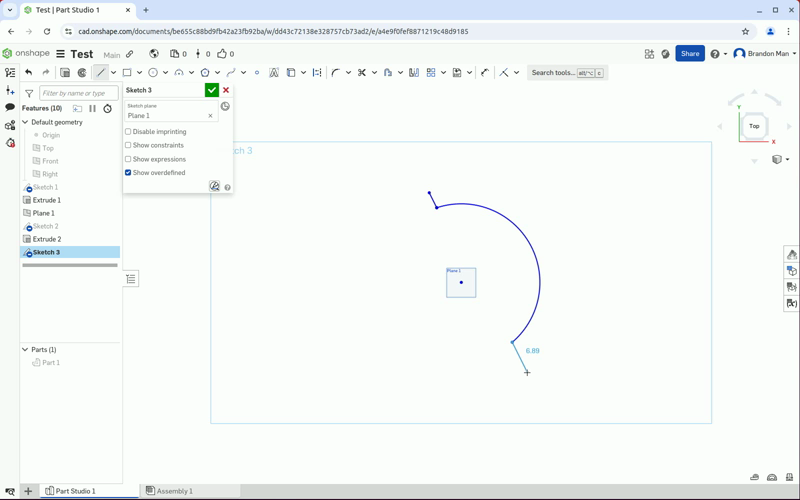
click(527, 372)
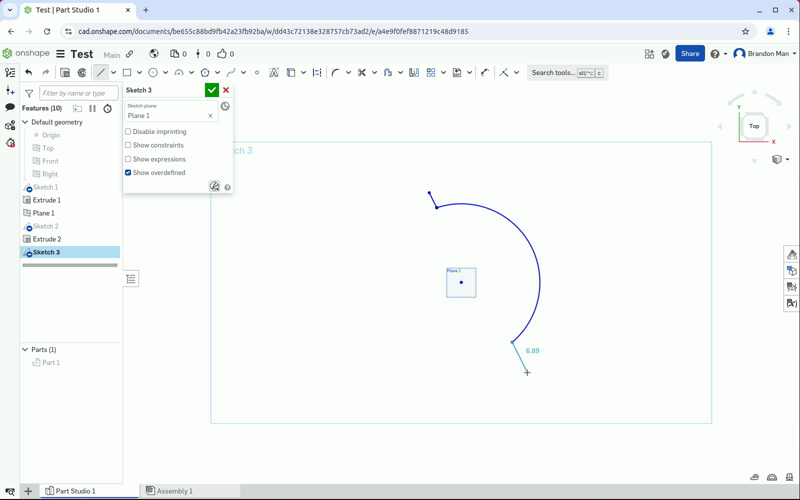
key_up(shift)
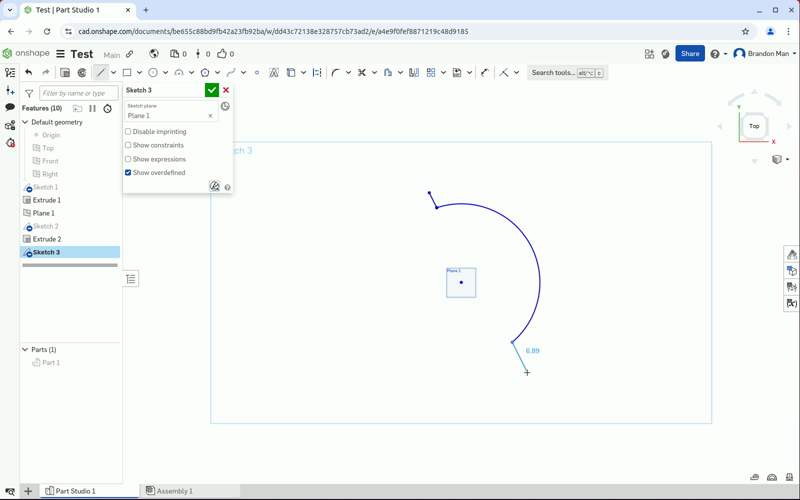
key_down(shift)
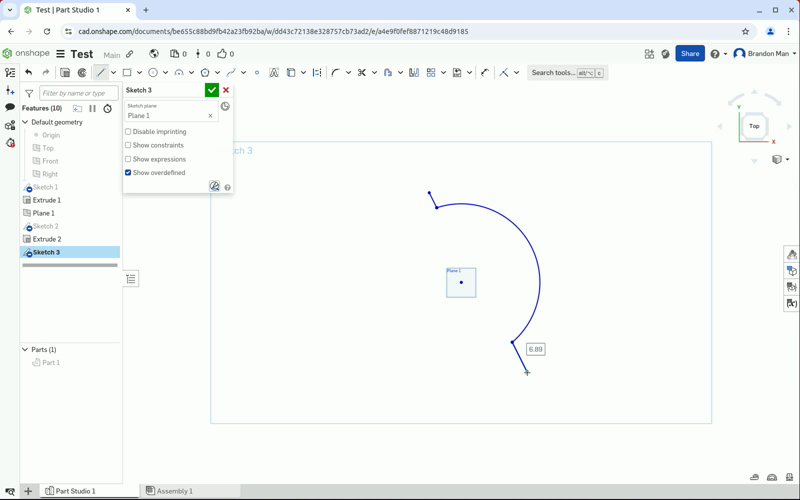
mouse_move(557, 372)
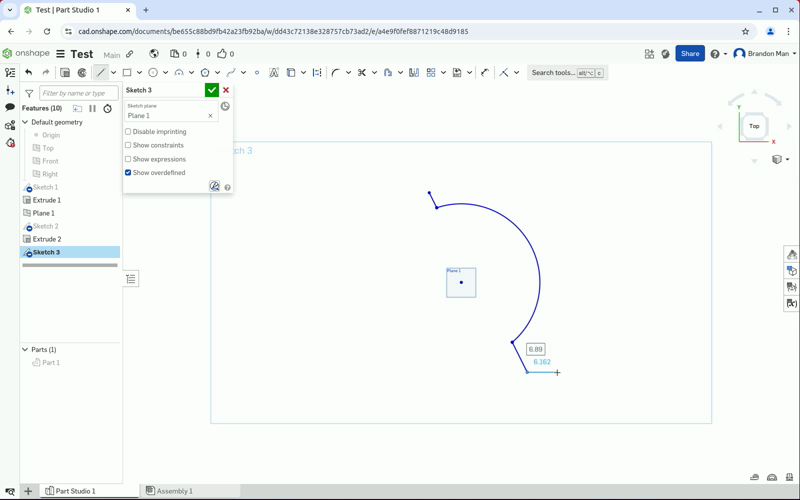
mouse_move(573, 372)
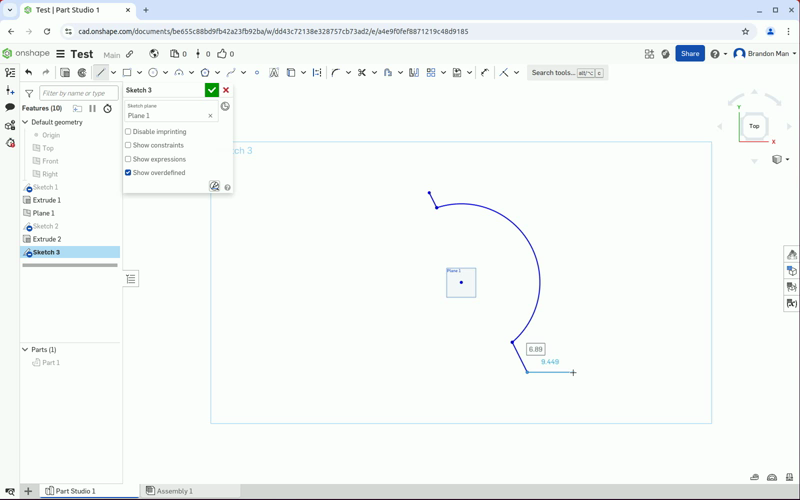
click(573, 372)
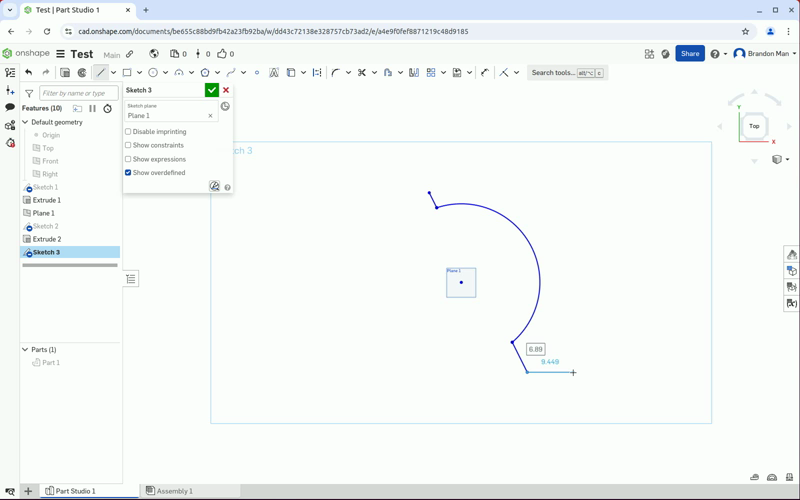
key_up(shift)
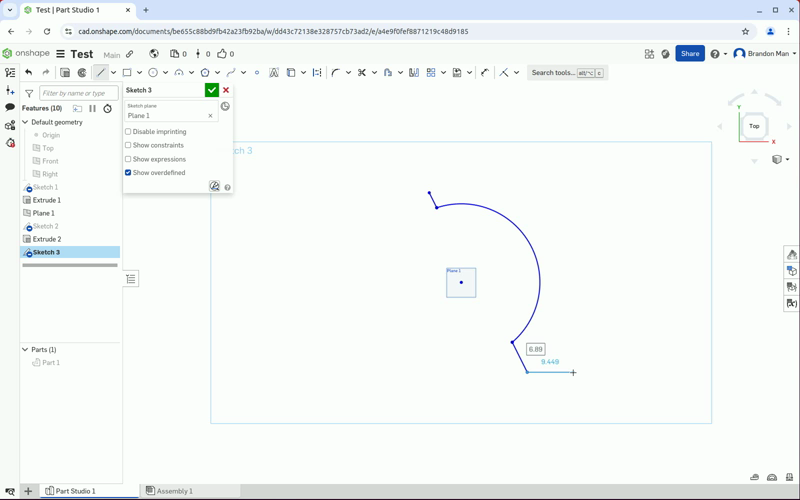
key_down(shift)
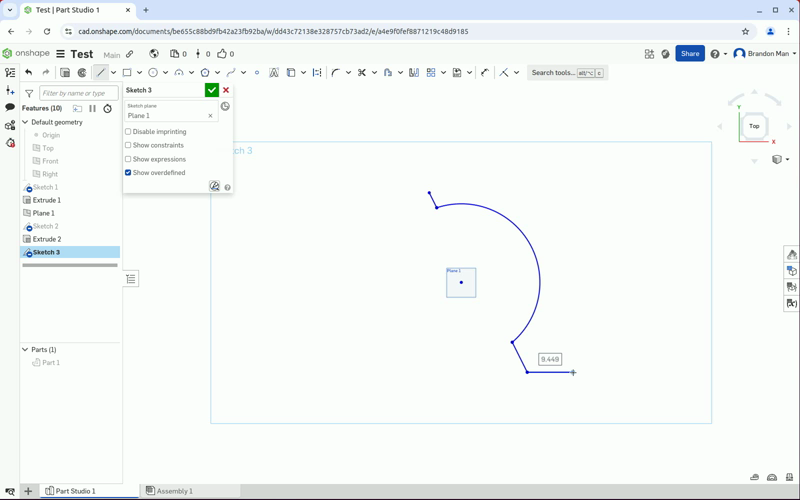
mouse_move(573, 192)
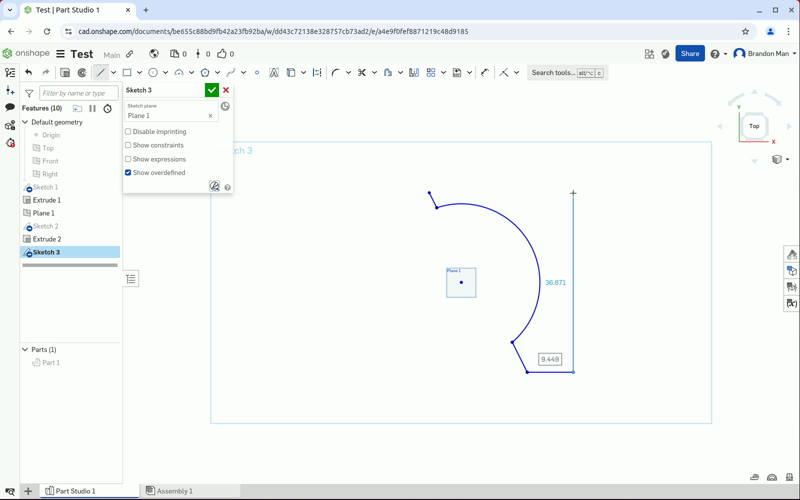
click(573, 192)
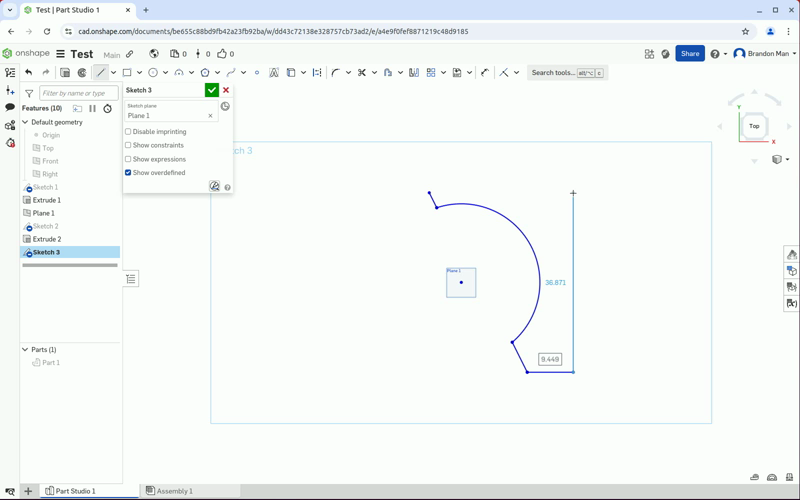
key_up(shift)
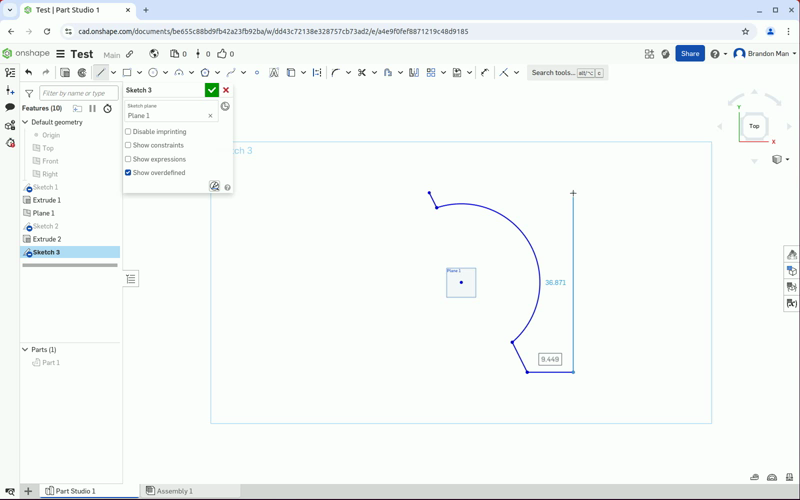
key_down(shift)
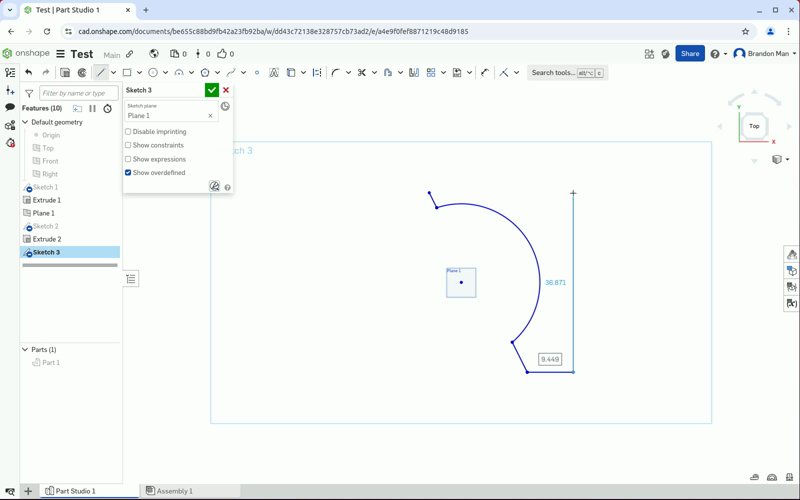
mouse_move(429, 192)
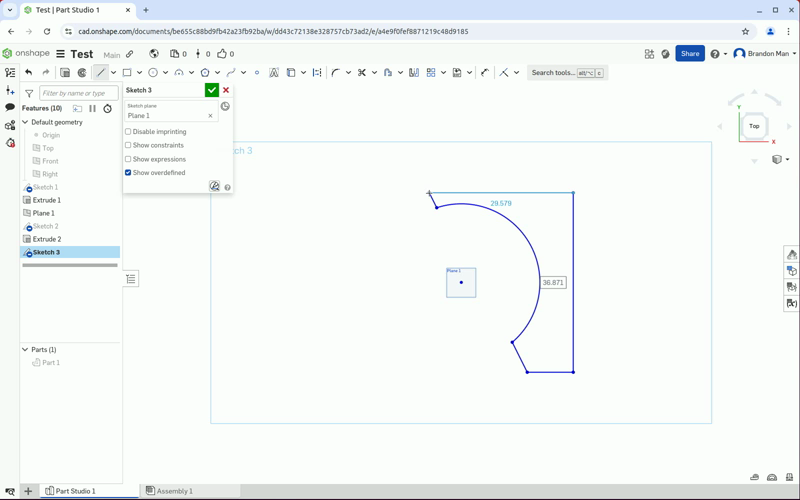
key_up(shift)
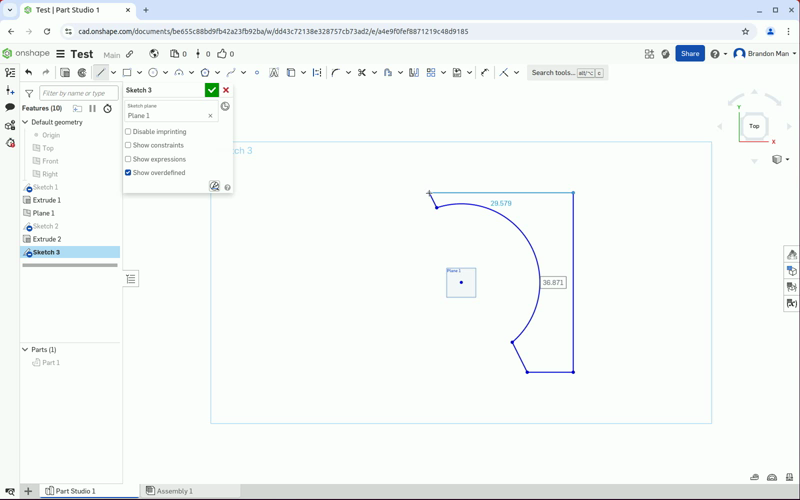
click(429, 192)
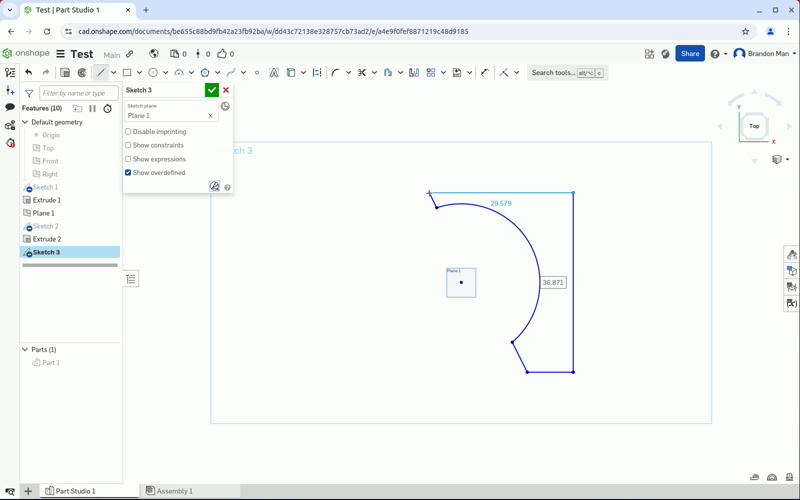
key(esc)
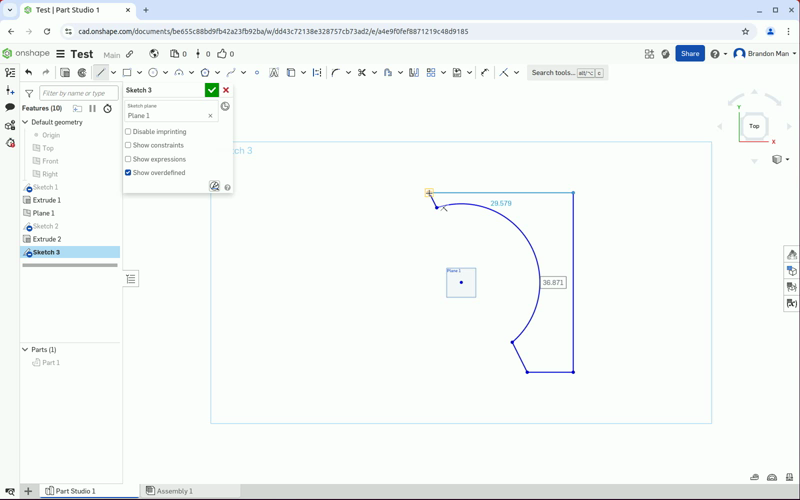
mouse_move(550, 297)
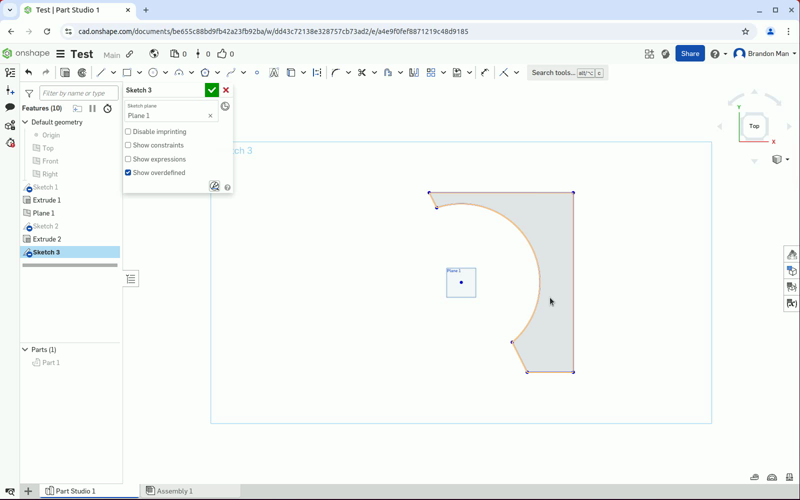
click(550, 297)
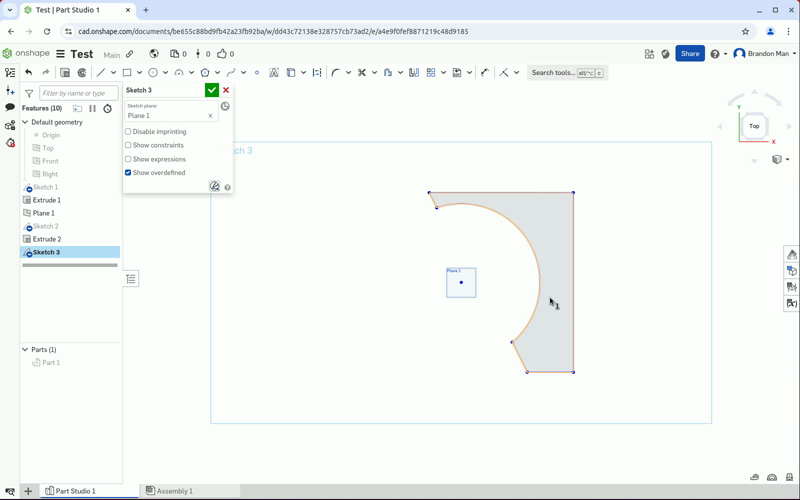
mouse_move(73, 352)
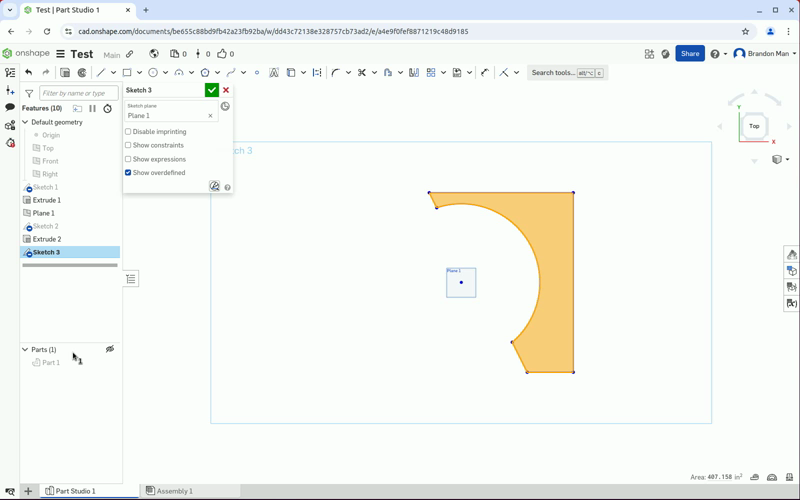
key(shift+y)
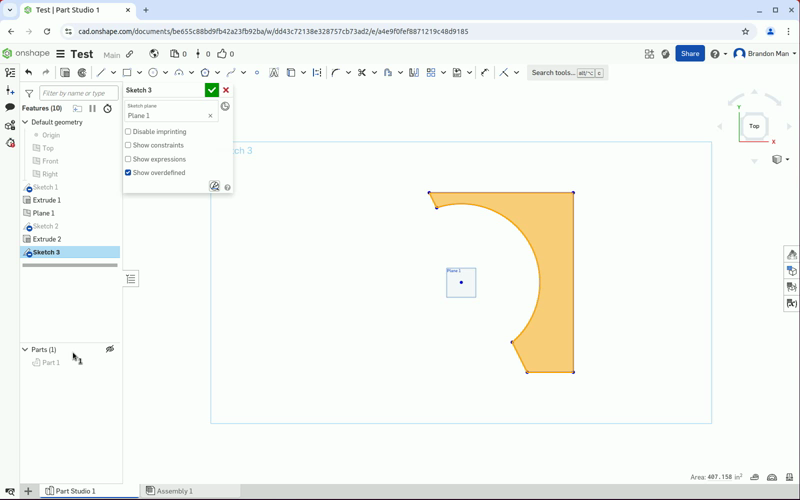
key(shift+e)
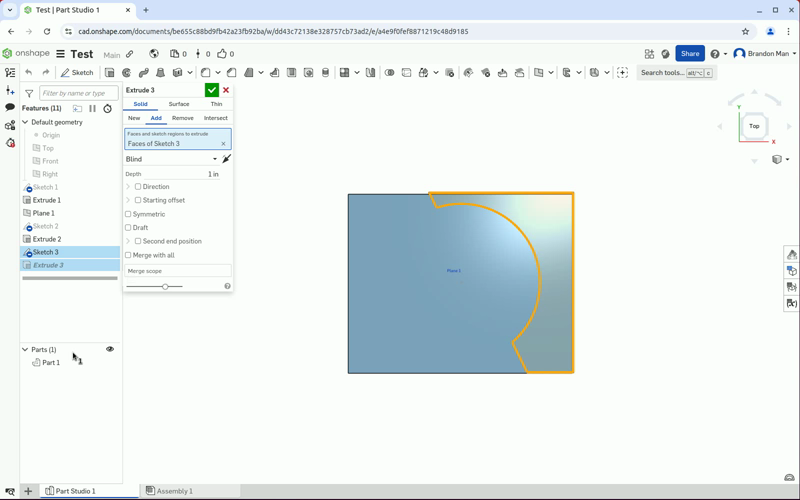
mouse_move(143, 106)
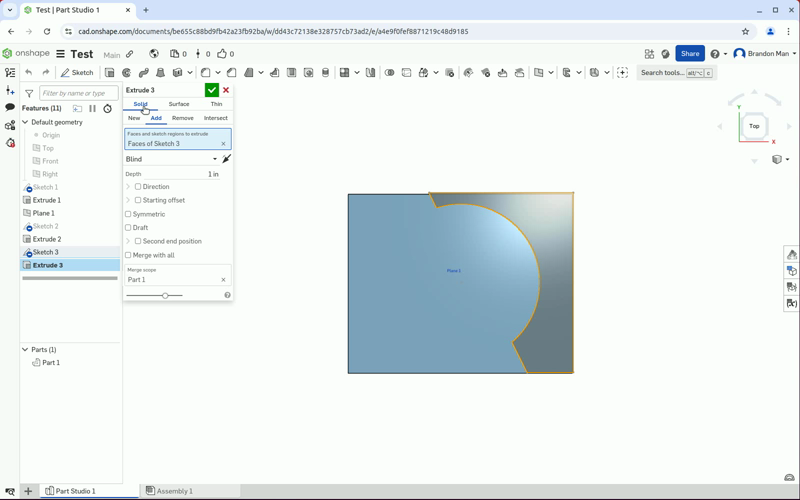
click(143, 106)
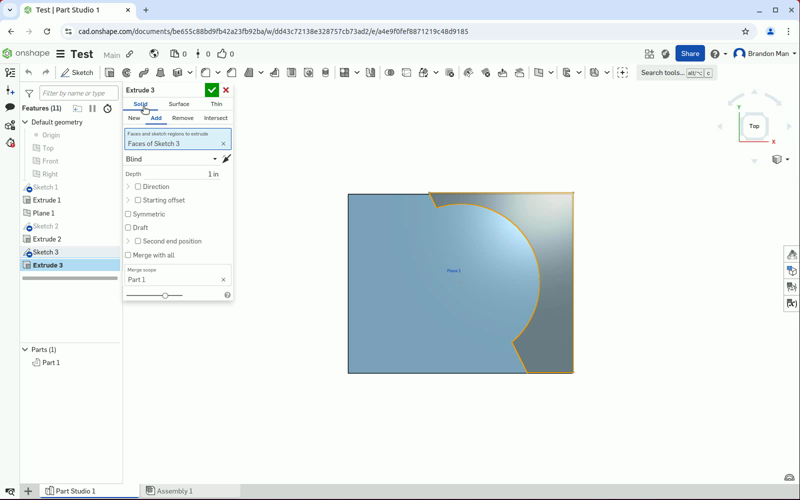
mouse_move(186, 120)
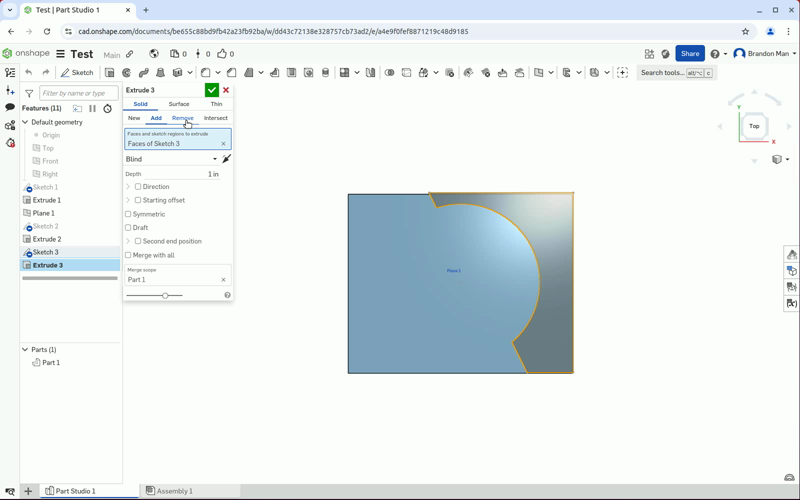
click(186, 120)
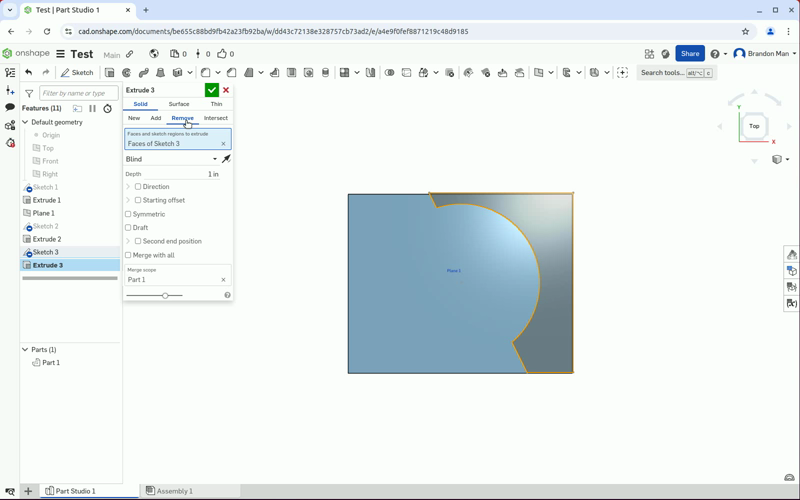
key(tab, 4)
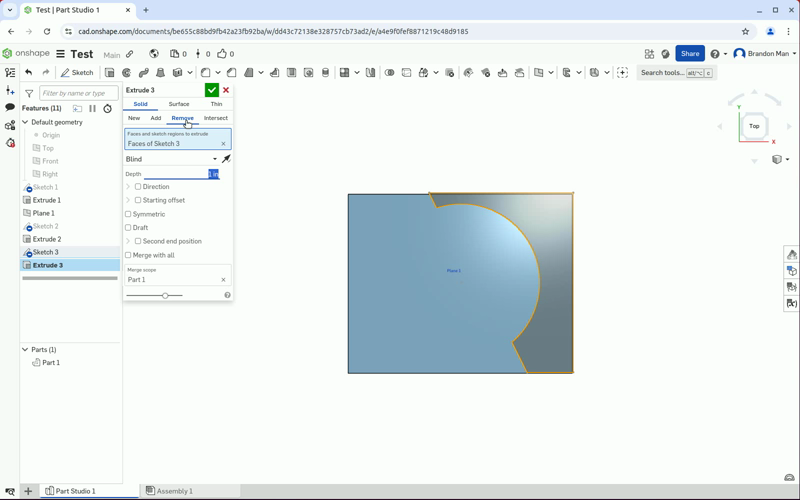
text(9.147)
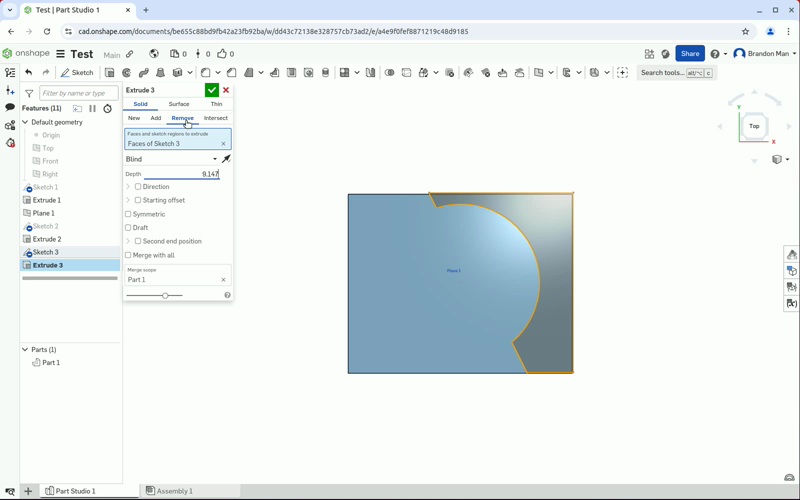
key(tab, 6)
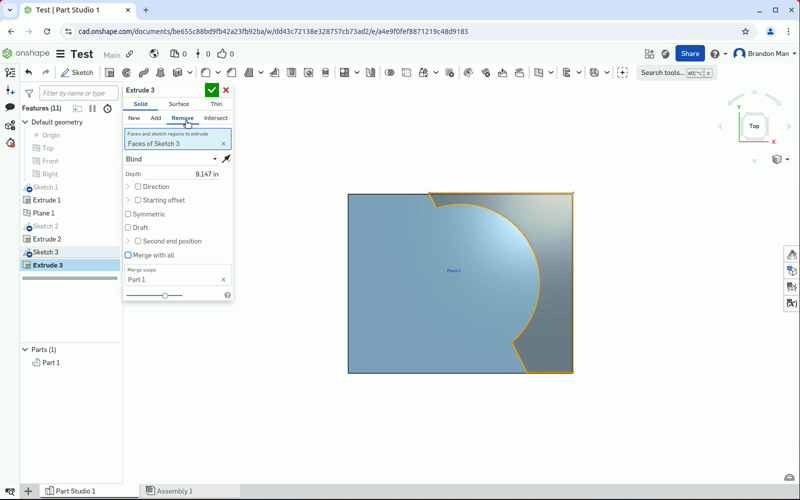
key(space)
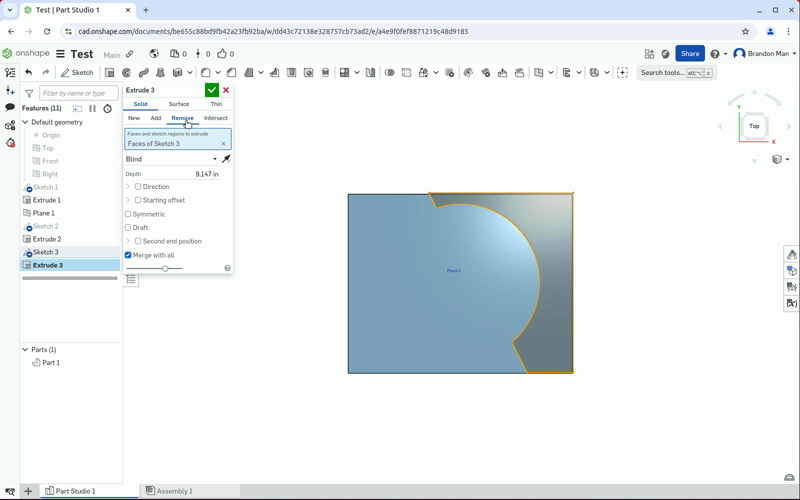
key(enter)
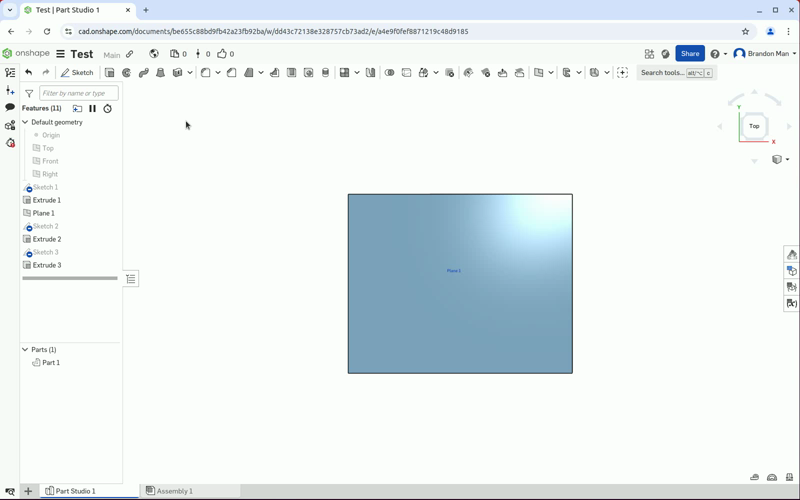
key(shift+h)
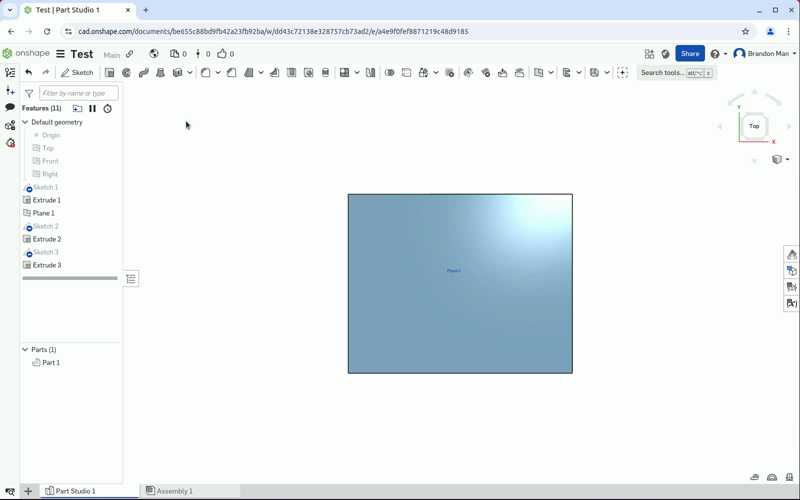
key(shift+h)
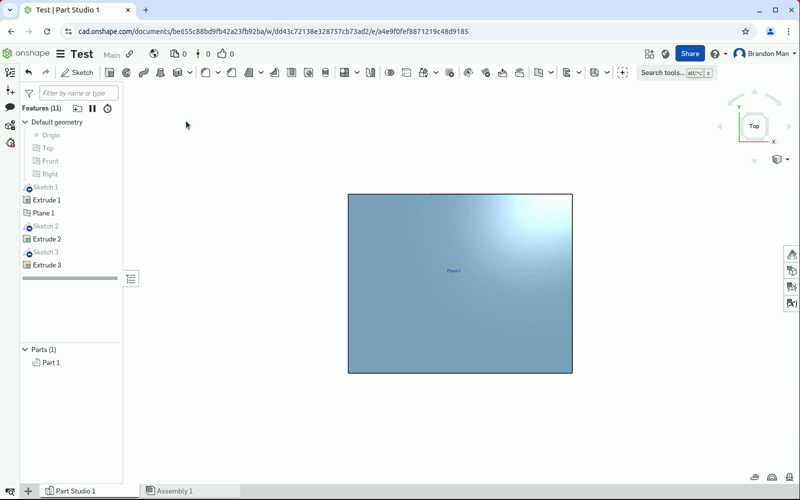
mouse_move(73, 189)
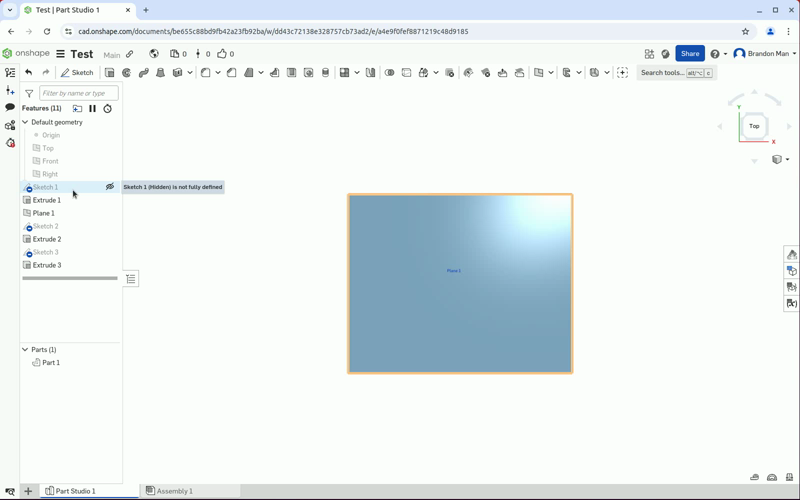
click(73, 189)
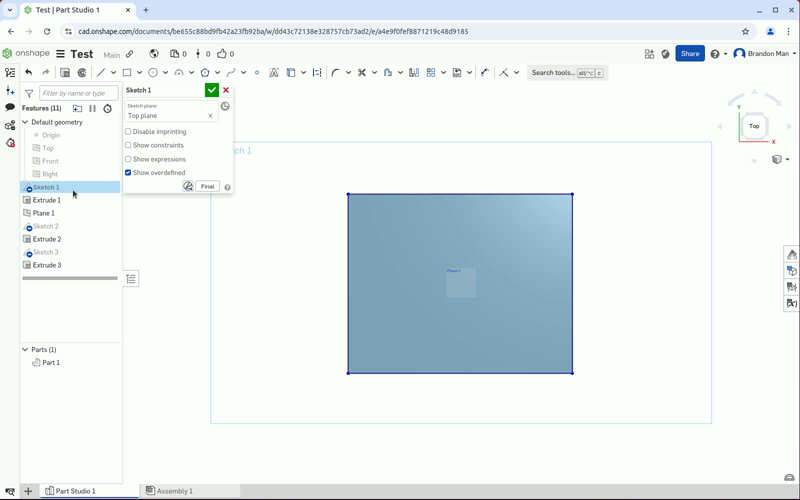
mouse_move(229, 92)
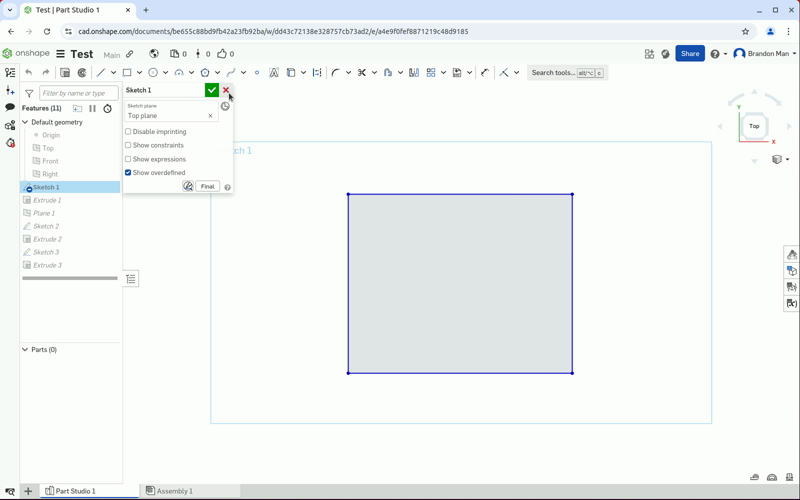
click(229, 92)
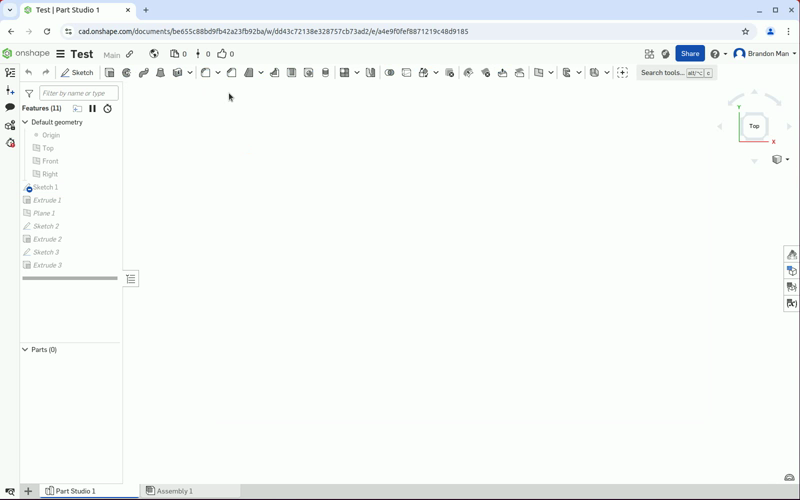
key(shift+s)
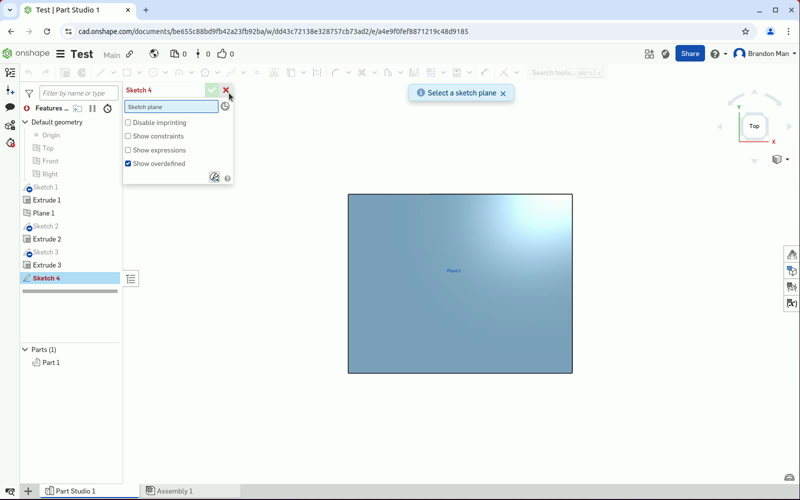
mouse_move(73, 215)
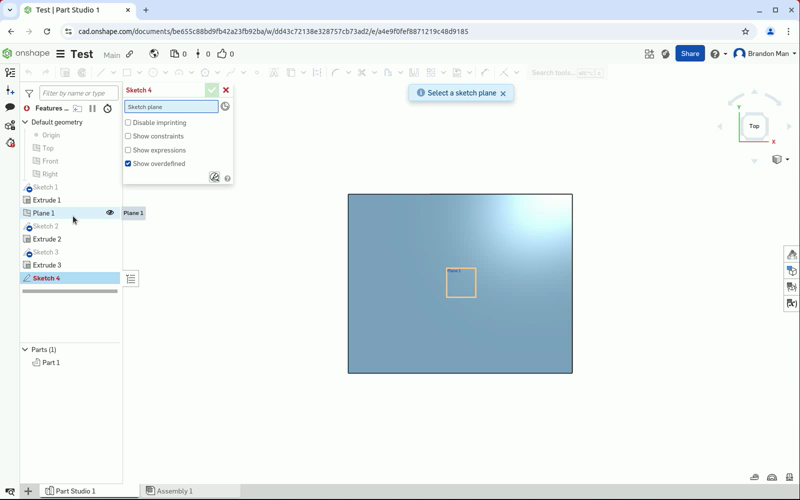
click(73, 215)
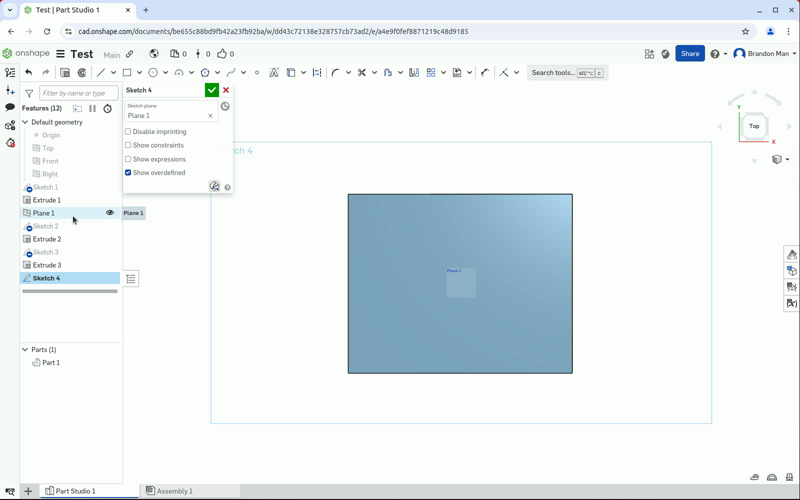
mouse_move(73, 352)
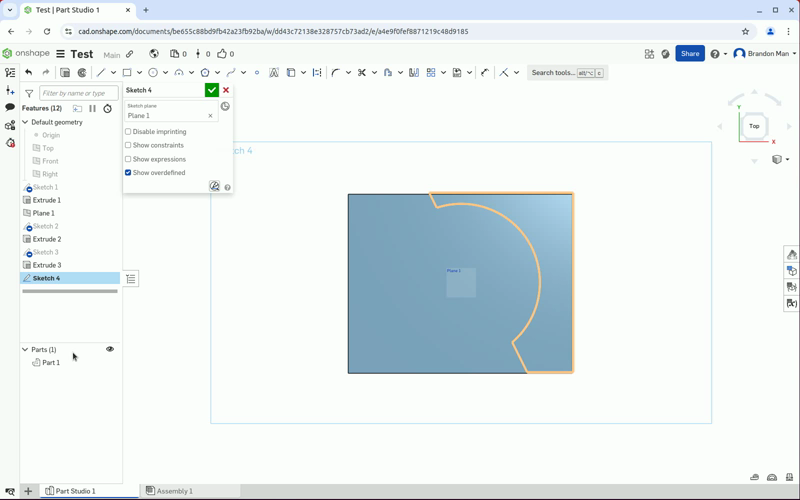
key(y)
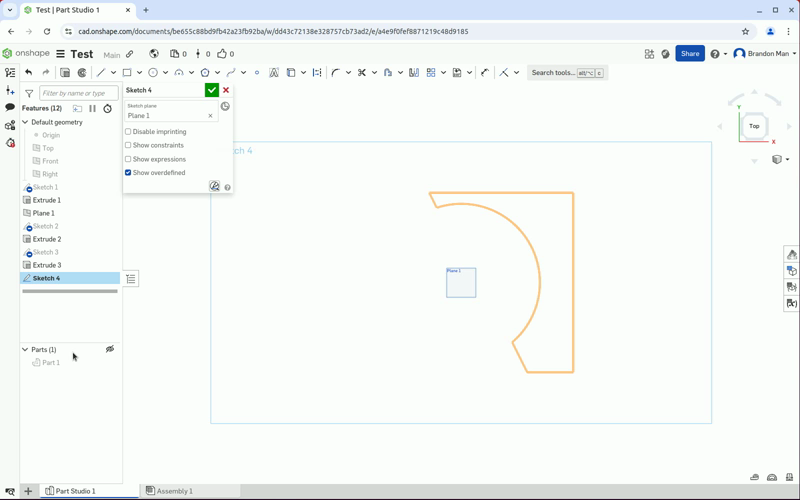
key(l)
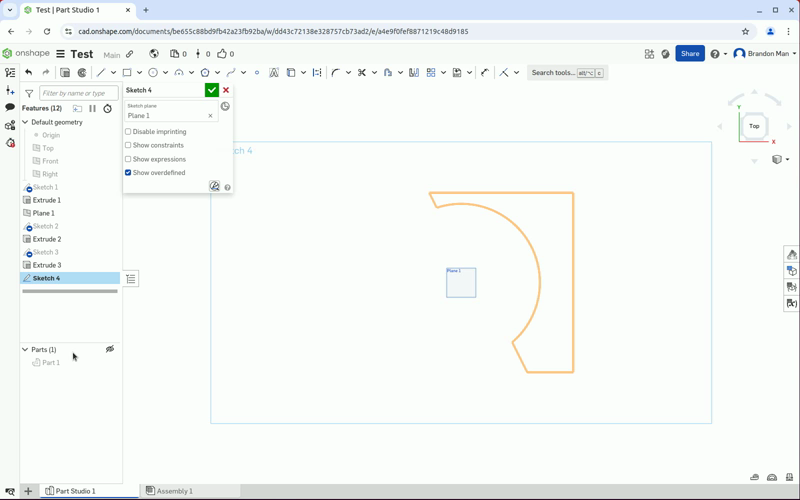
key_down(shift)
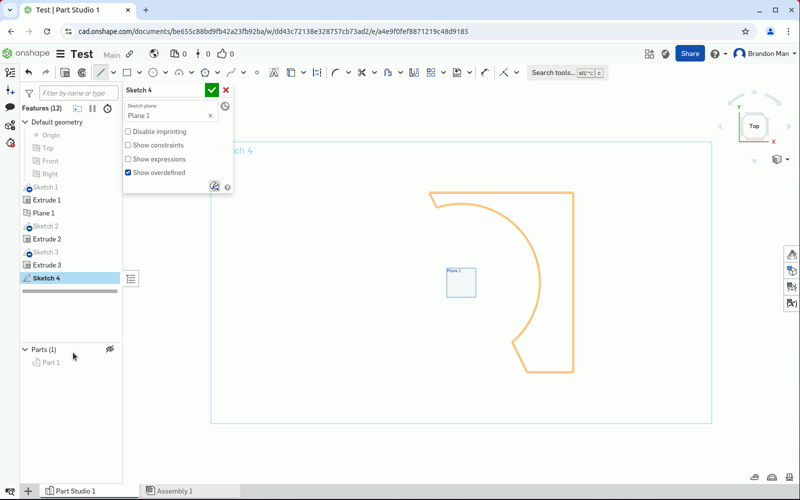
mouse_move(437, 207)
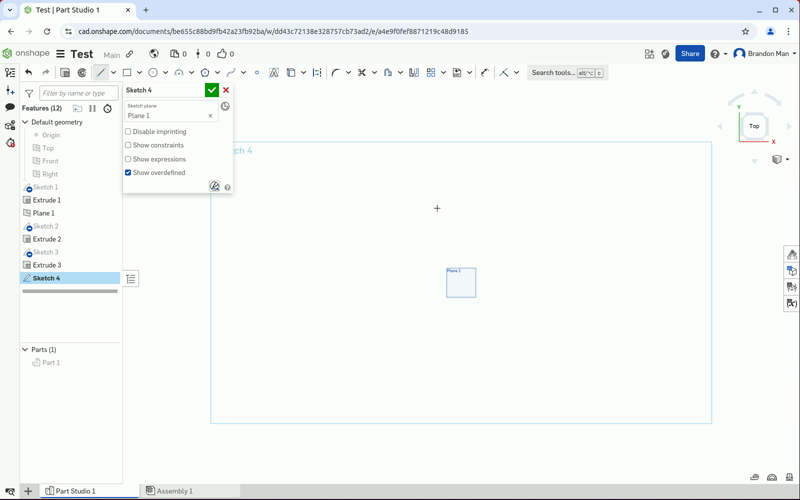
click(437, 207)
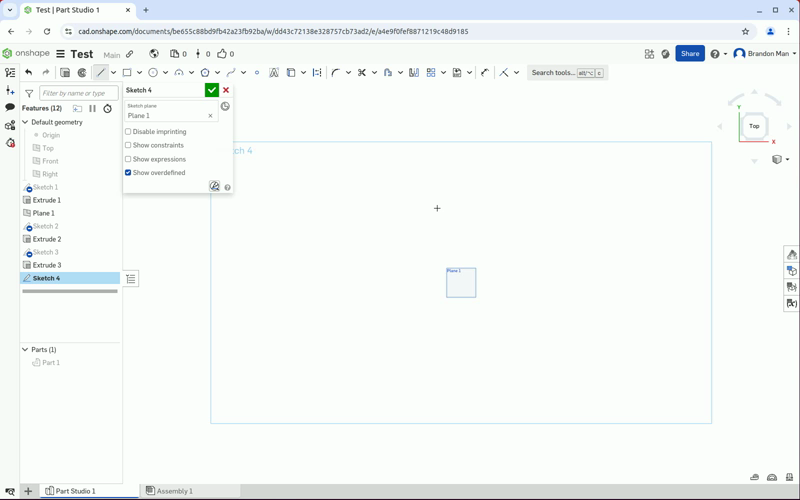
key_up(shift)
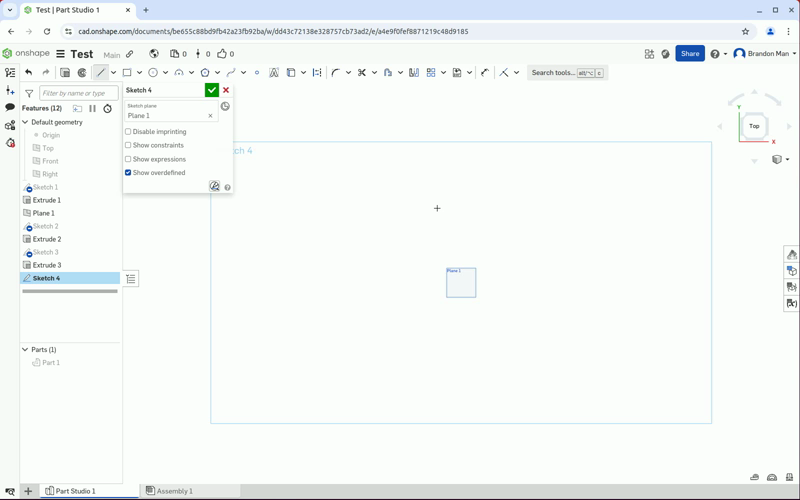
key_down(shift)
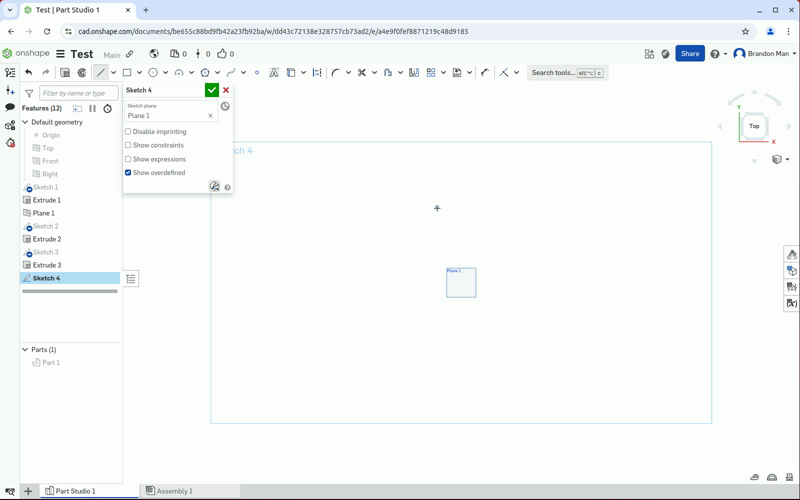
mouse_move(510, 342)
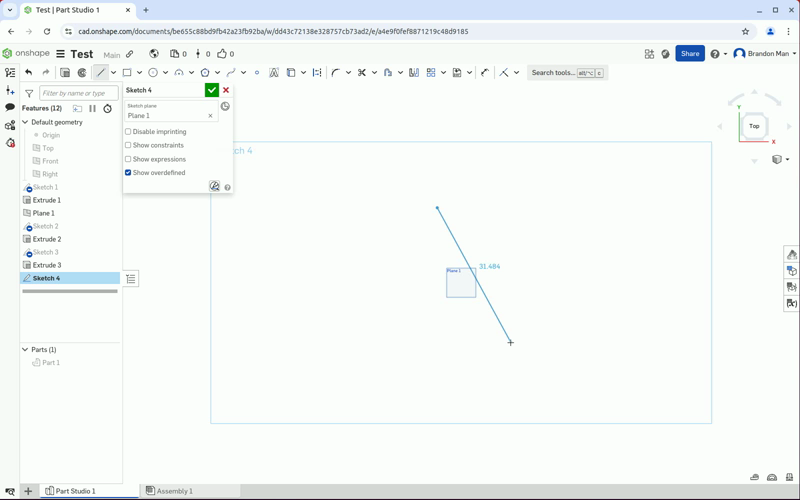
click(510, 342)
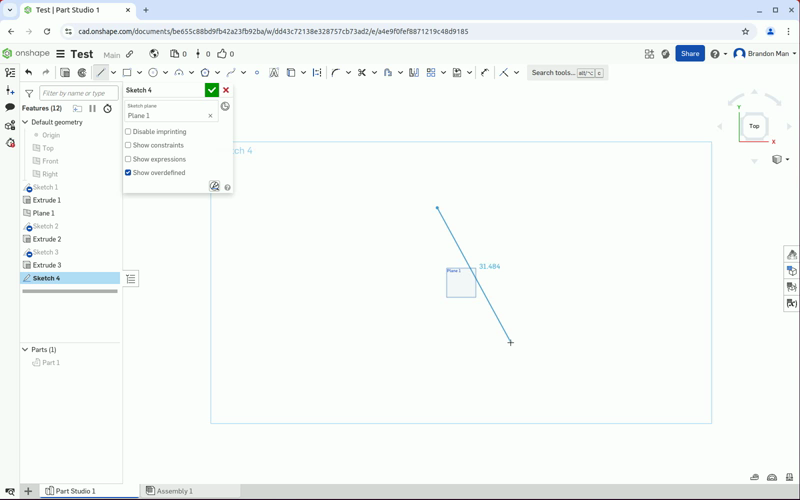
key_up(shift)
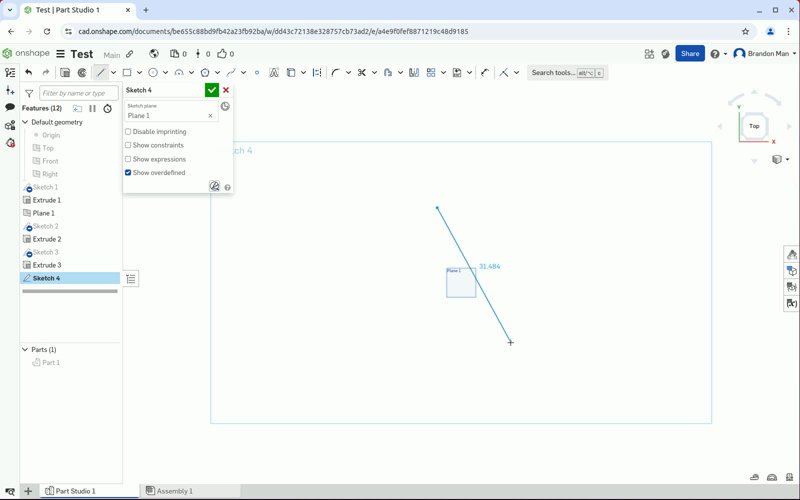
key(esc)
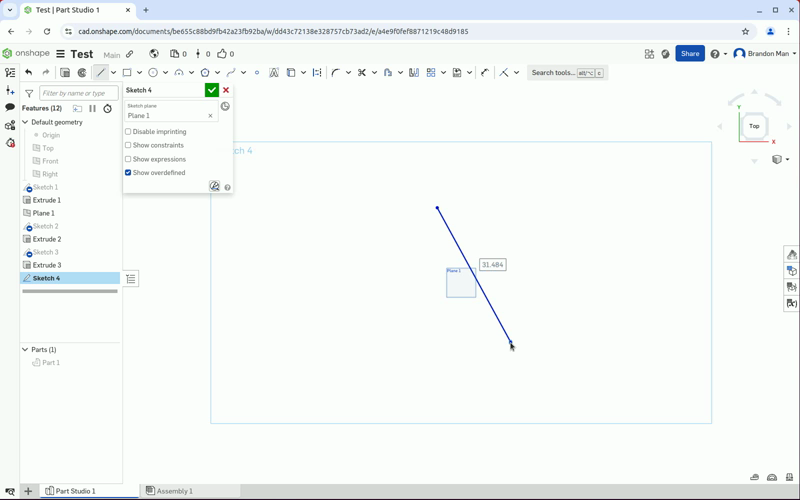
key(a)
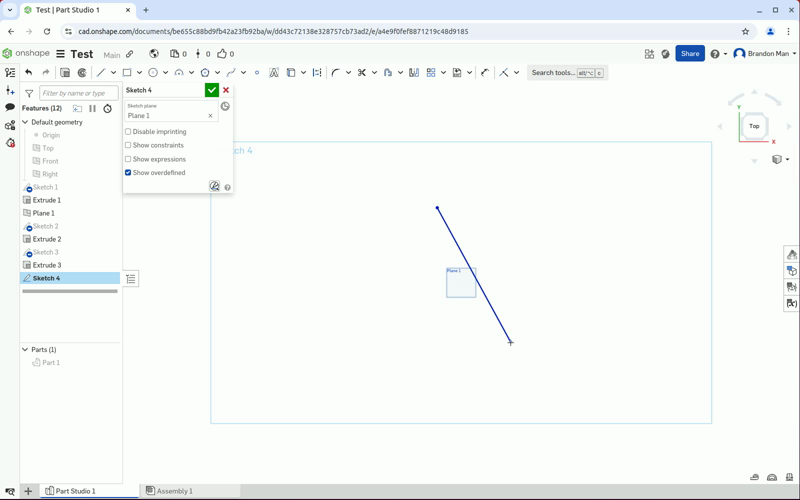
mouse_move(510, 342)
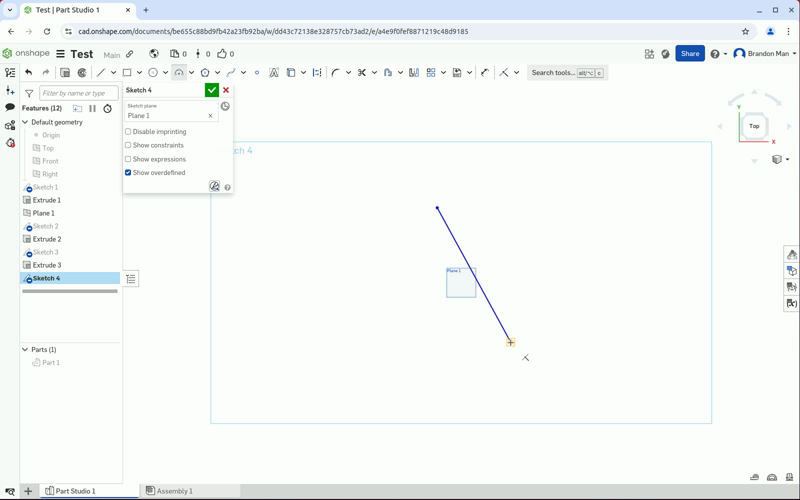
click(510, 342)
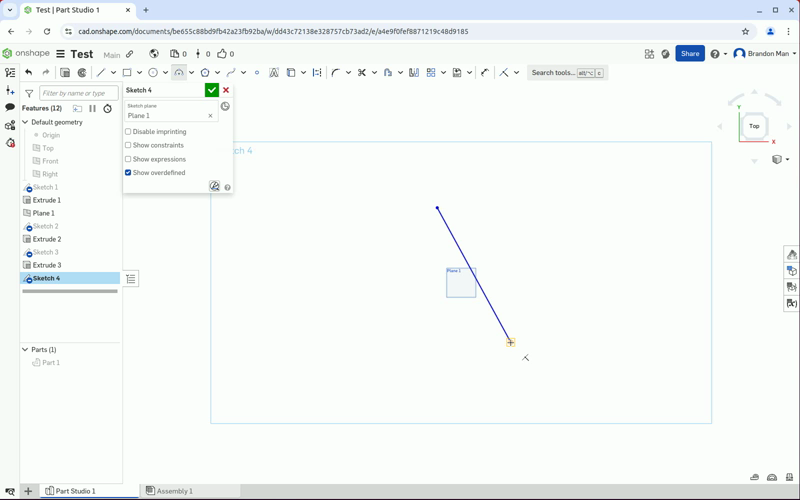
mouse_move(437, 207)
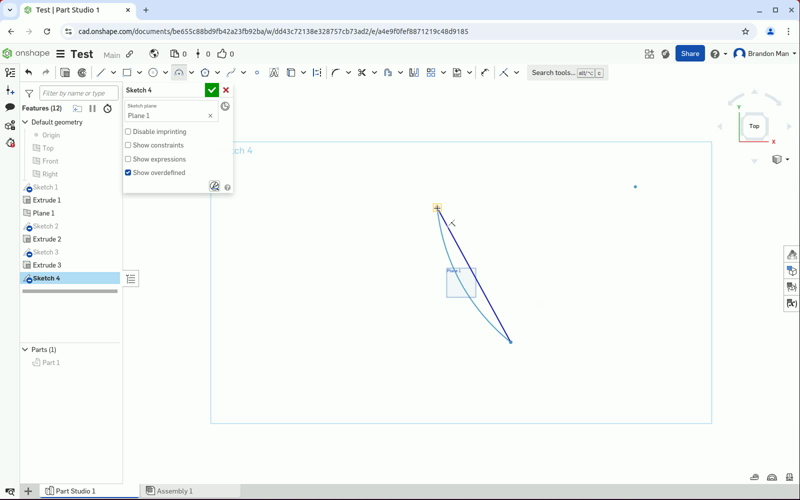
click(437, 207)
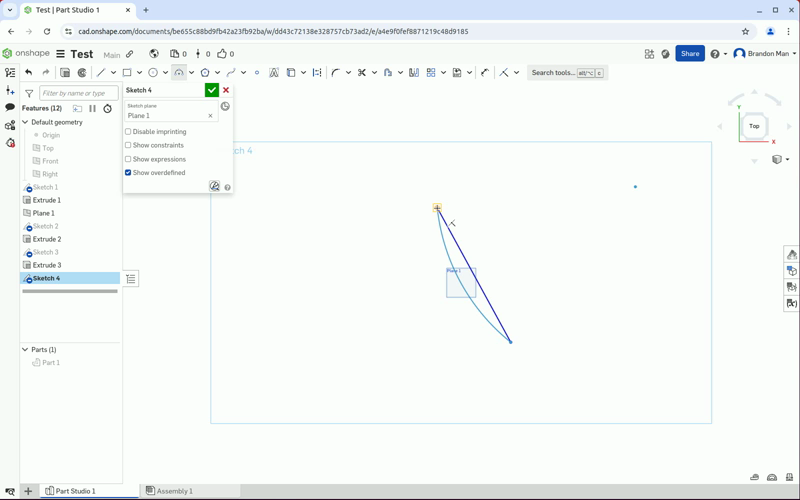
key_down(shift)
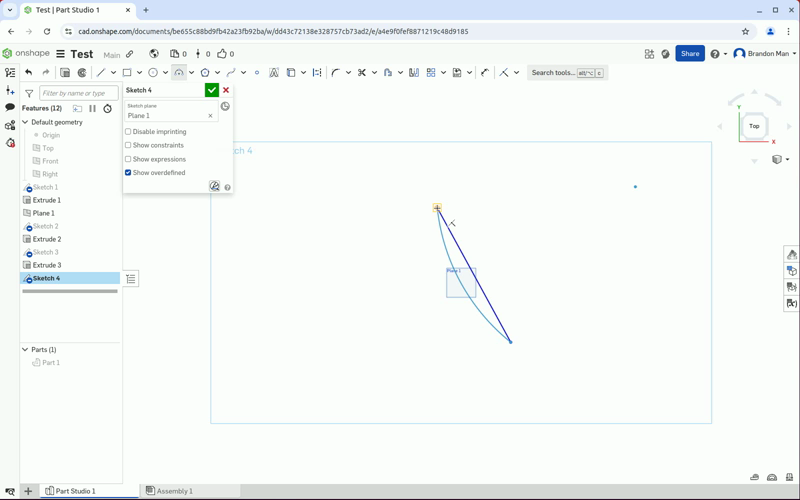
mouse_move(529, 244)
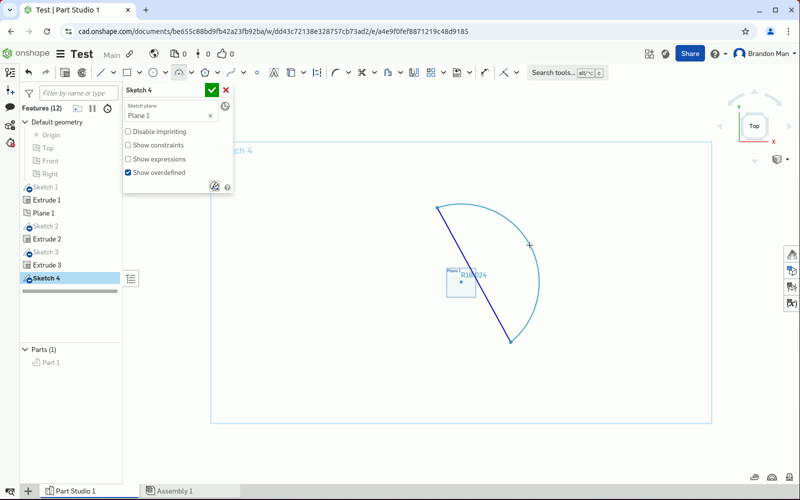
click(529, 244)
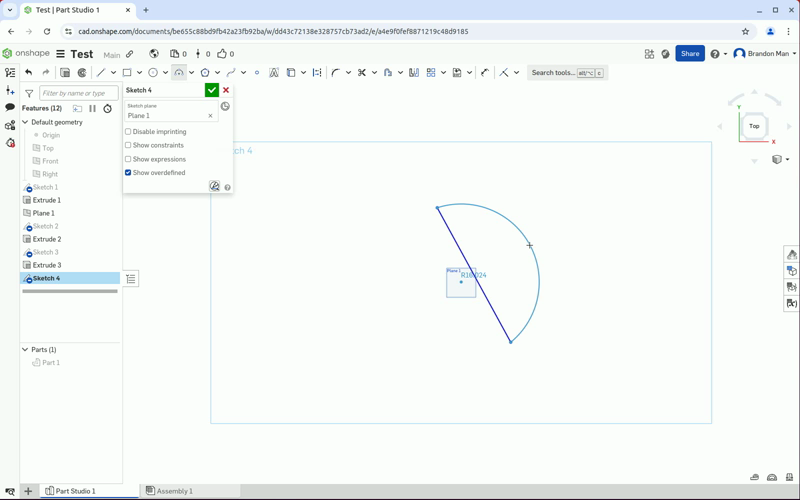
key_up(shift)
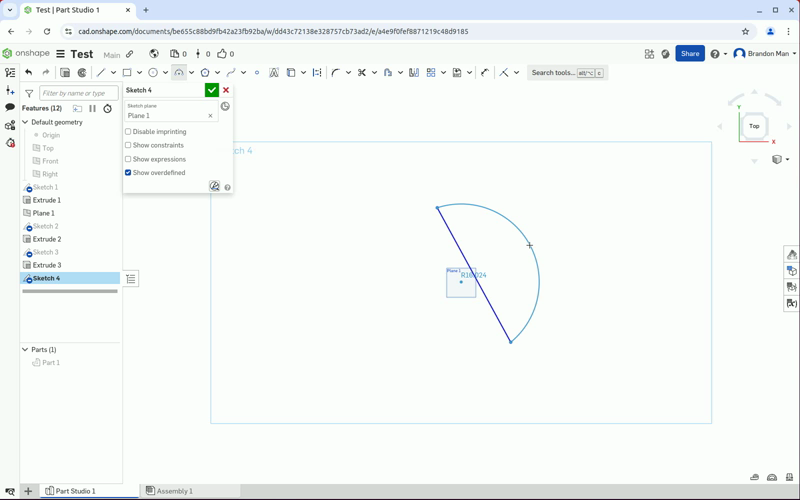
key(esc)
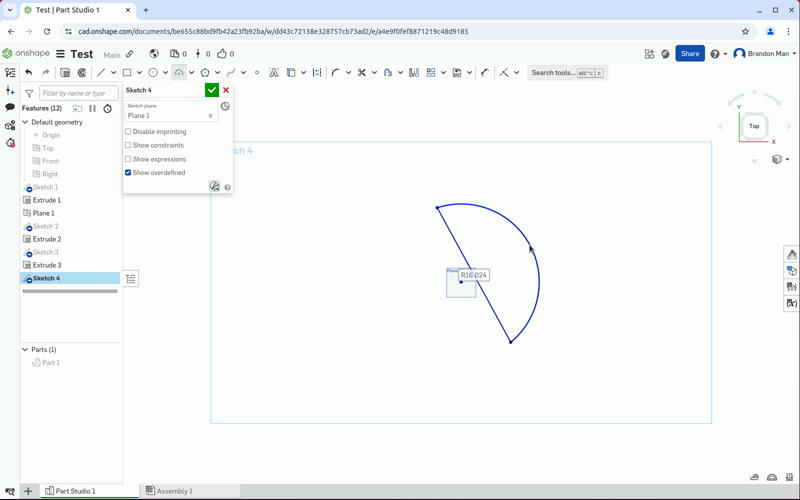
mouse_move(529, 256)
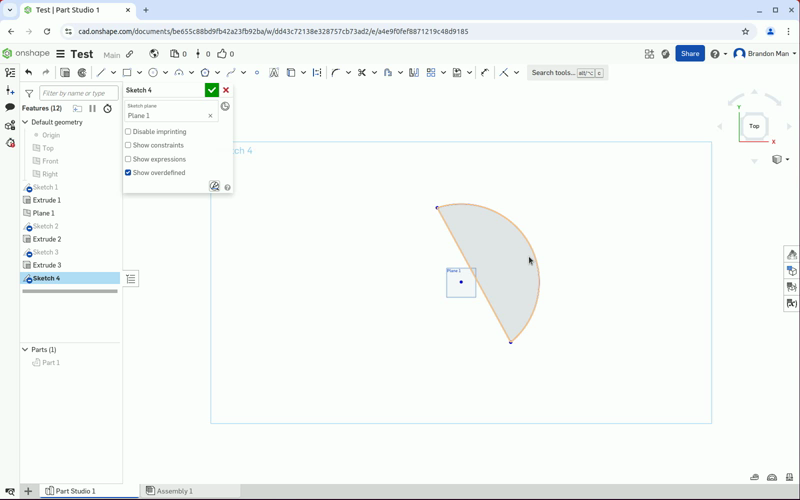
click(529, 256)
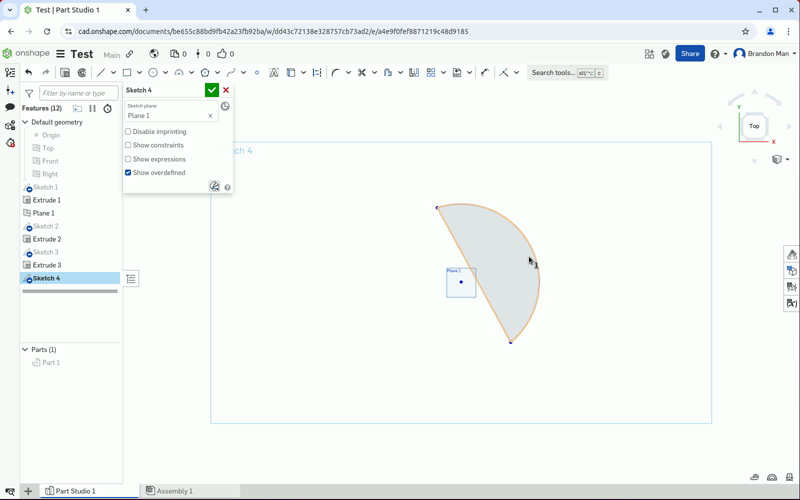
mouse_move(73, 352)
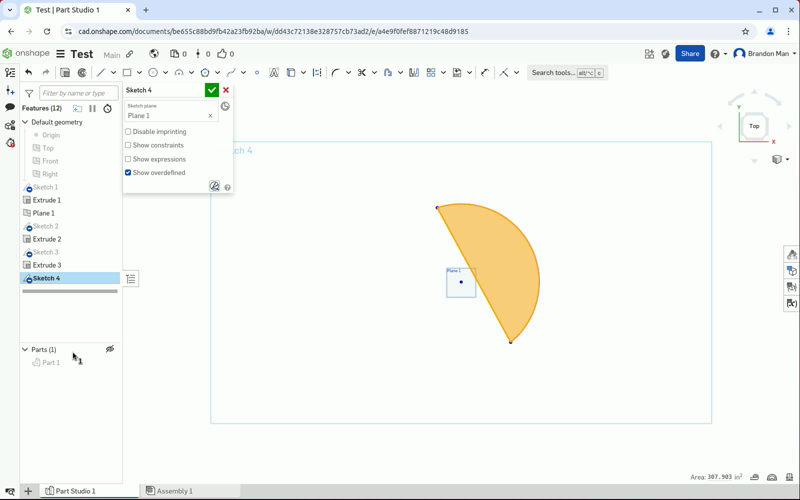
key(shift+y)
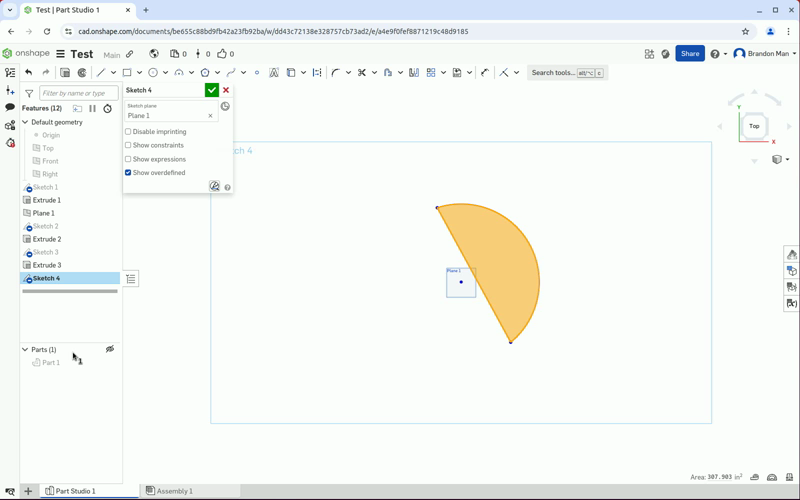
key(shift+e)
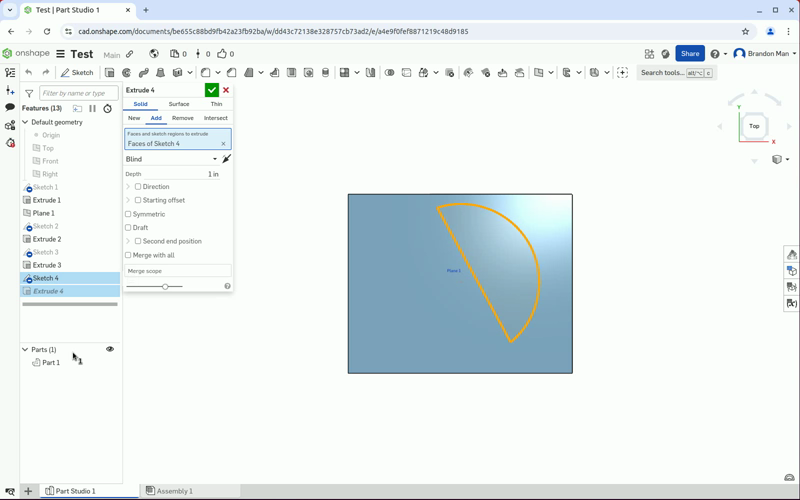
mouse_move(143, 106)
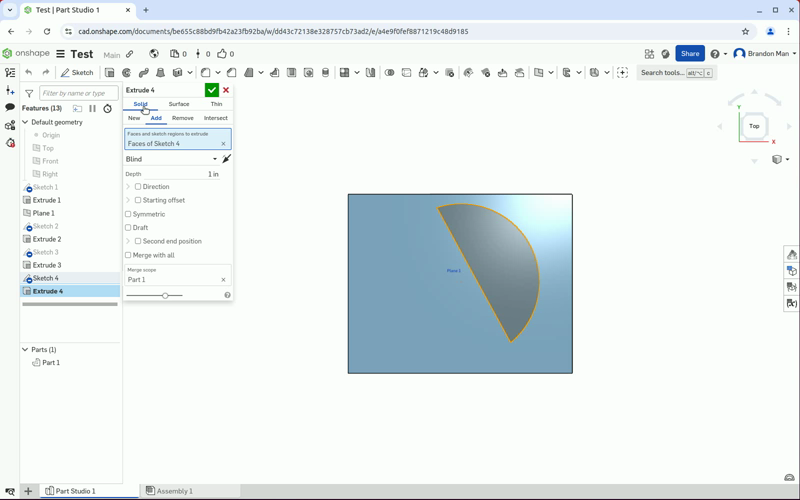
click(143, 106)
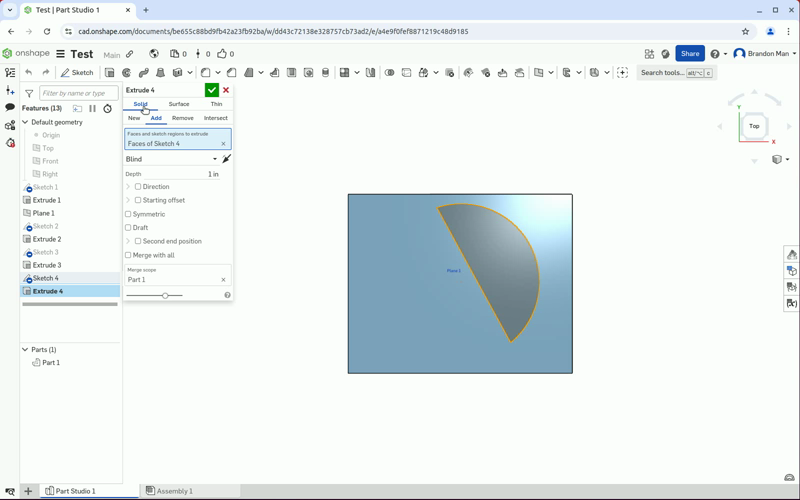
mouse_move(186, 120)
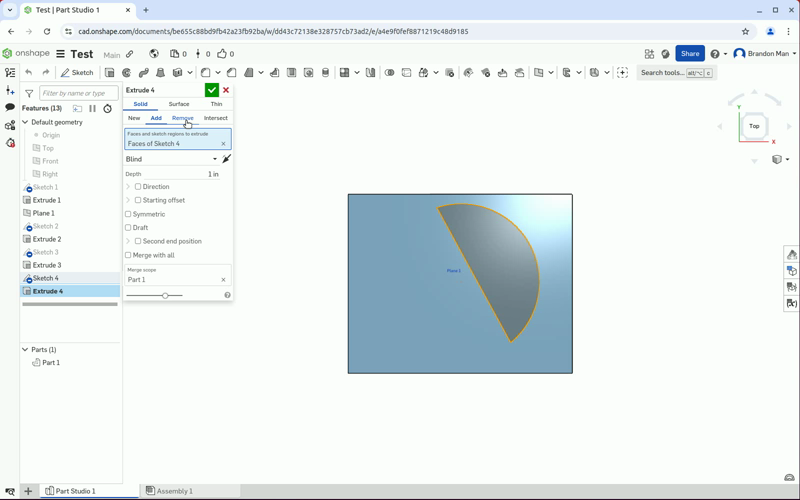
click(186, 120)
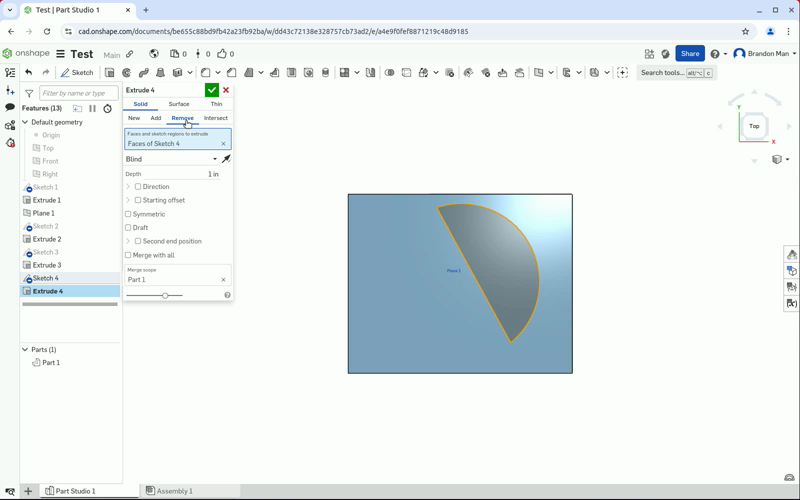
key(tab, 4)
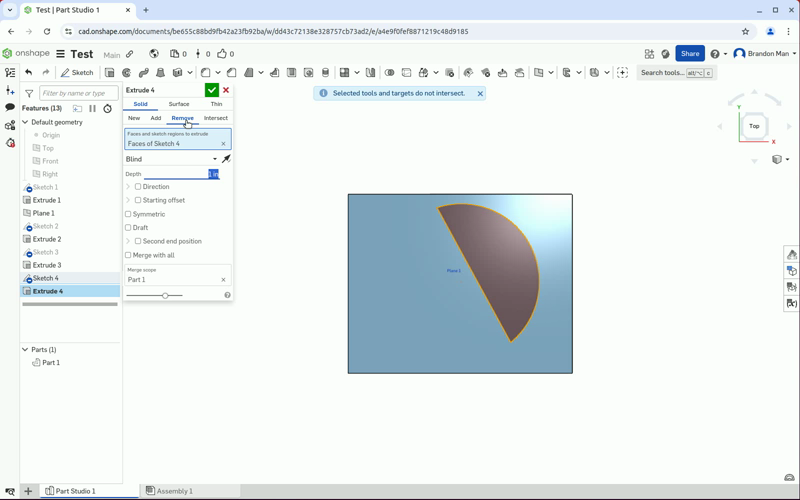
text(9.147)
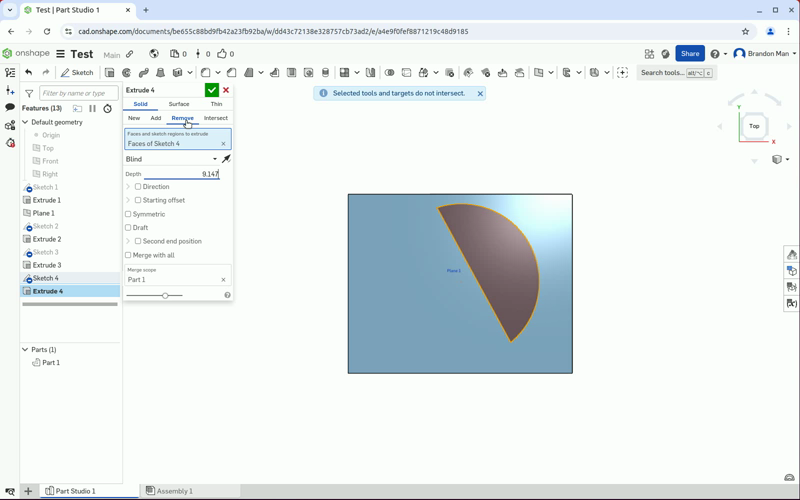
key(tab, 6)
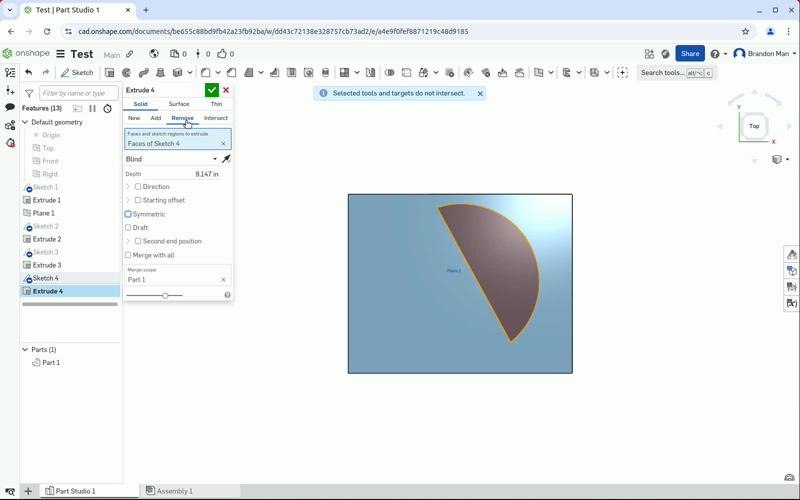
key(space)
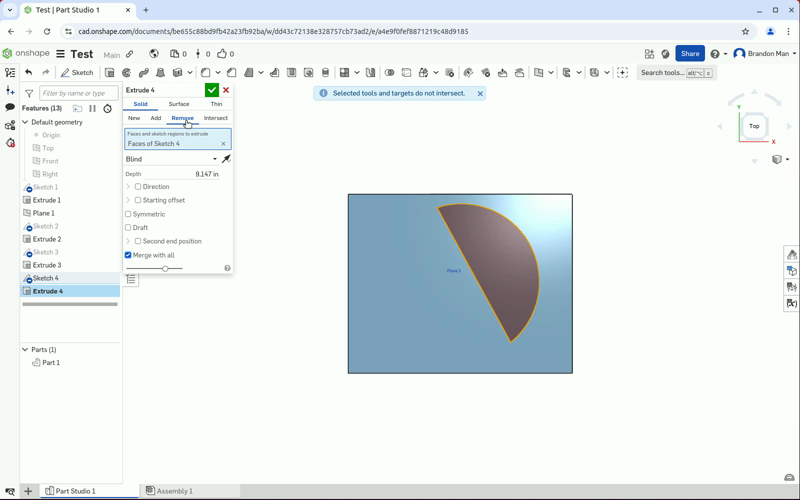
key(enter)
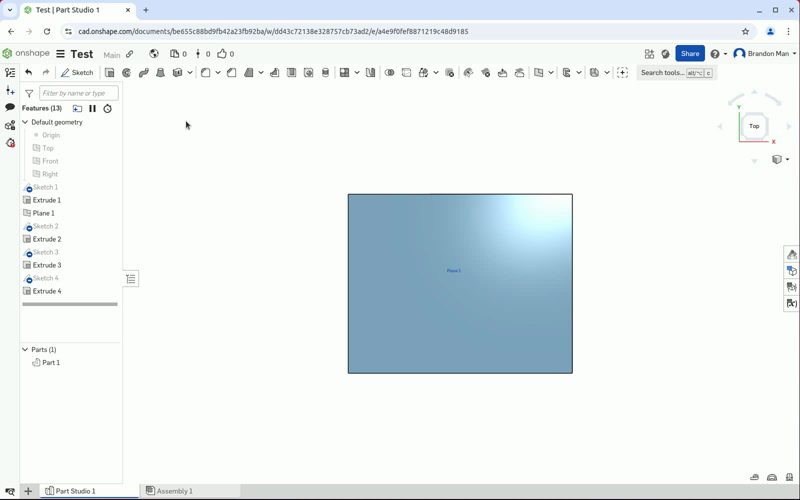
key(shift+h)
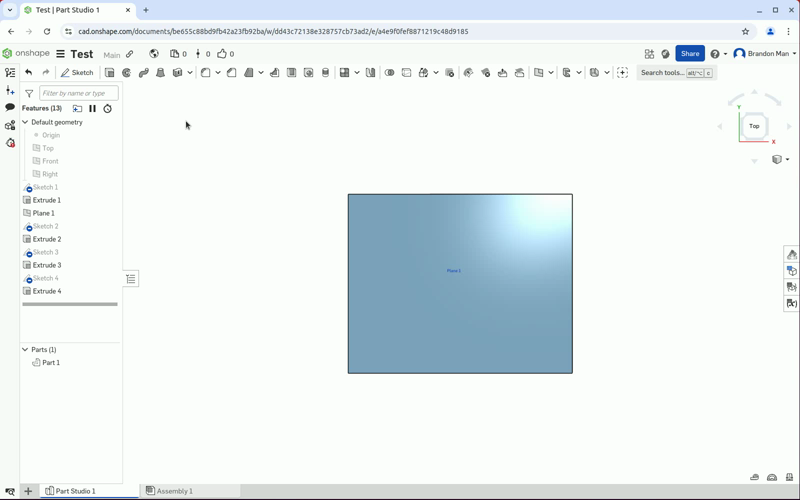
key(shift+h)
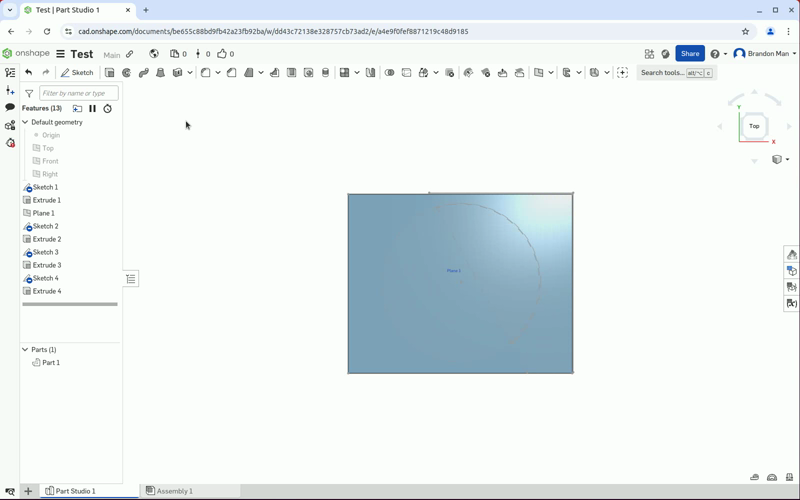
key(shift+7)
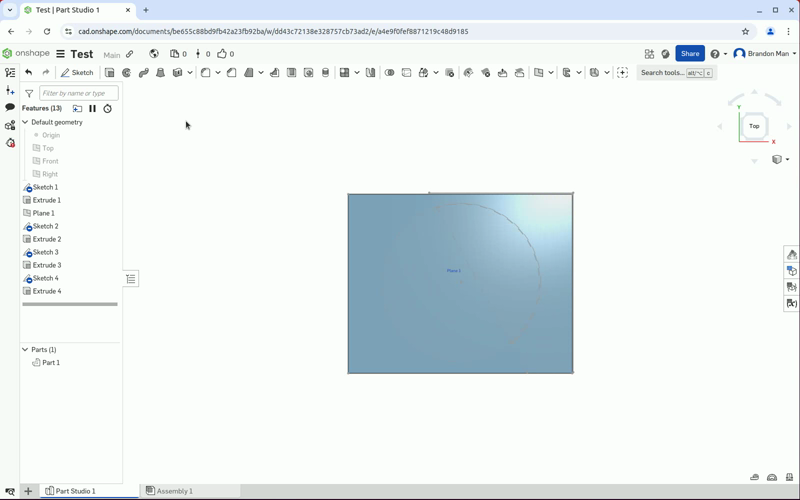
key(up, 3)
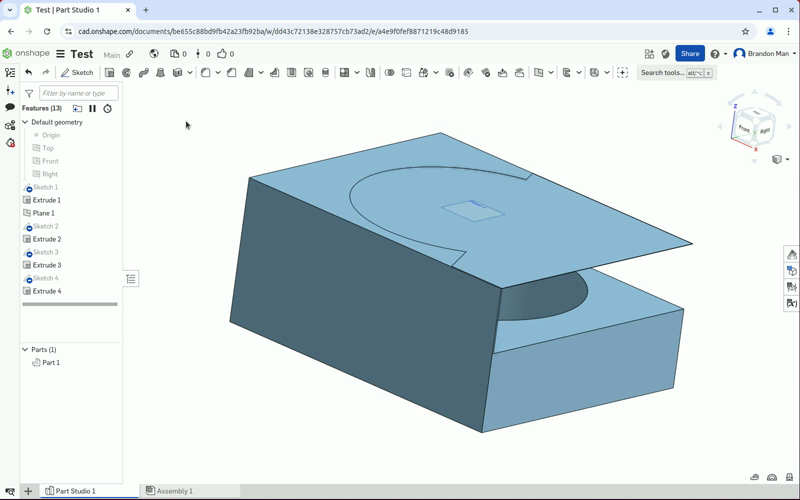
key(left, 3)
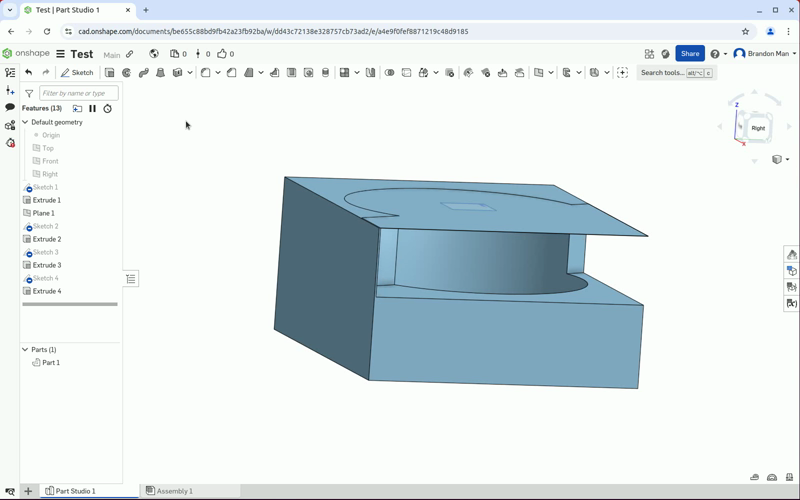
key(right, 3)
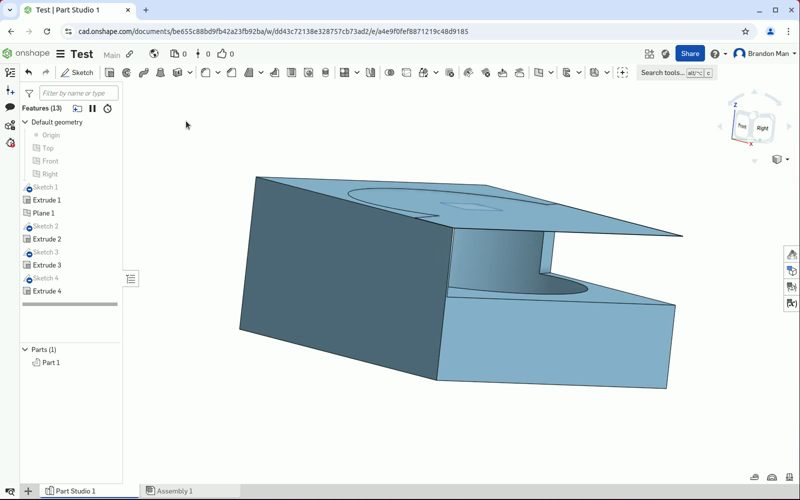
key(down, 3)
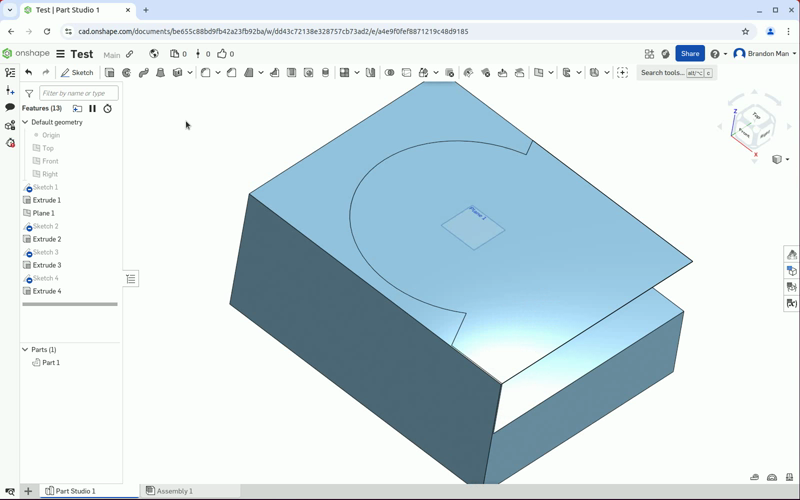
mouse_move(73, 189)
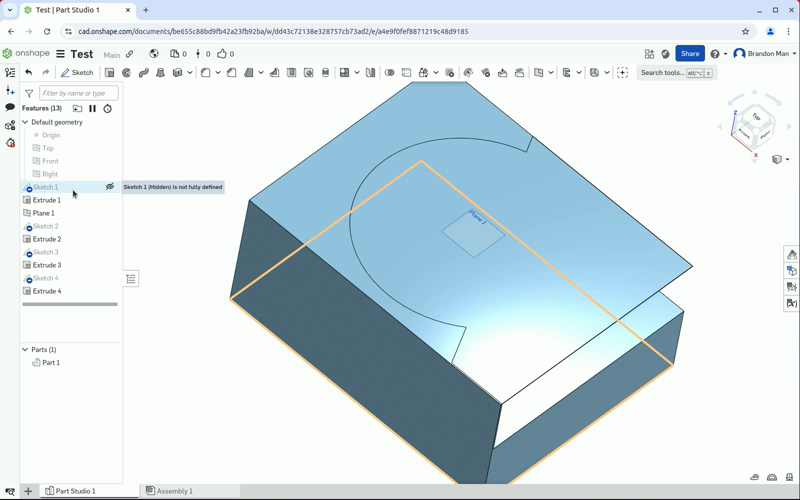
click(73, 189)